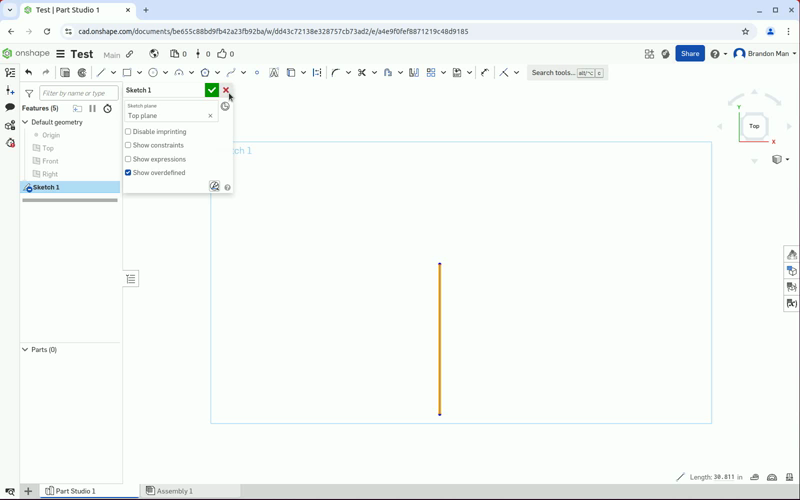
key(shift+h)
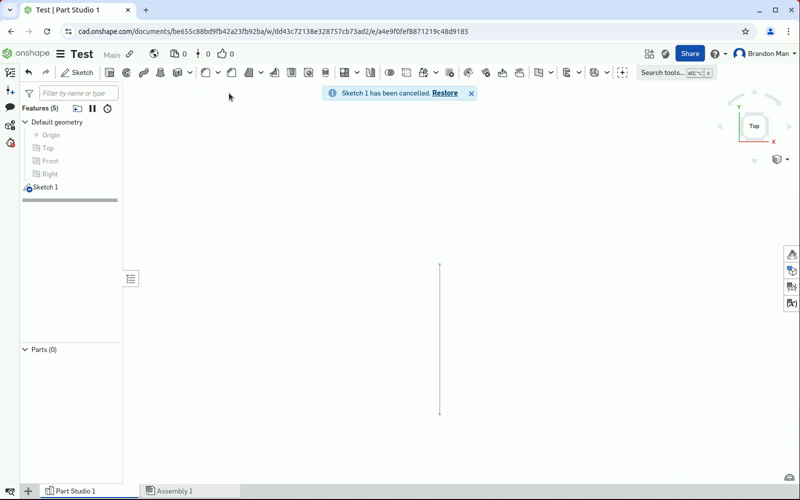
key(shift+s)
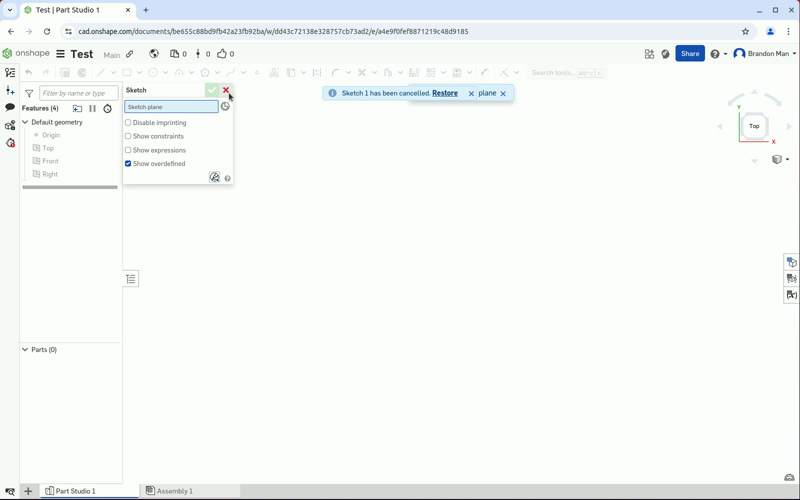
mouse_move(73, 150)
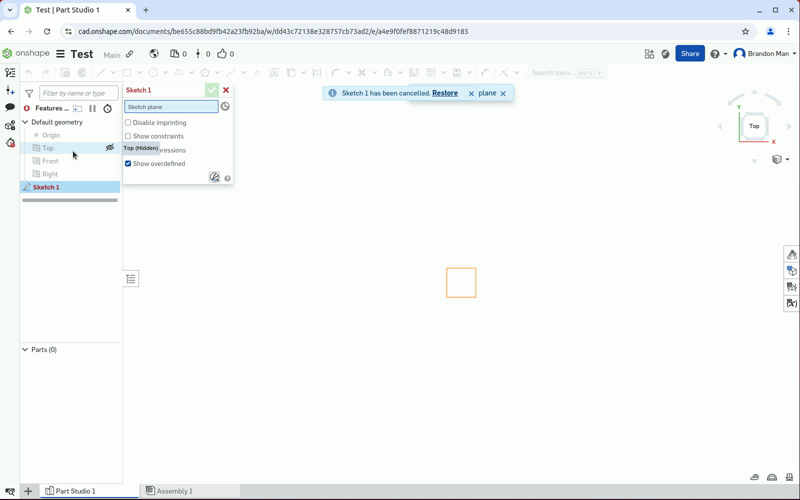
click(73, 150)
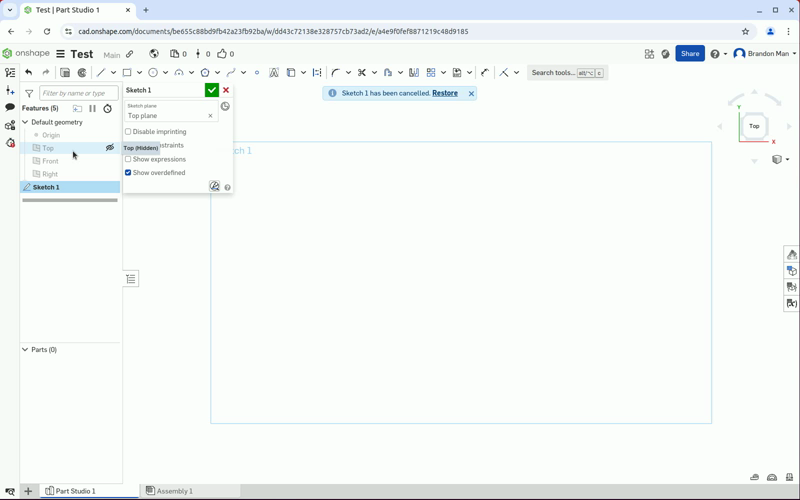
mouse_move(73, 352)
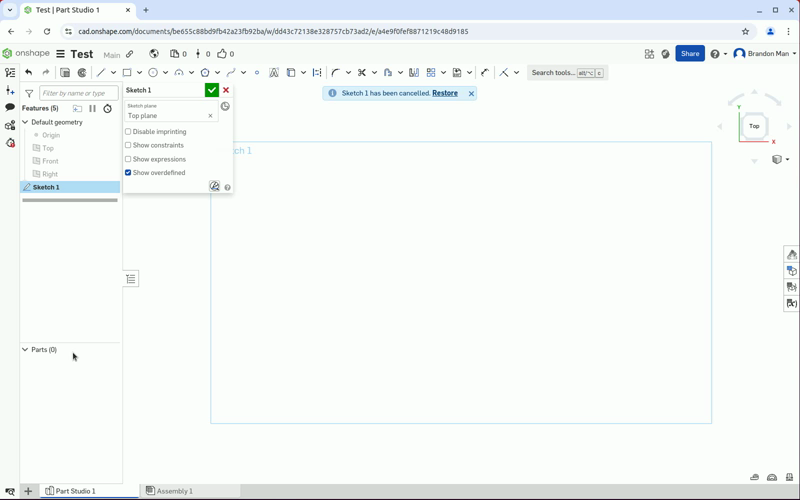
key(y)
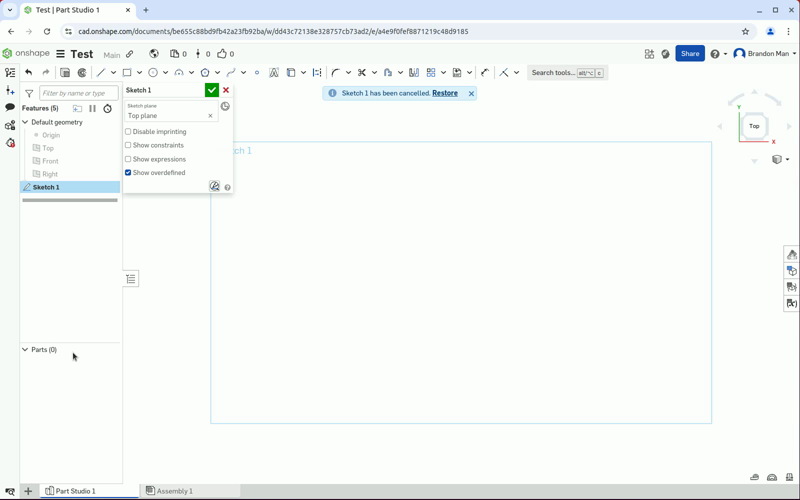
key(l)
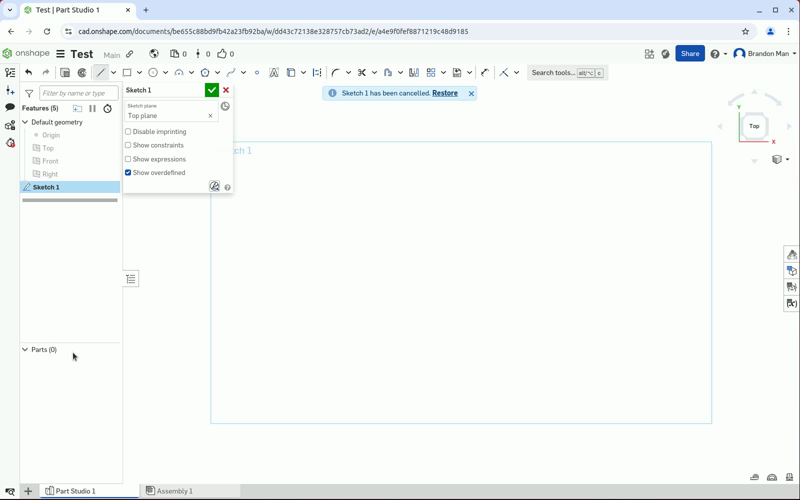
key_down(shift)
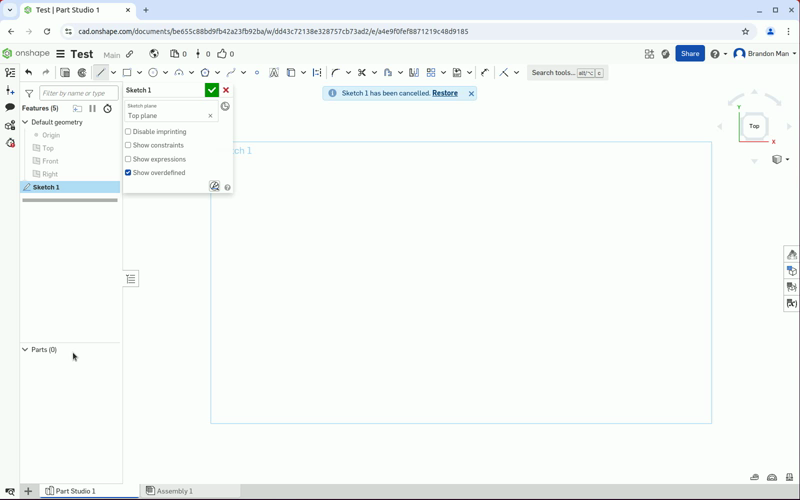
mouse_move(529, 326)
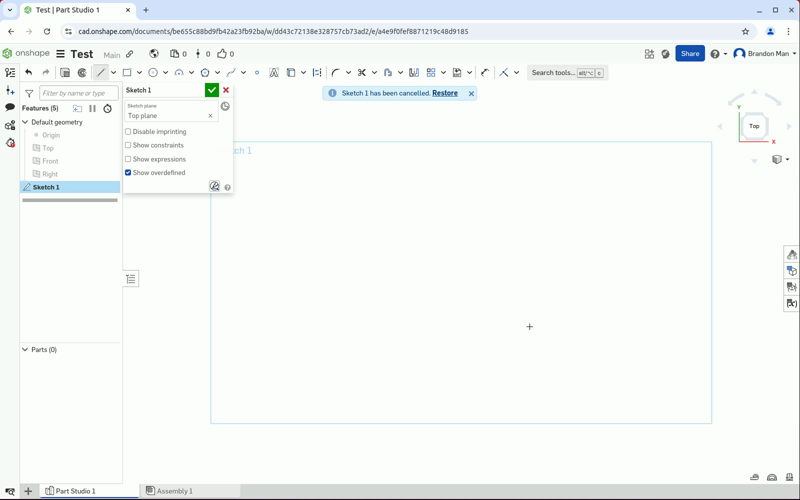
click(529, 326)
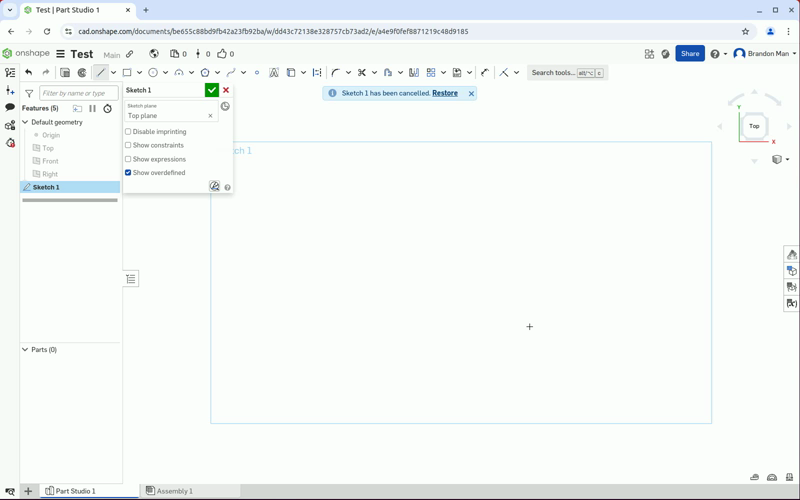
key_up(shift)
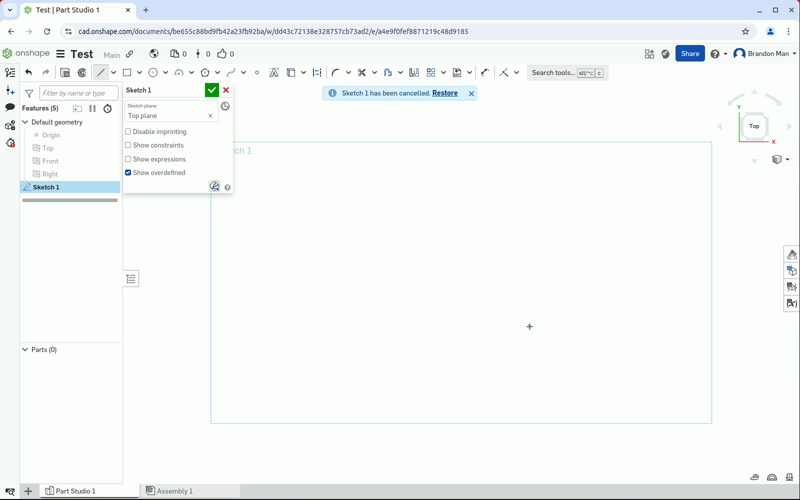
key_down(shift)
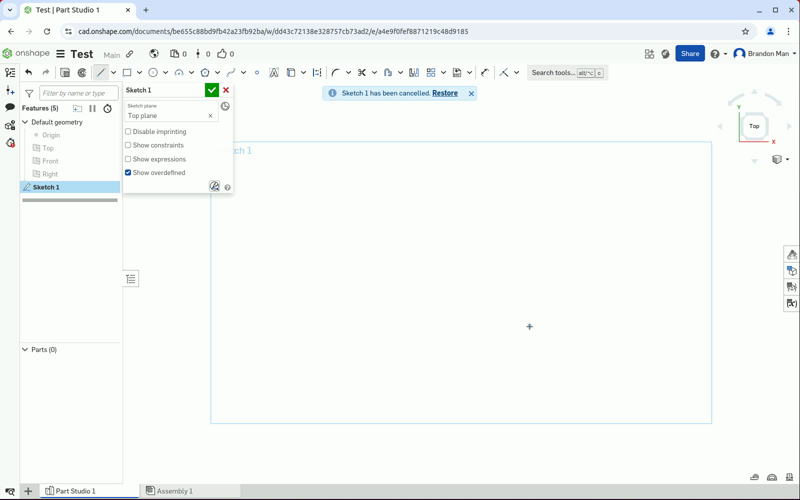
mouse_move(559, 326)
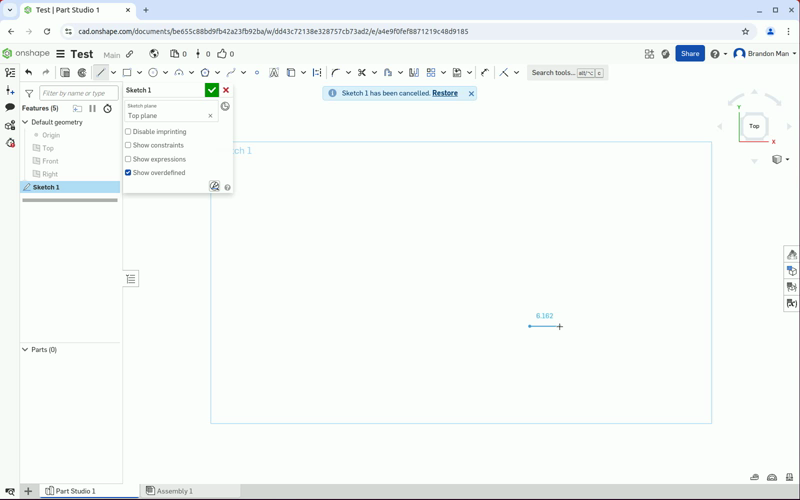
mouse_move(573, 326)
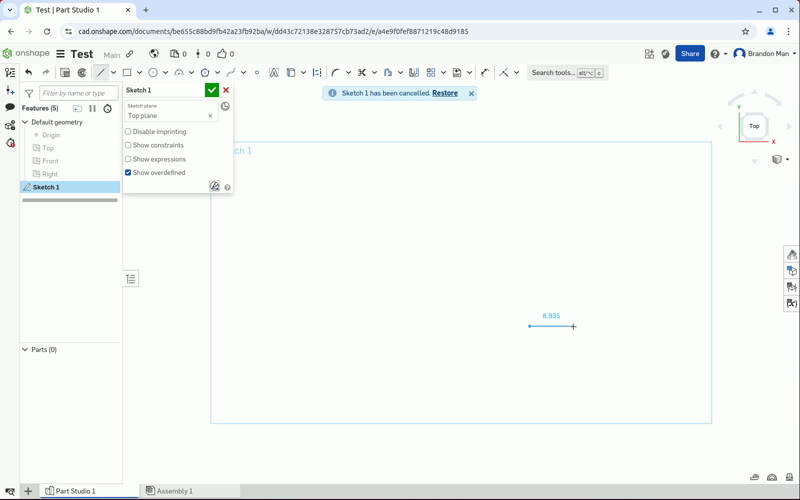
click(573, 326)
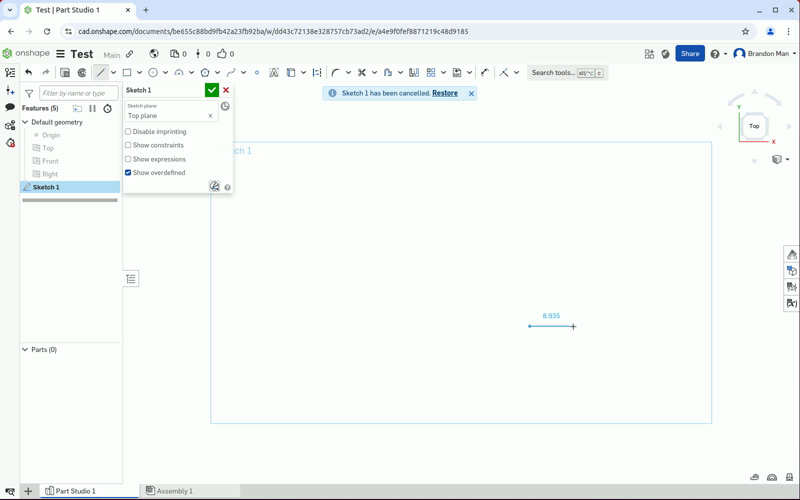
key_up(shift)
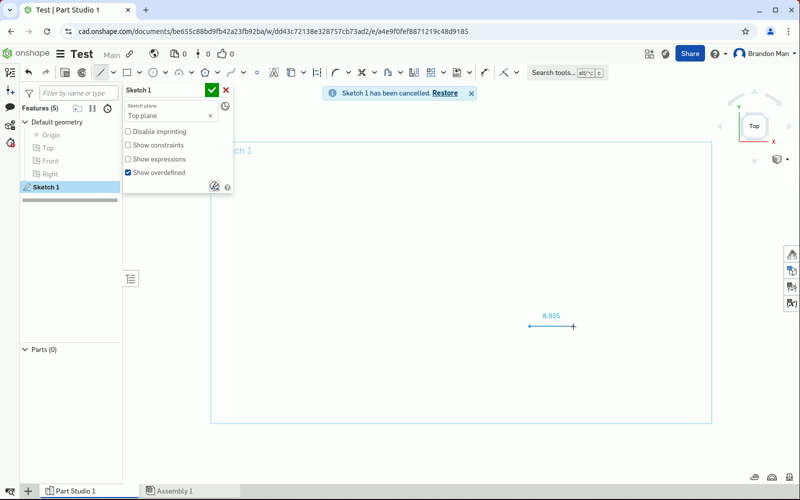
key_down(shift)
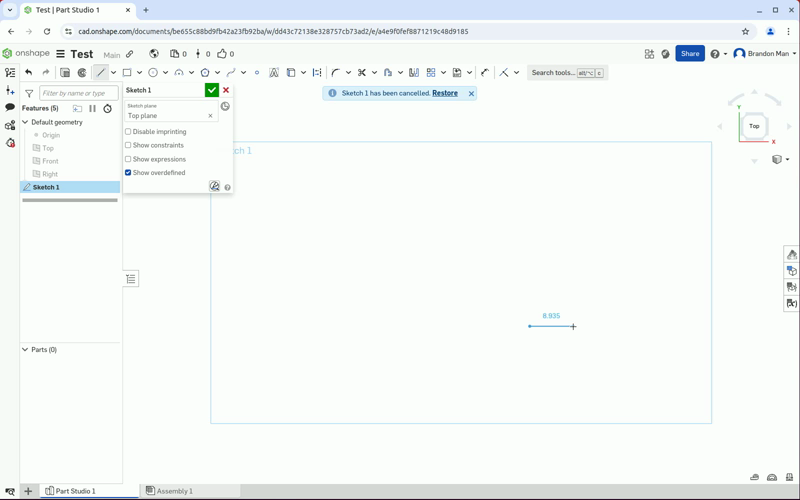
mouse_move(573, 240)
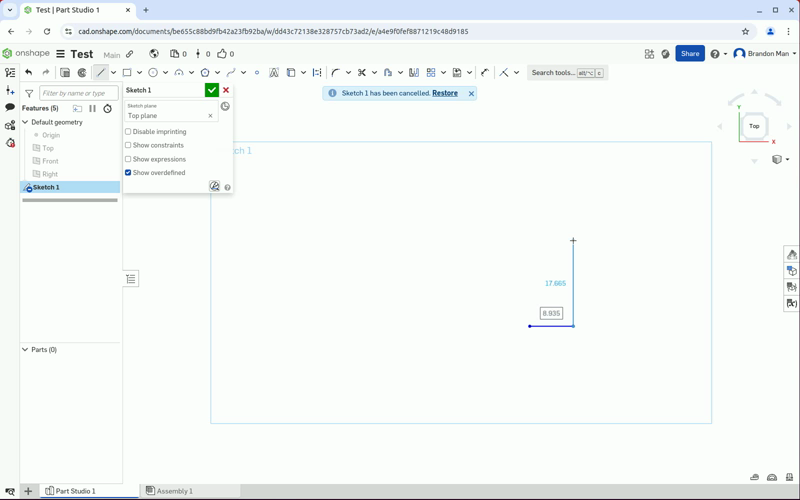
click(573, 240)
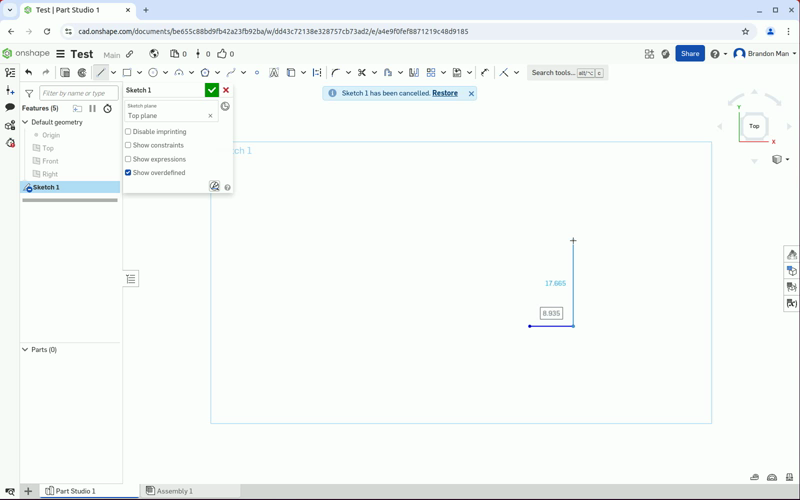
key_up(shift)
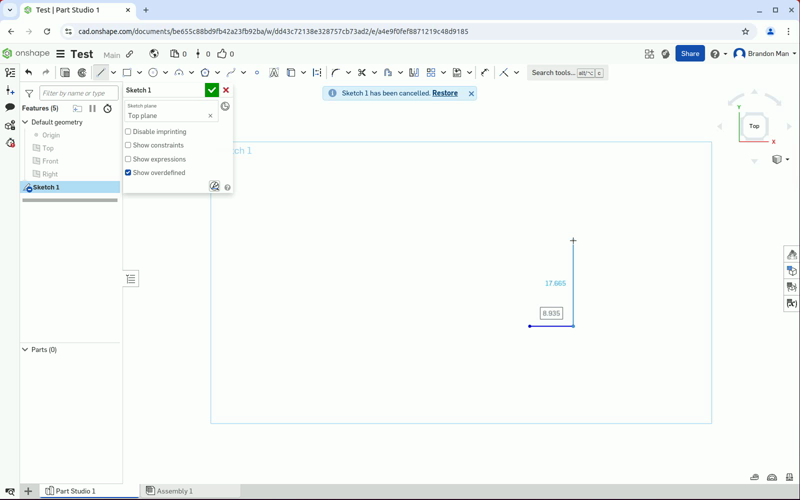
key_down(shift)
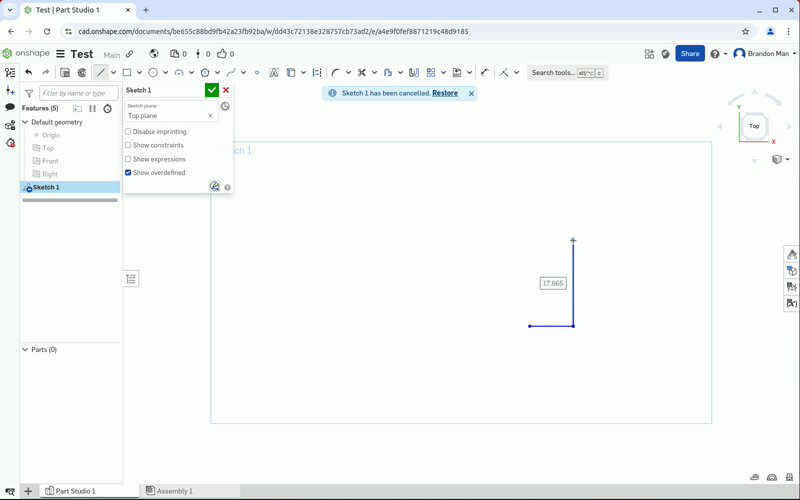
mouse_move(589, 240)
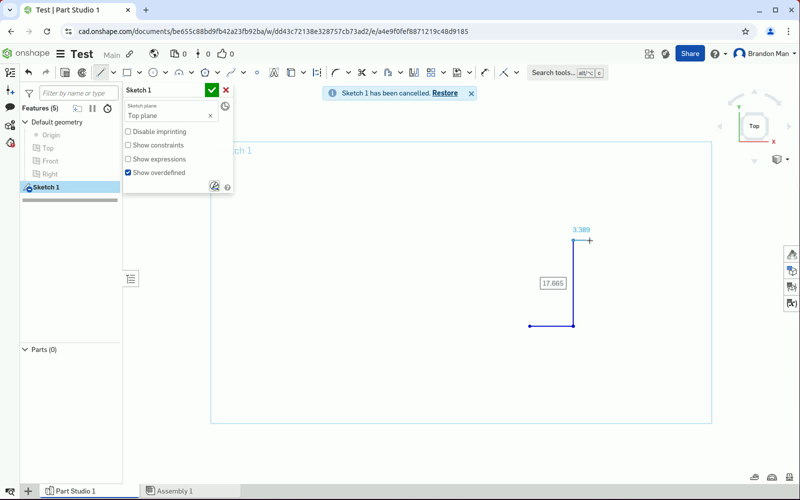
mouse_move(529, 240)
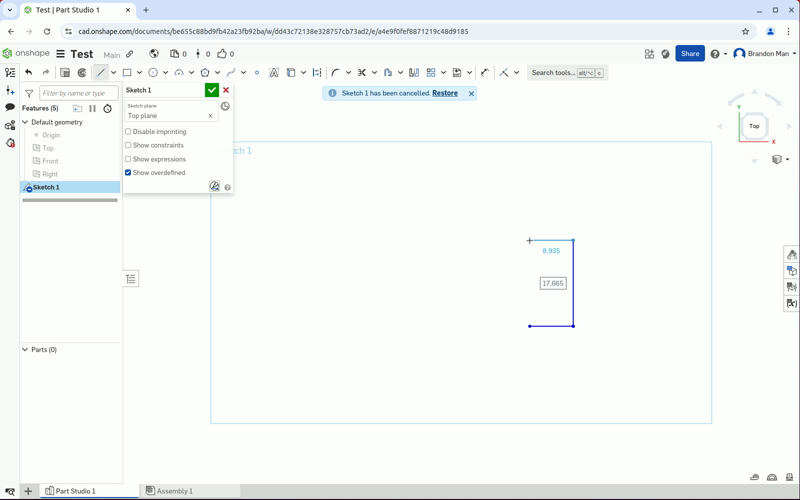
click(529, 240)
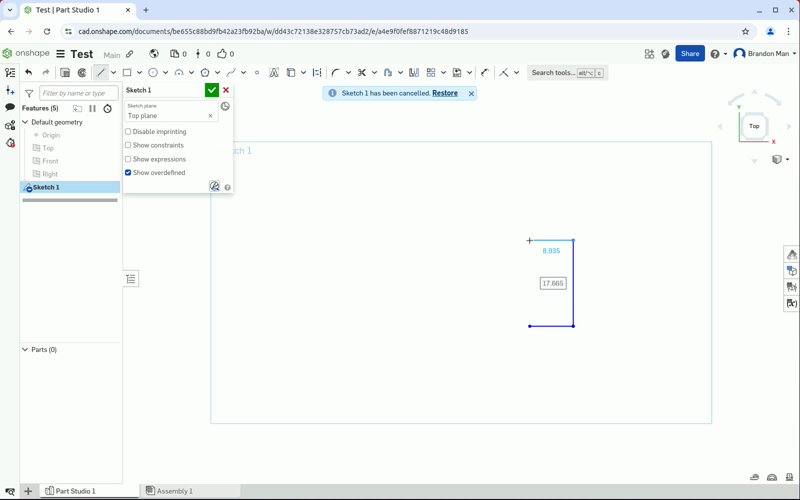
key_up(shift)
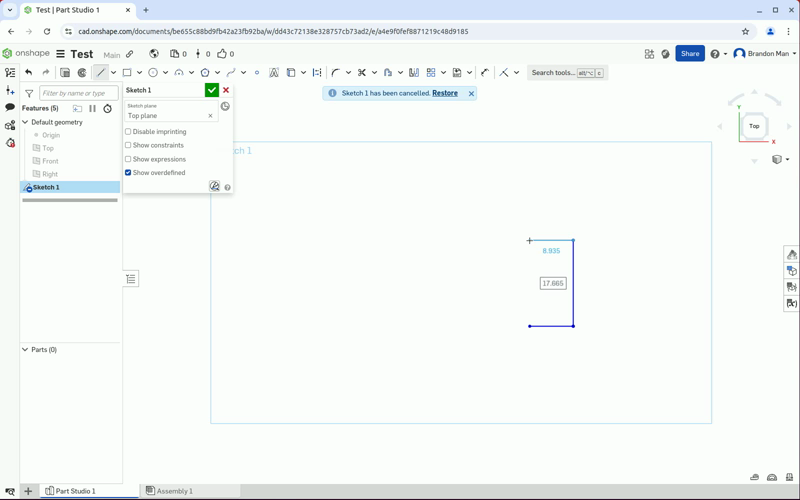
key_down(shift)
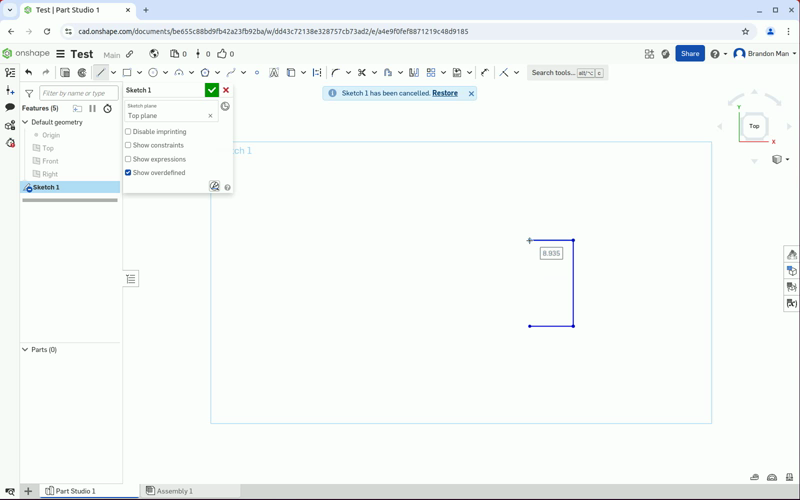
mouse_move(529, 326)
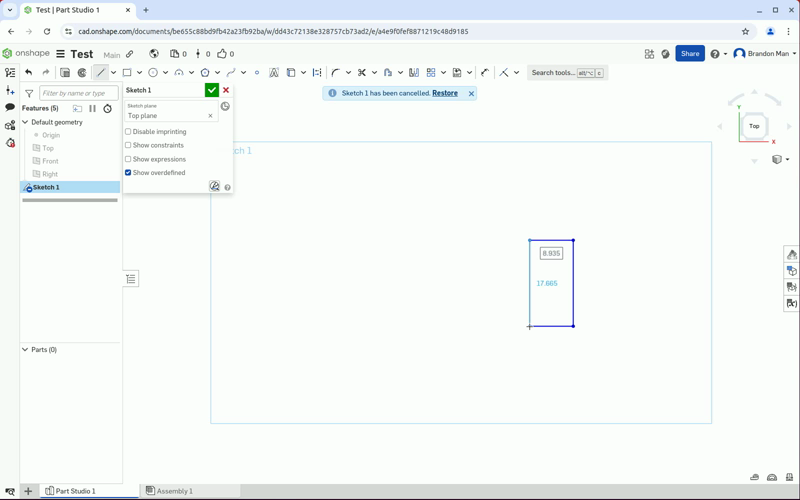
key_up(shift)
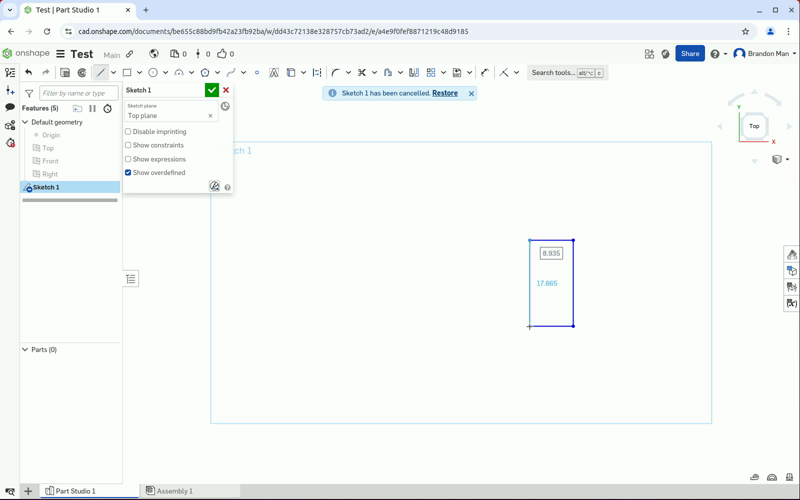
click(529, 326)
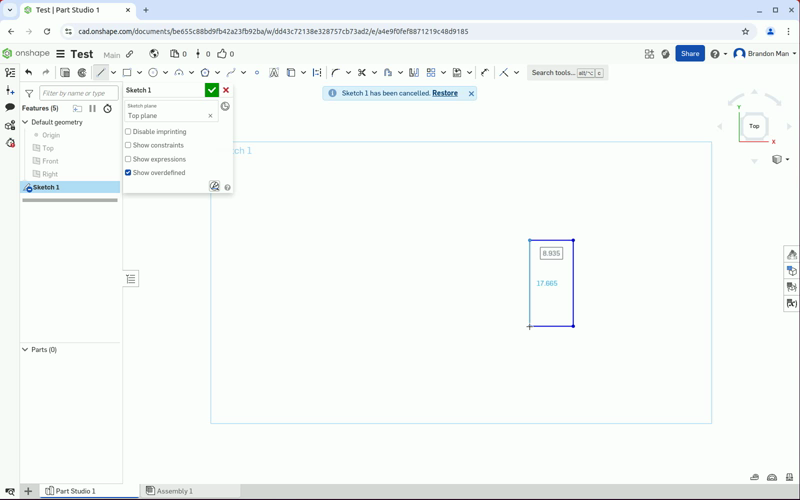
key(esc)
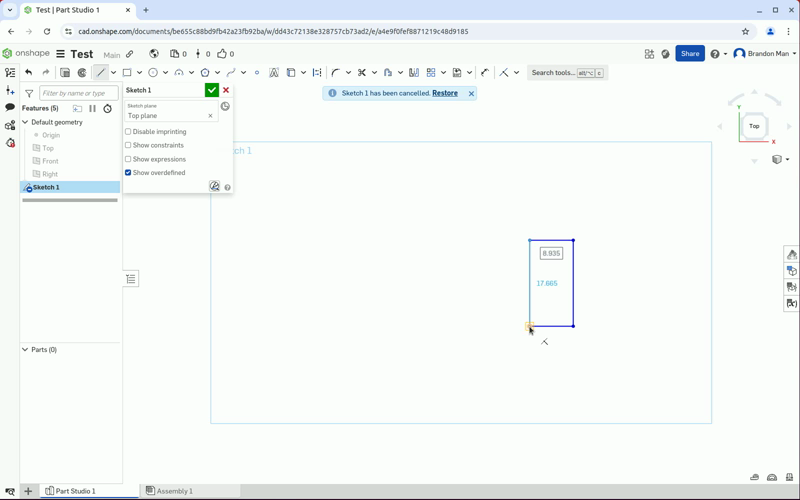
mouse_move(550, 265)
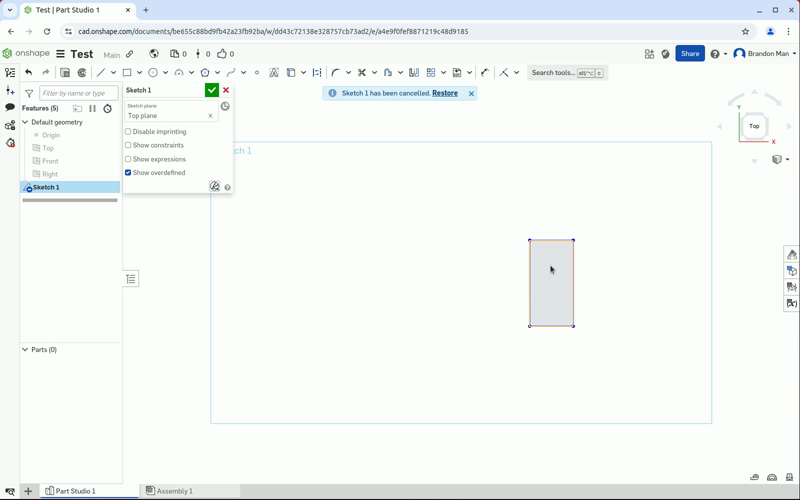
click(550, 265)
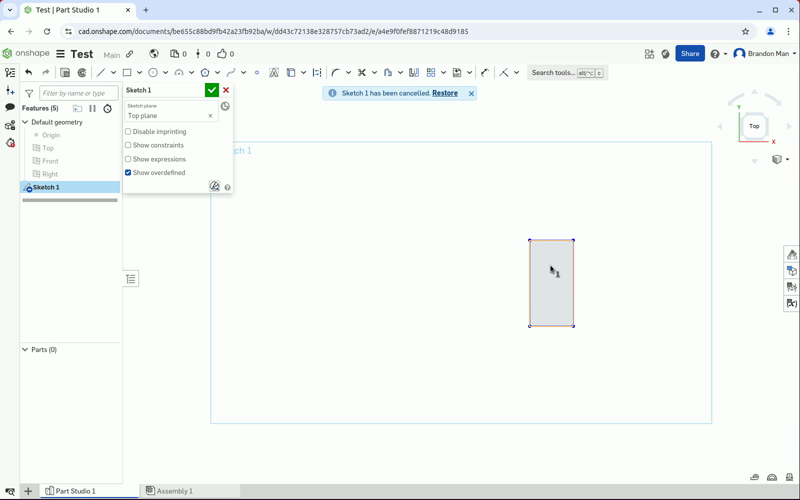
mouse_move(73, 352)
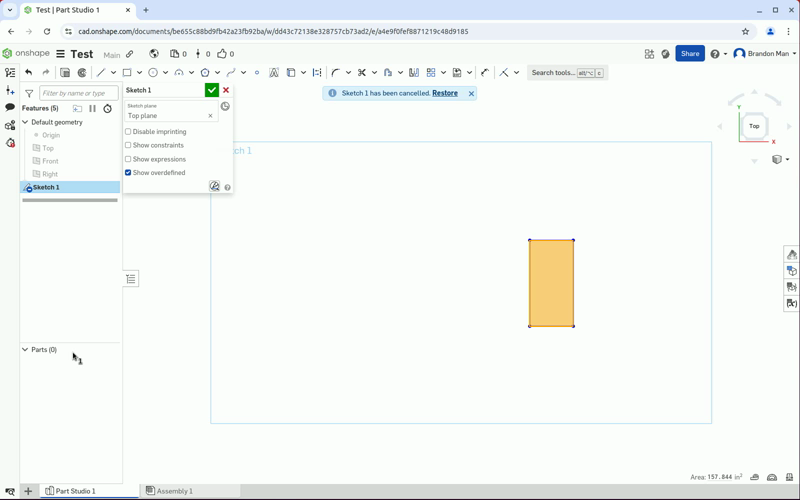
key(shift+y)
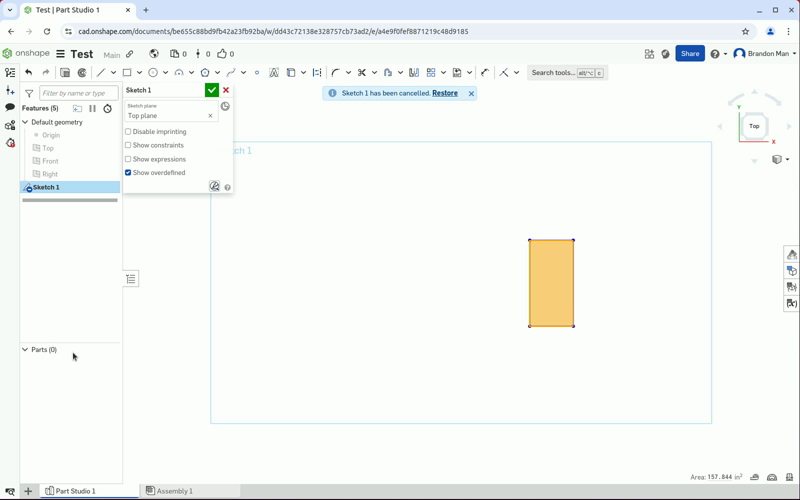
key(shift+e)
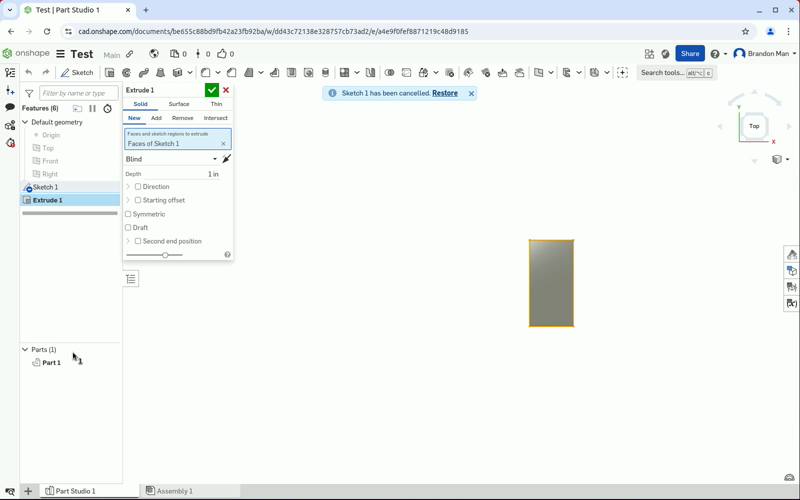
mouse_move(143, 106)
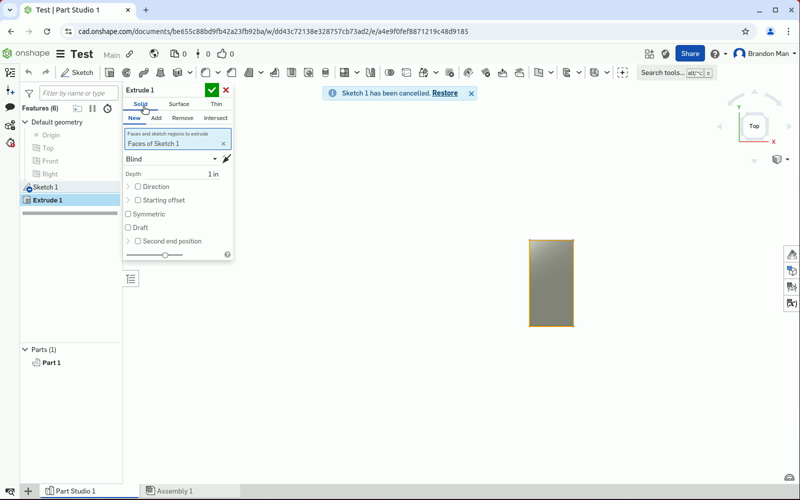
click(143, 106)
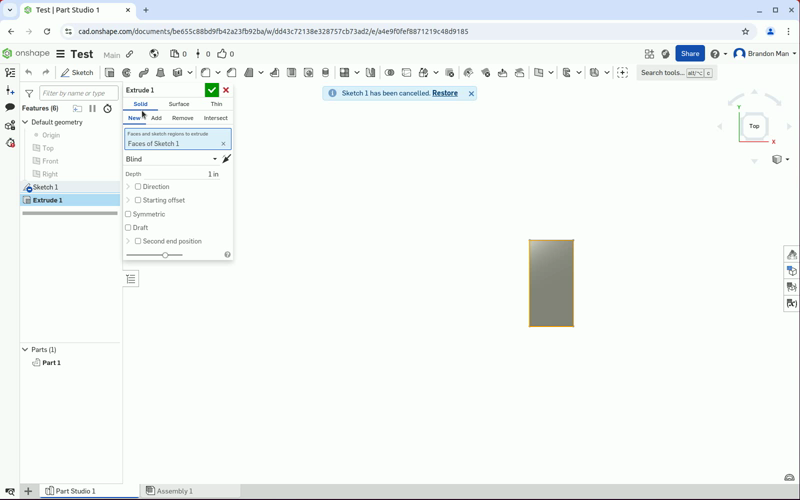
mouse_move(137, 120)
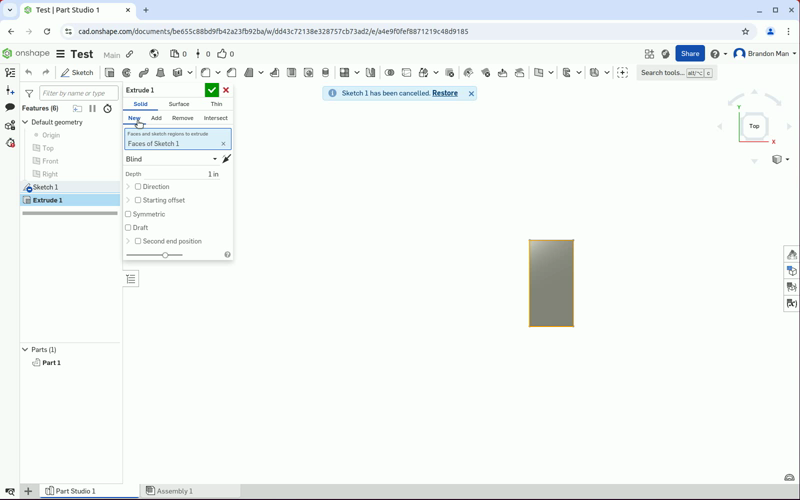
click(137, 120)
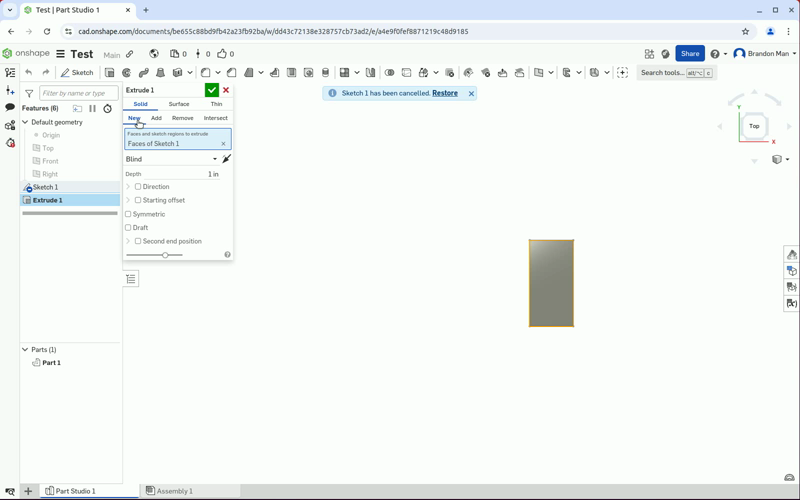
key(tab, 4)
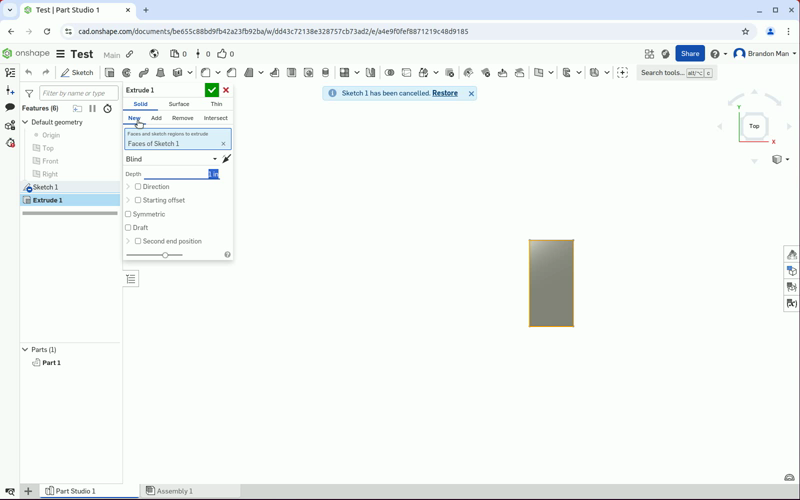
text(14.202)
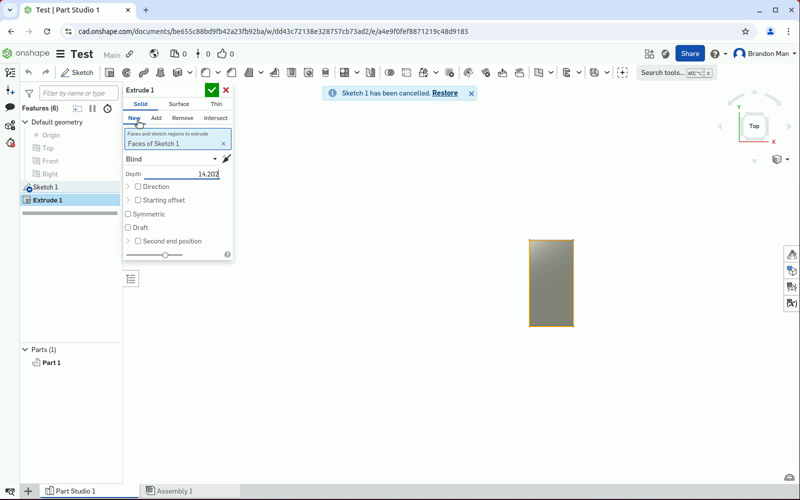
key(enter)
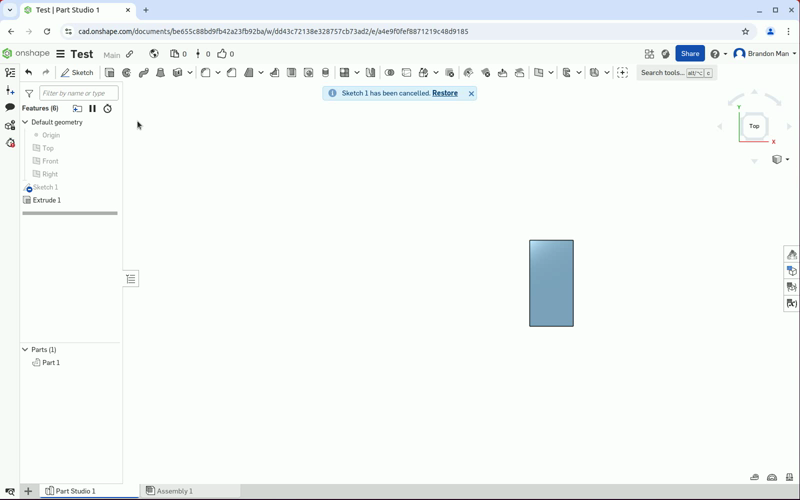
key(shift+h)
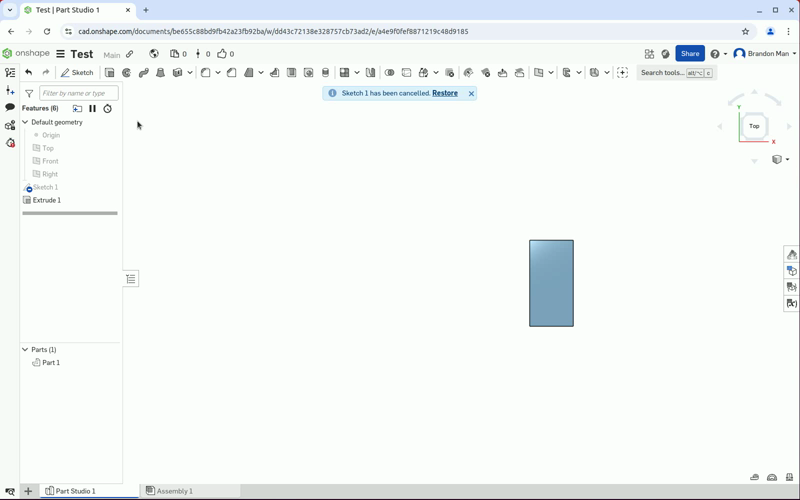
key(shift+h)
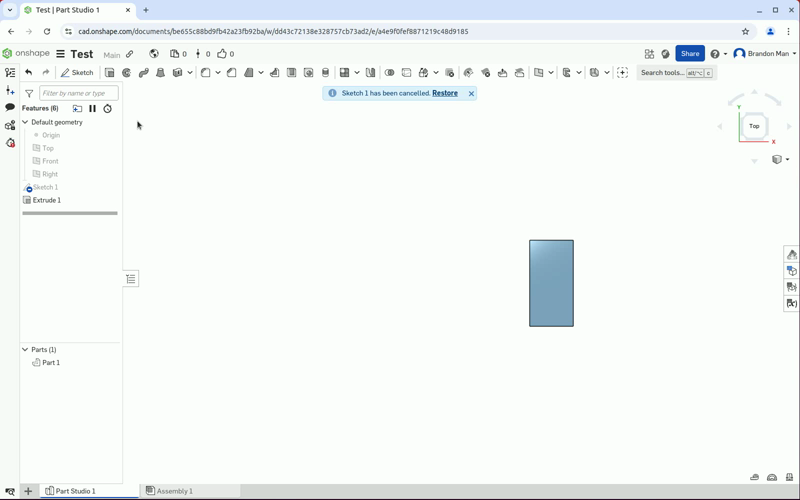
mouse_move(73, 189)
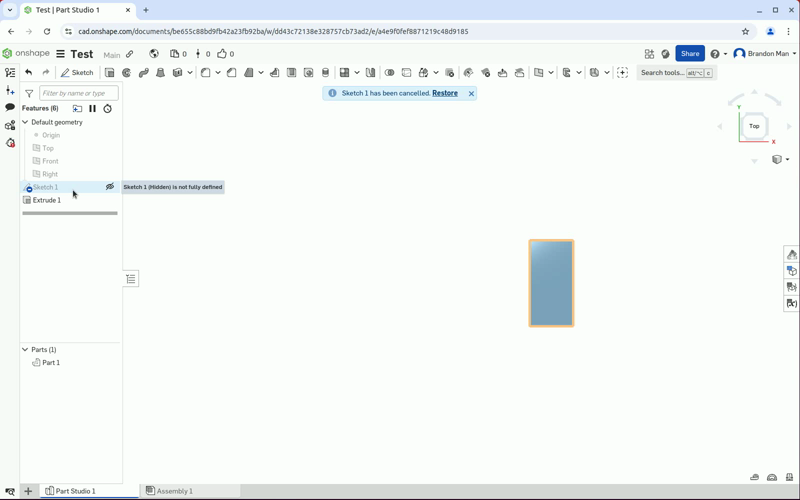
click(73, 189)
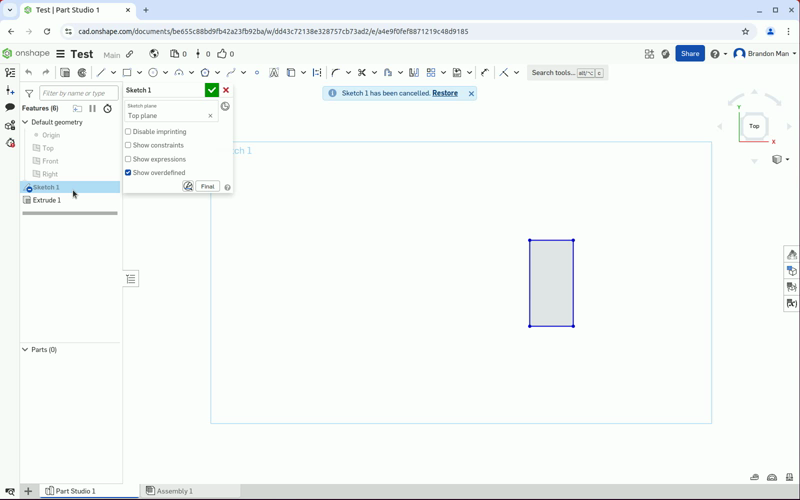
mouse_move(229, 92)
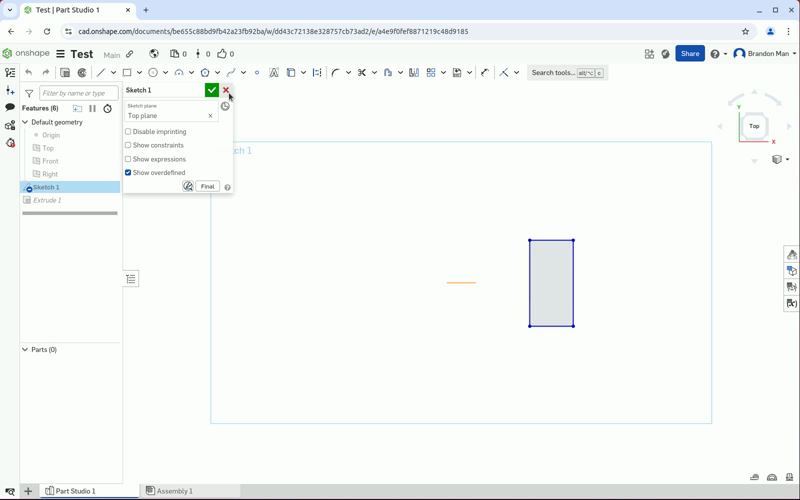
click(229, 92)
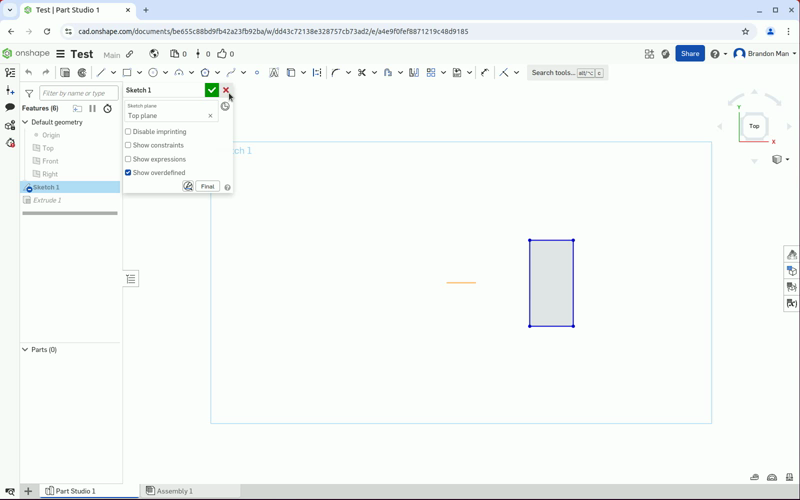
key(shift+s)
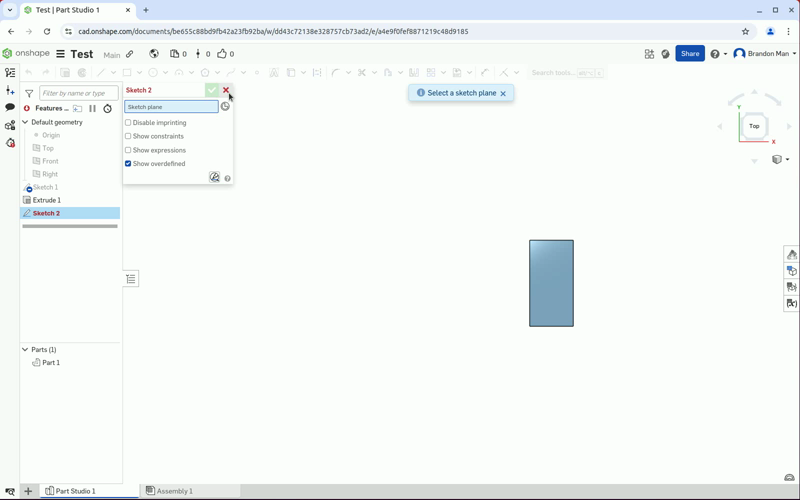
mouse_move(73, 150)
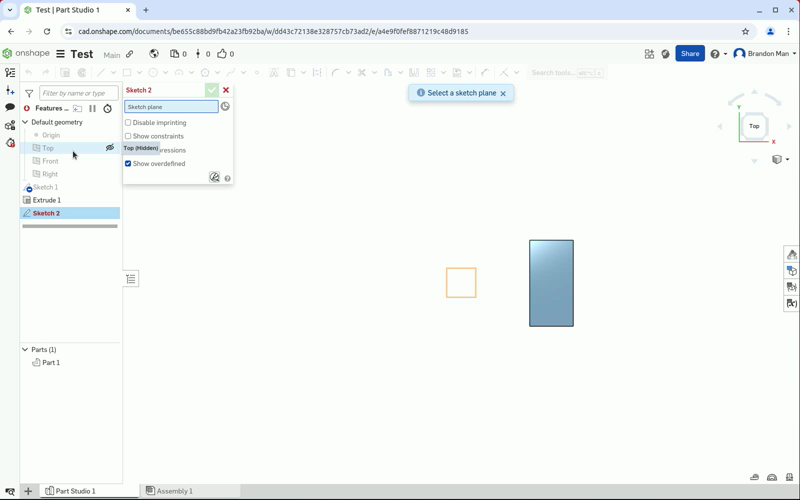
click(73, 150)
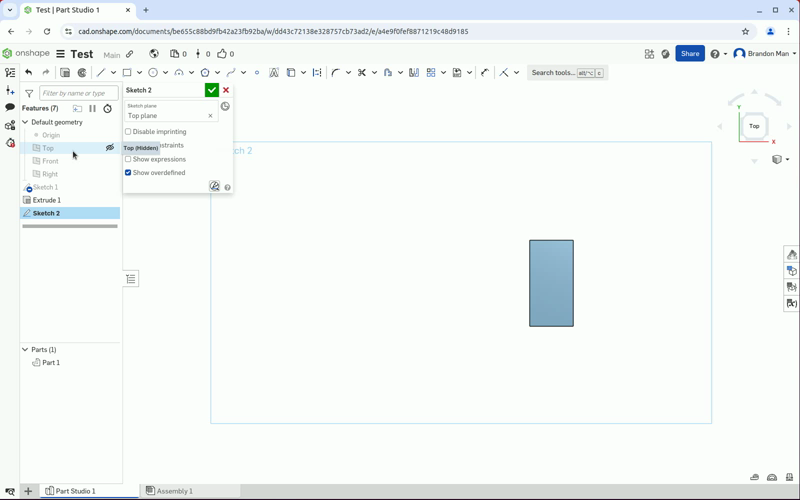
mouse_move(73, 352)
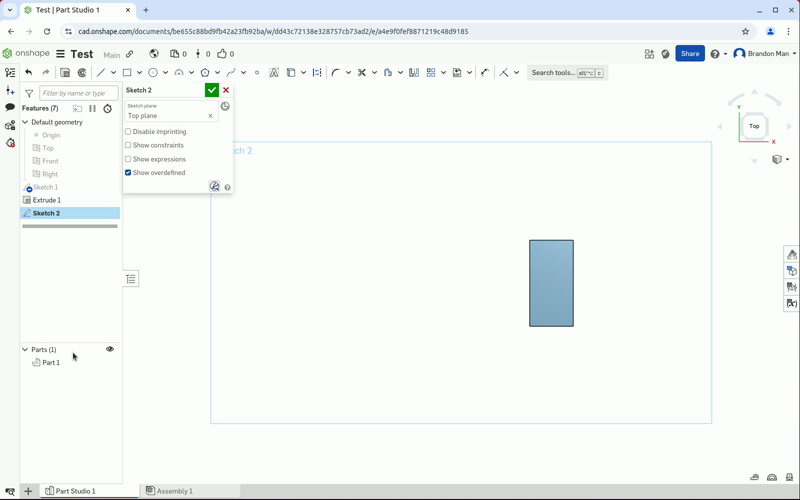
key(y)
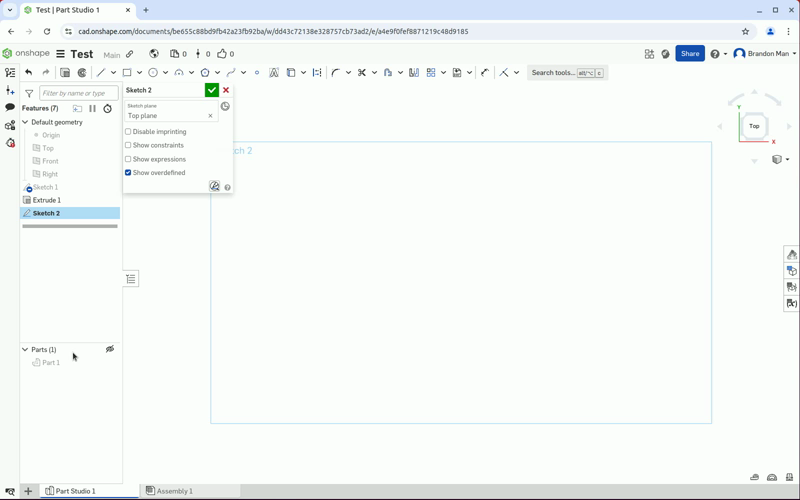
key(l)
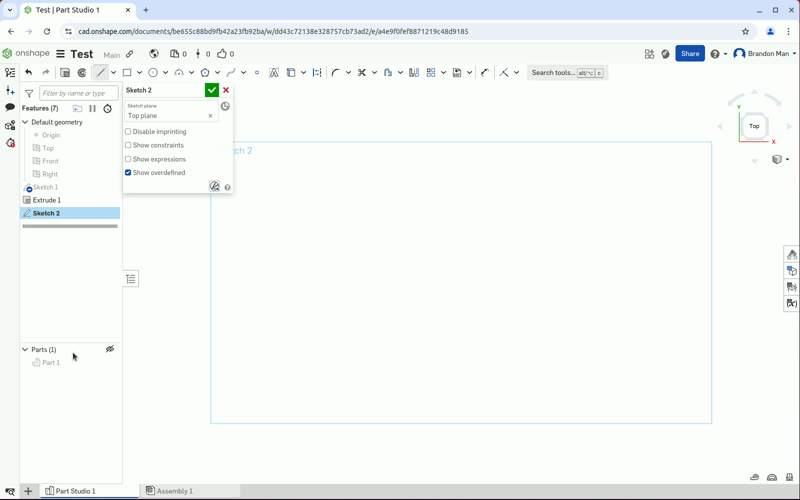
key_down(shift)
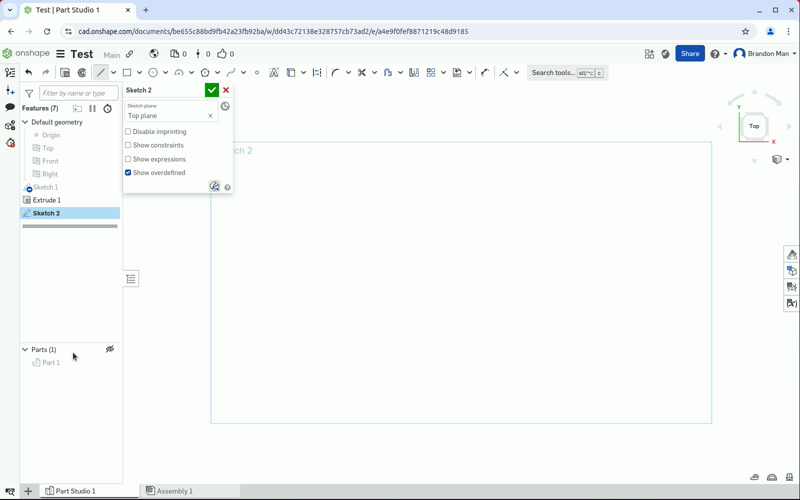
mouse_move(348, 326)
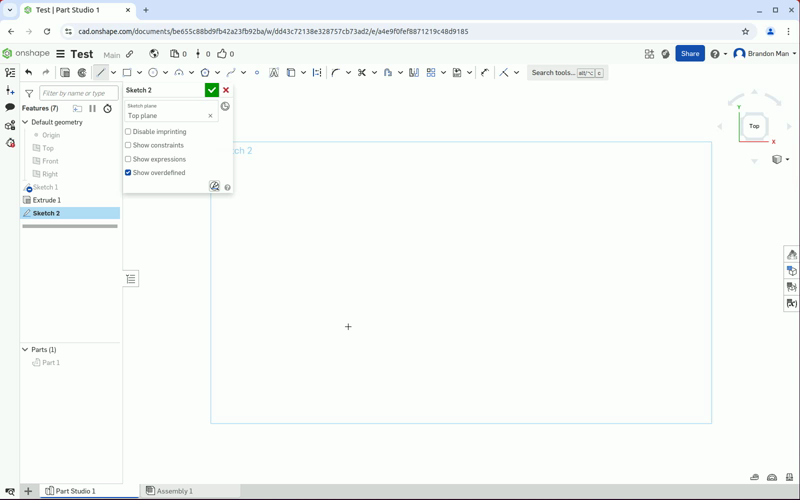
click(348, 326)
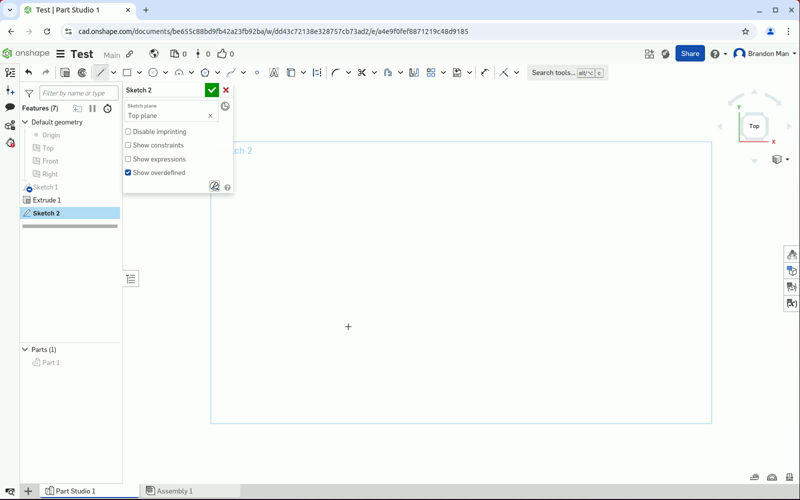
key_up(shift)
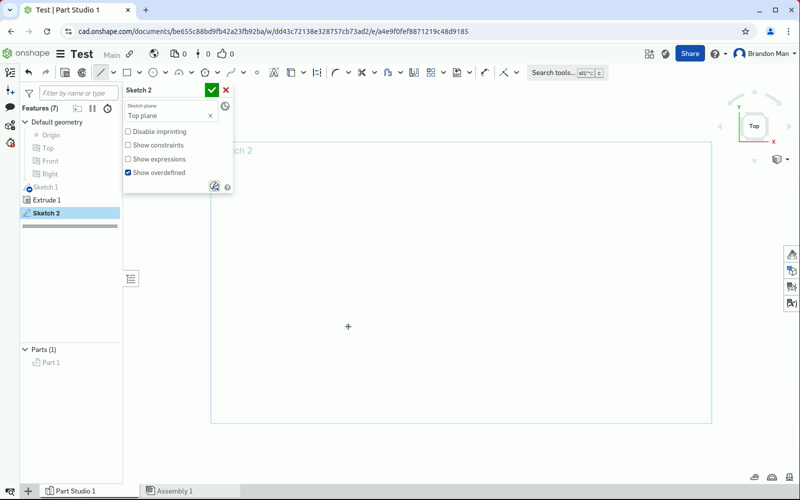
key_down(shift)
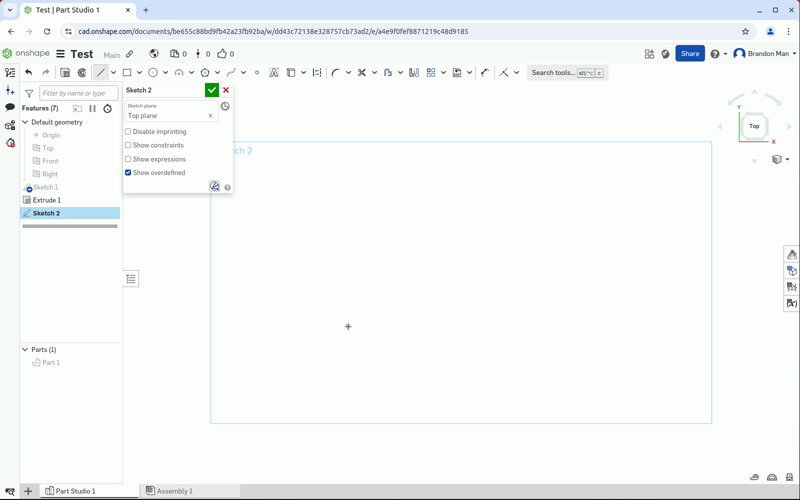
mouse_move(378, 326)
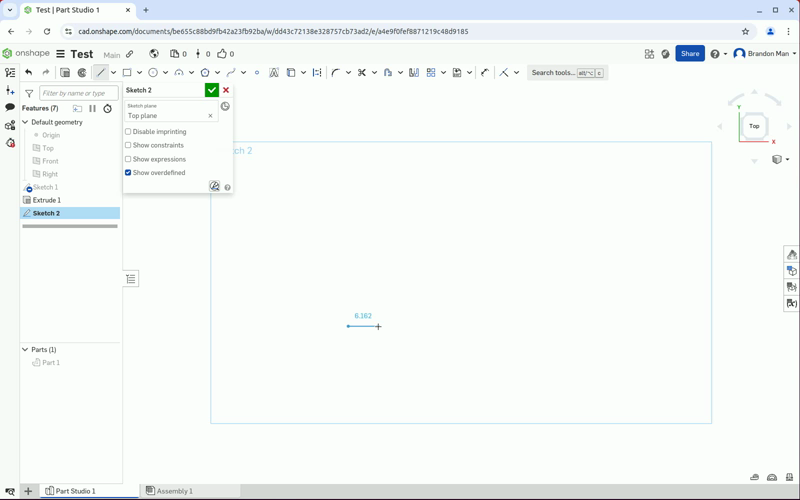
mouse_move(391, 326)
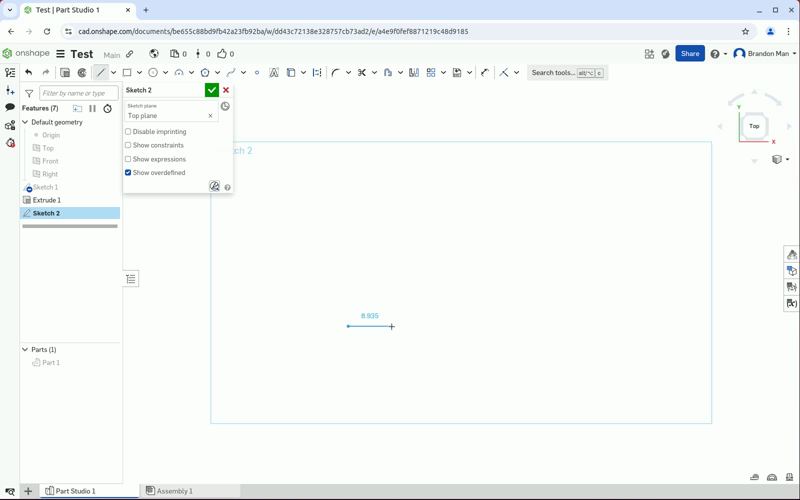
click(391, 326)
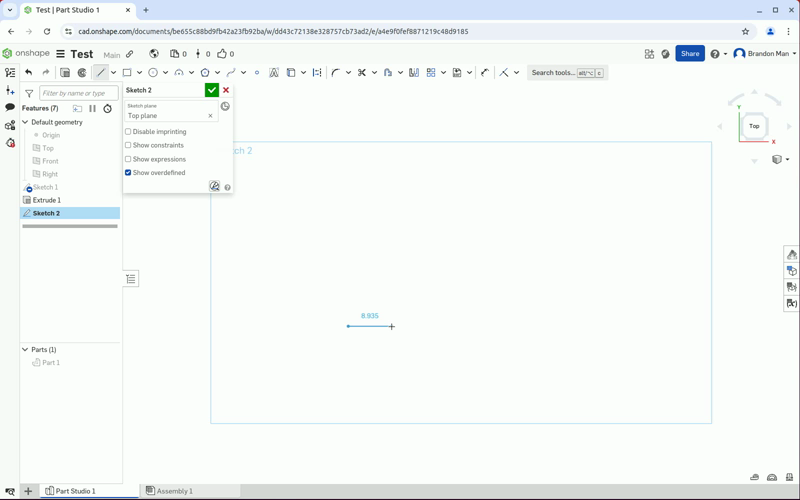
key_up(shift)
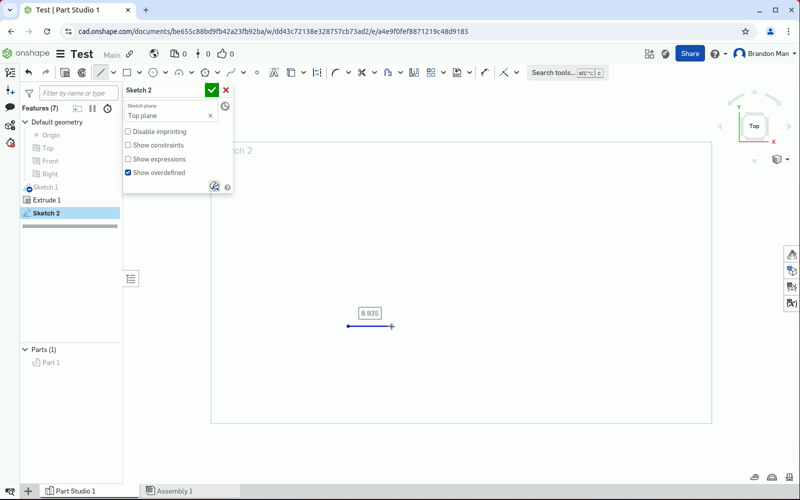
key_down(shift)
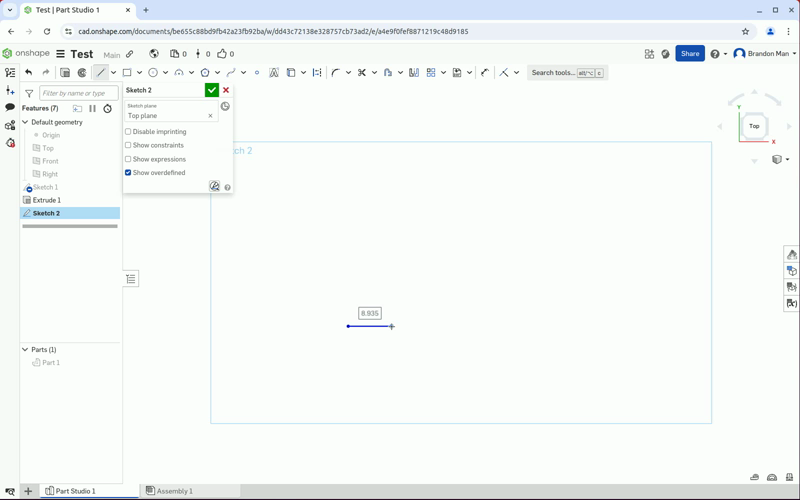
mouse_move(391, 240)
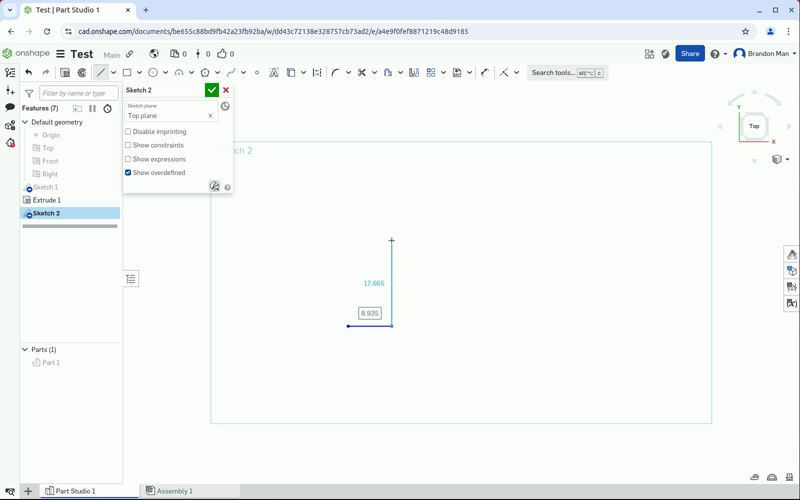
click(391, 240)
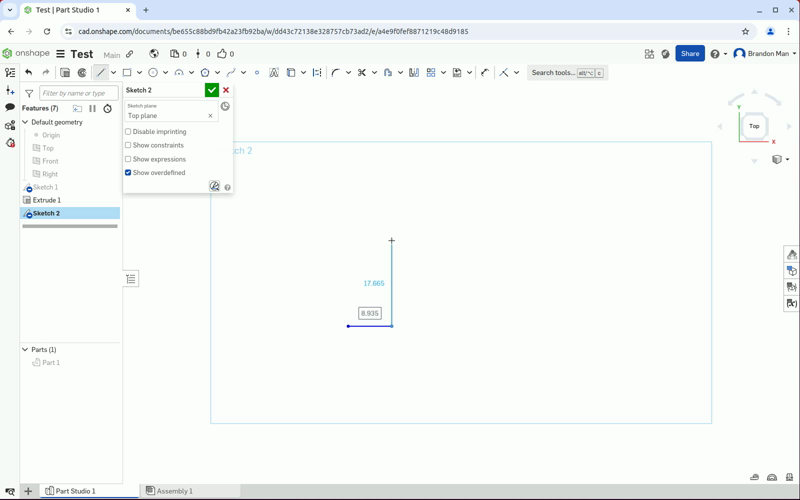
key_up(shift)
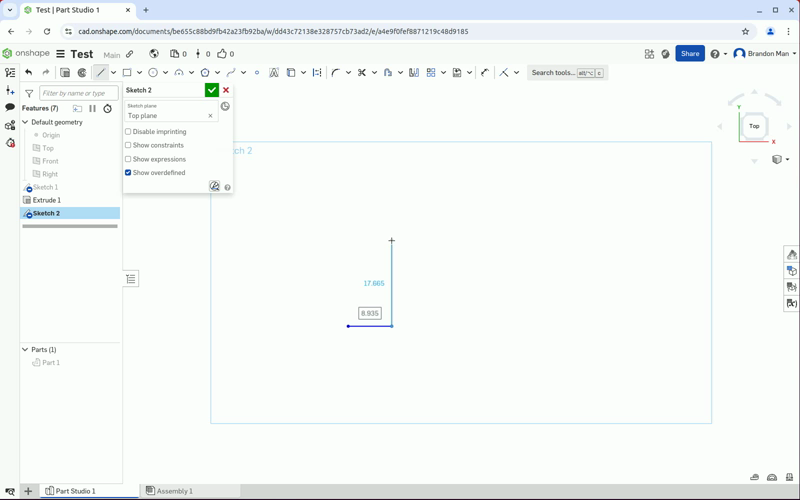
key_down(shift)
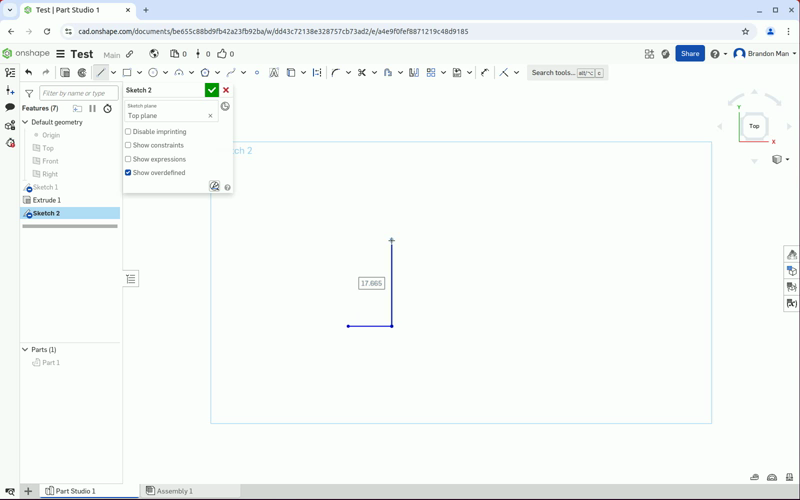
mouse_move(421, 240)
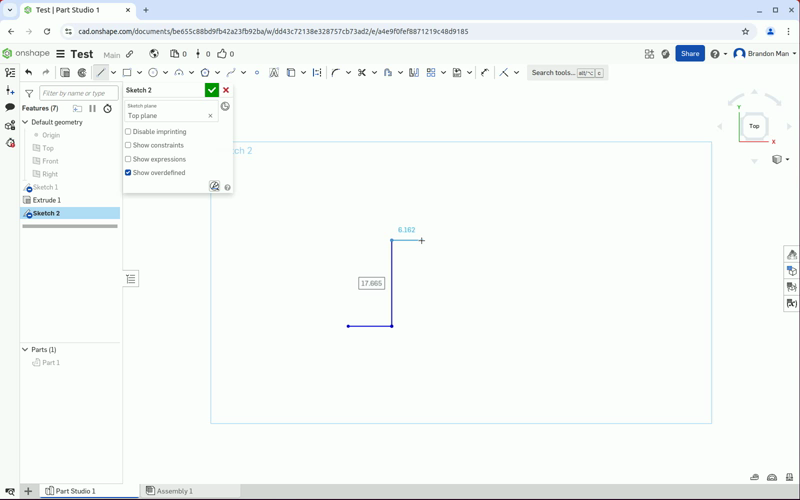
mouse_move(348, 240)
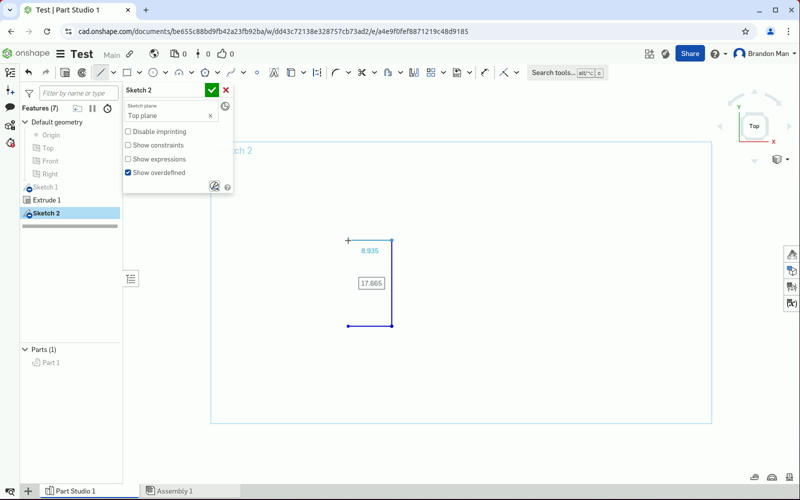
click(348, 240)
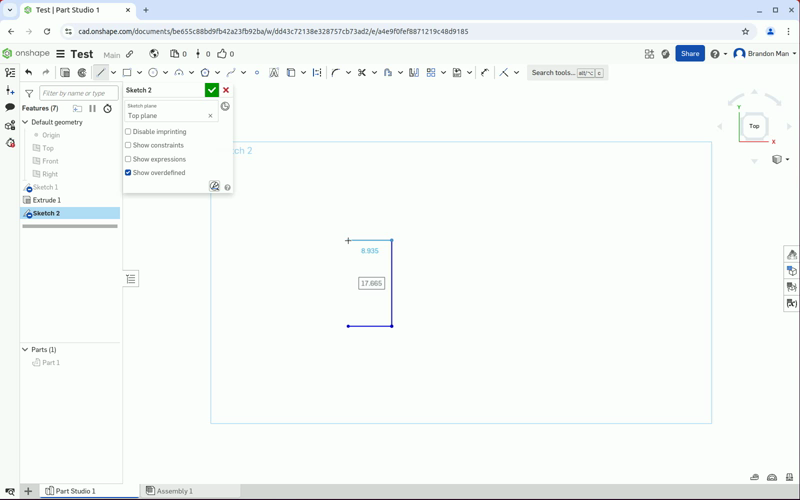
key_up(shift)
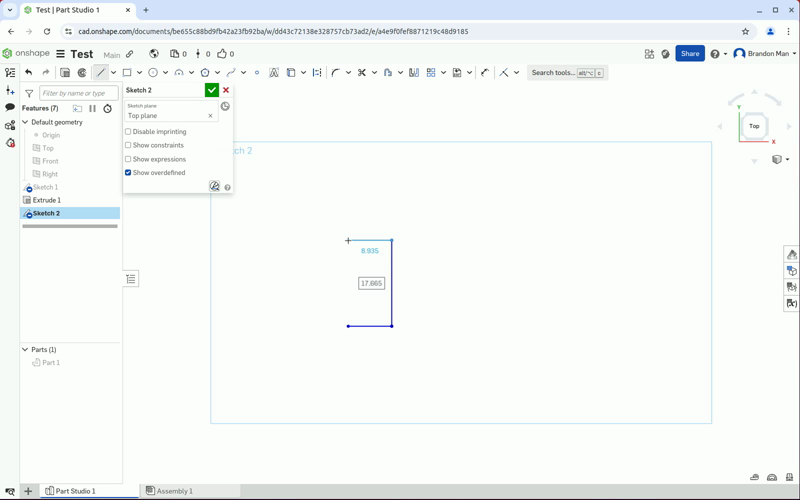
key_down(shift)
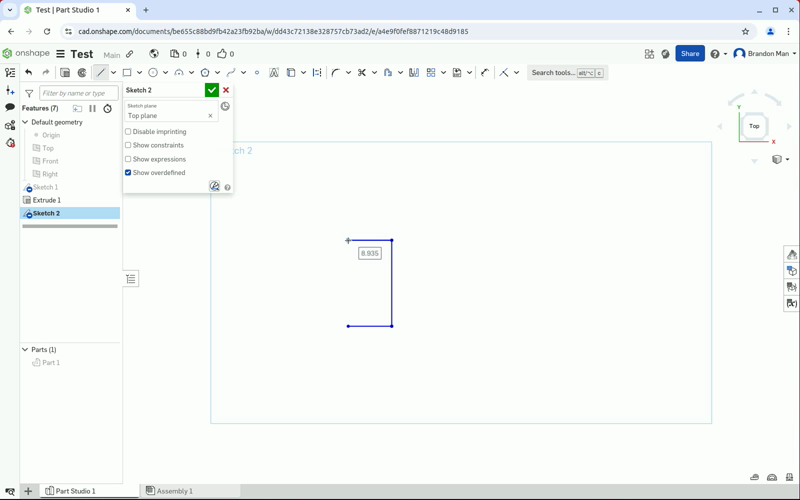
mouse_move(348, 326)
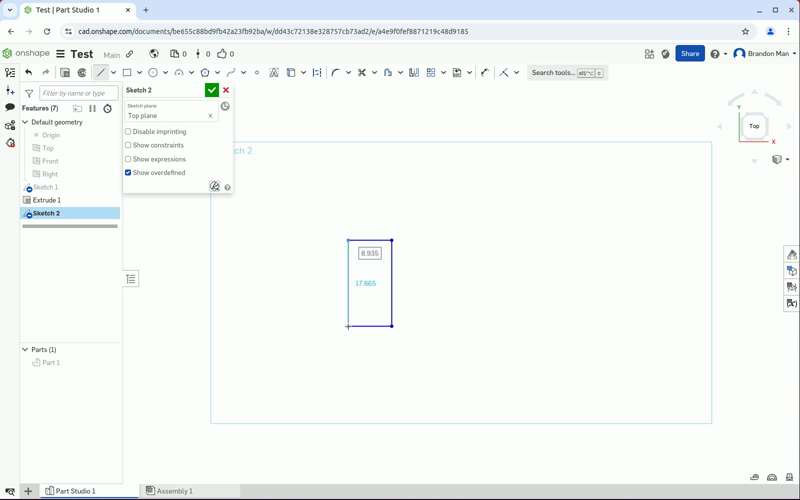
key_up(shift)
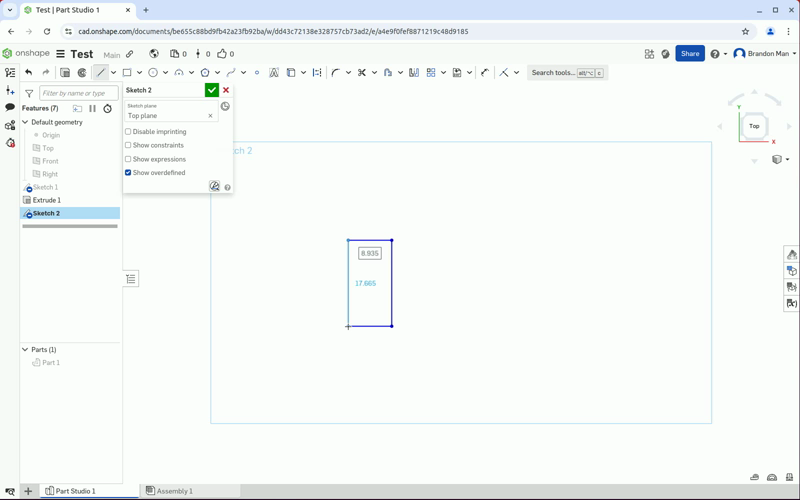
click(348, 326)
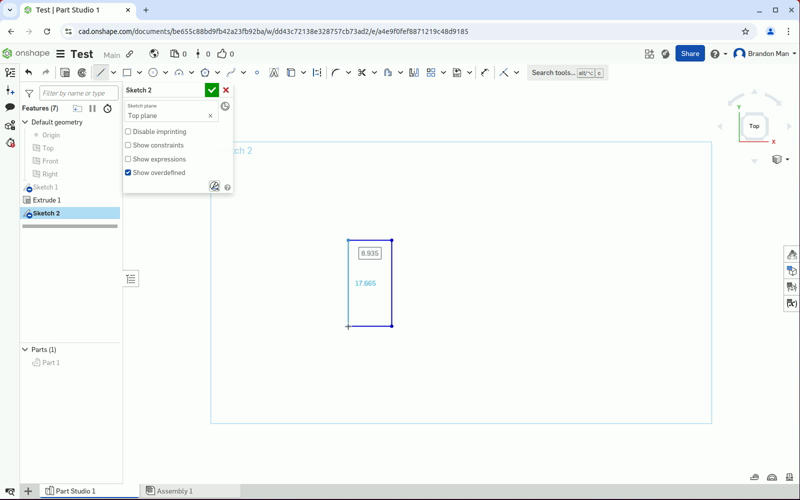
key(esc)
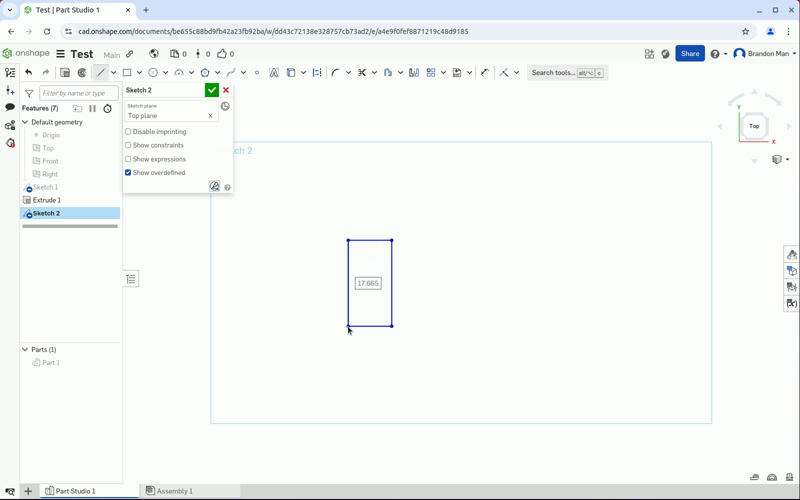
mouse_move(361, 263)
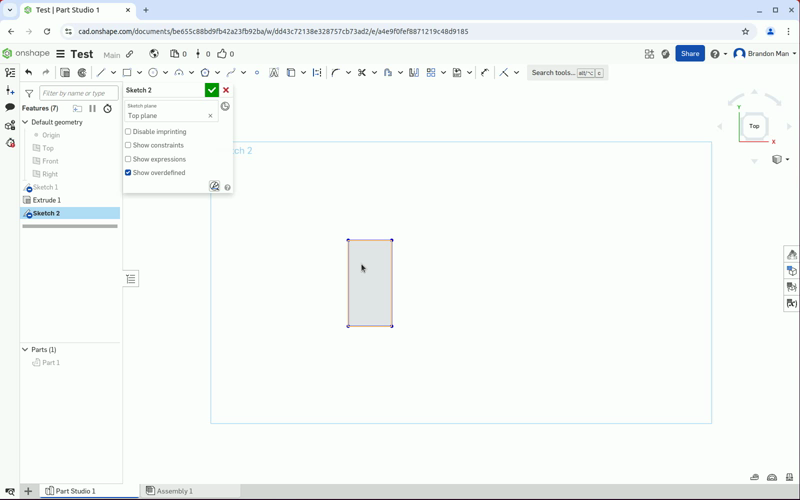
click(361, 263)
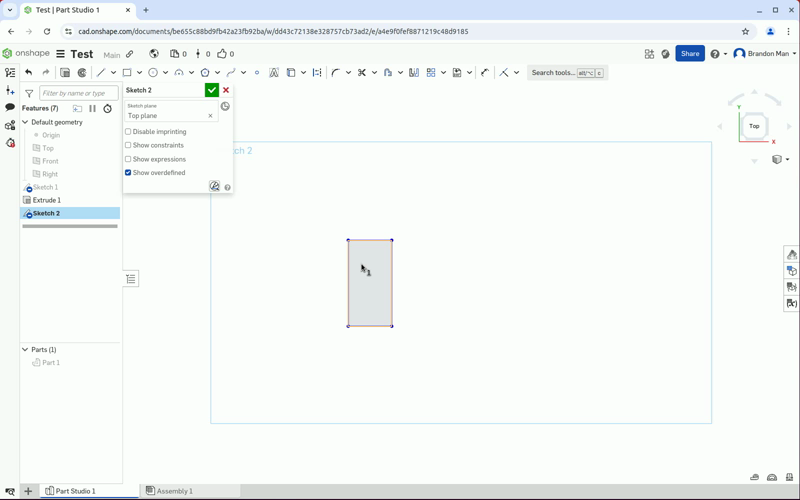
mouse_move(73, 352)
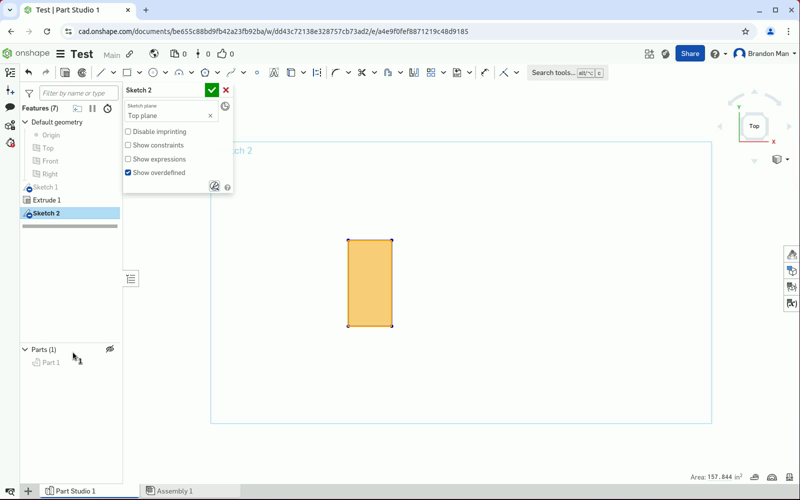
key(shift+y)
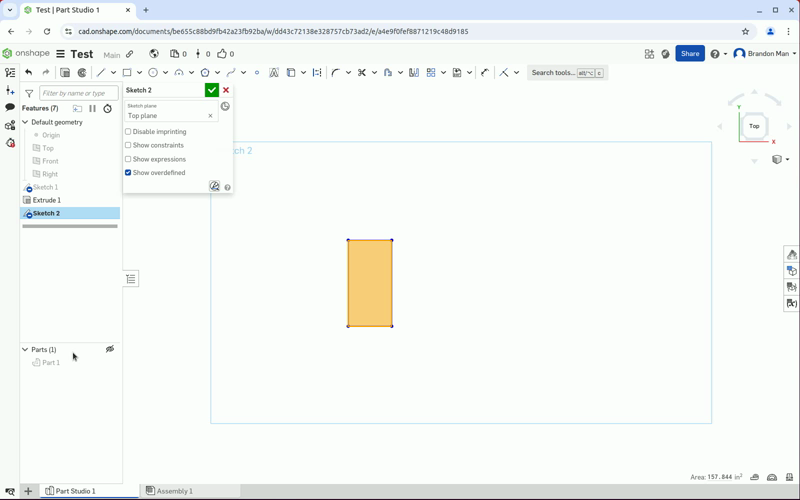
key(shift+e)
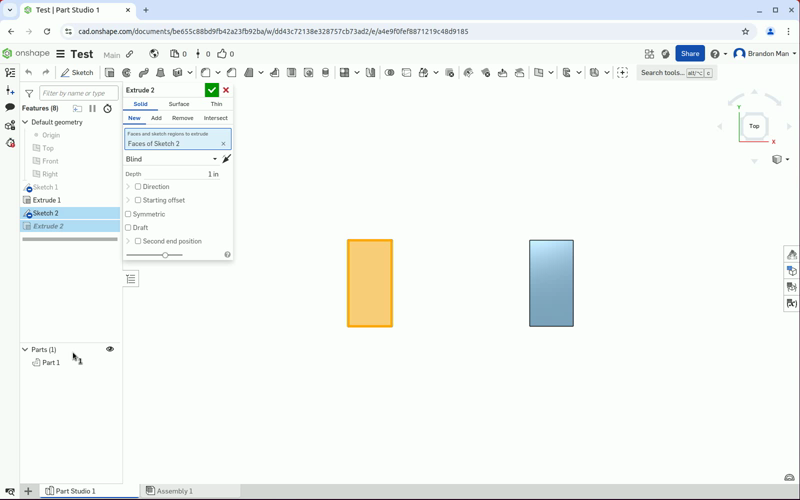
mouse_move(143, 106)
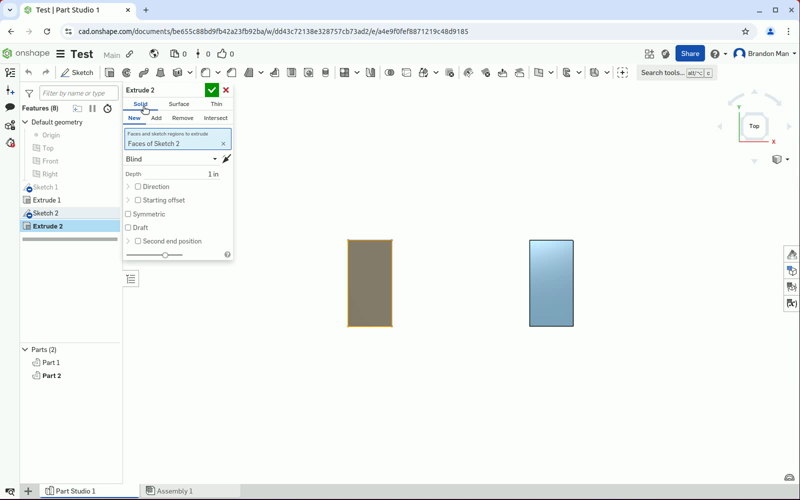
click(143, 106)
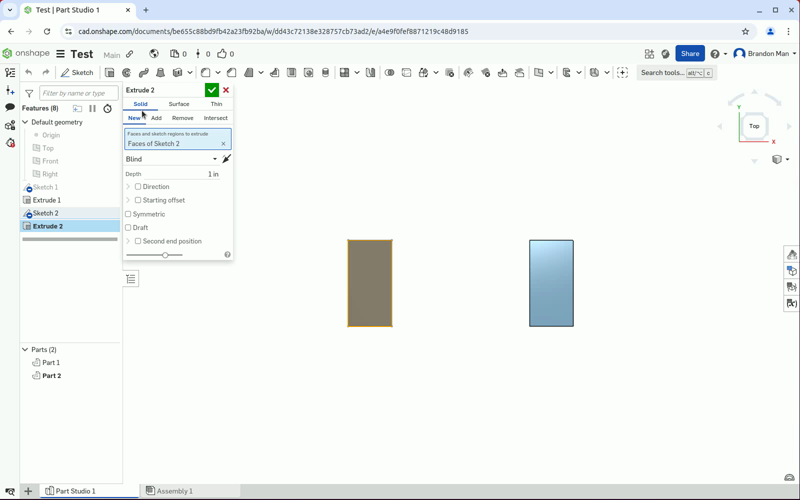
mouse_move(137, 120)
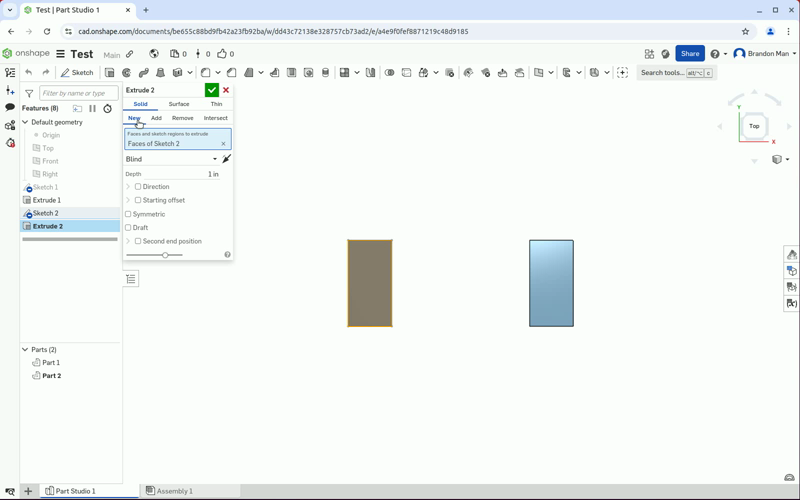
click(137, 120)
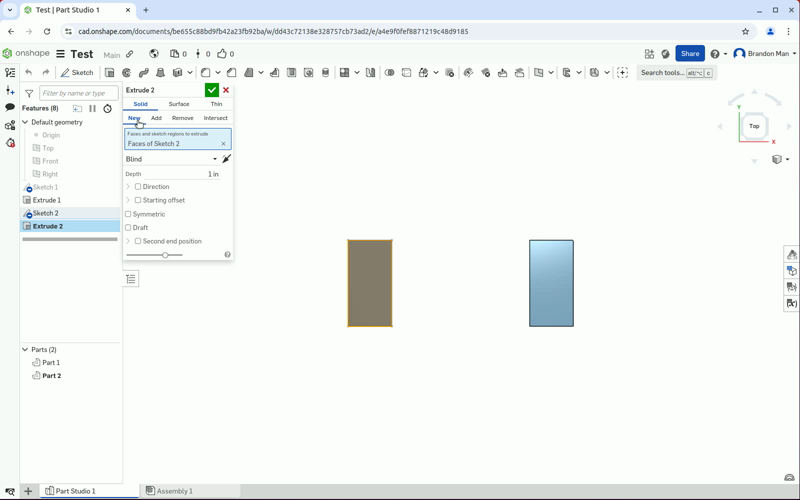
key(tab, 4)
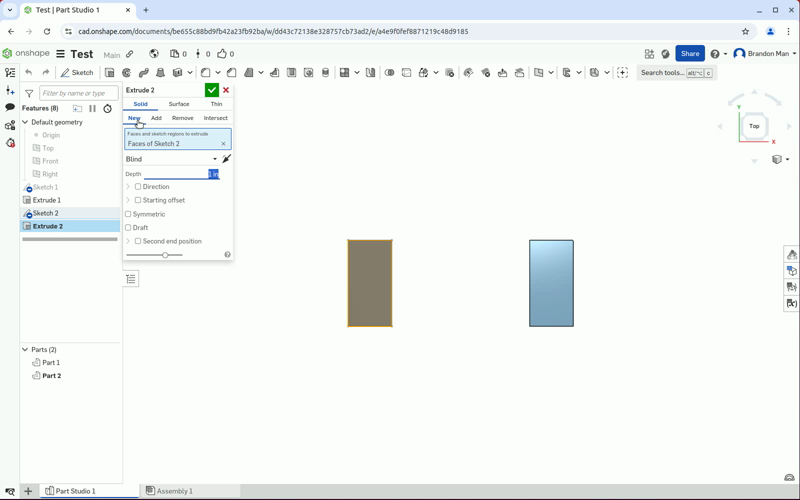
text(14.202)
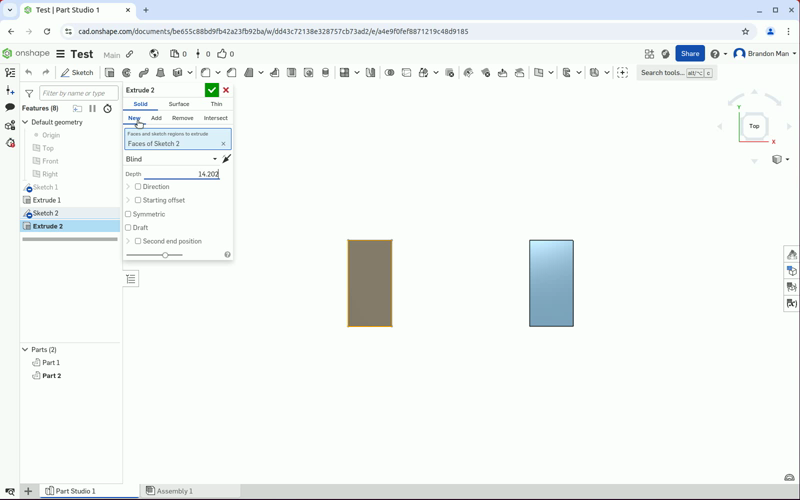
key(enter)
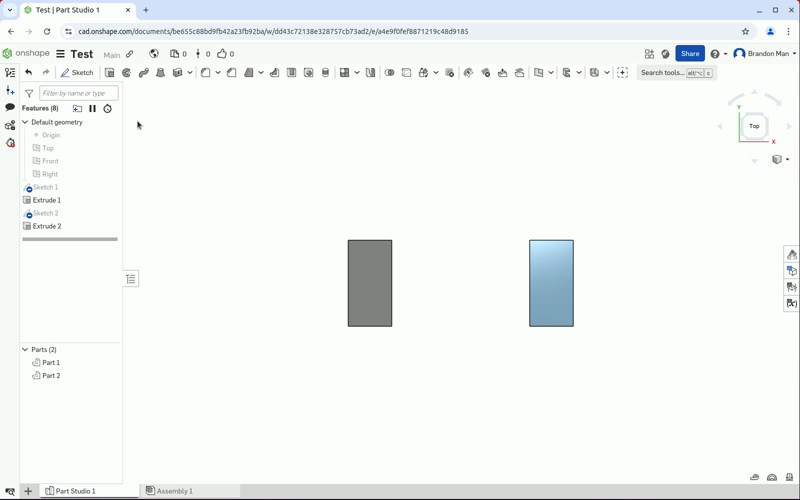
key(shift+h)
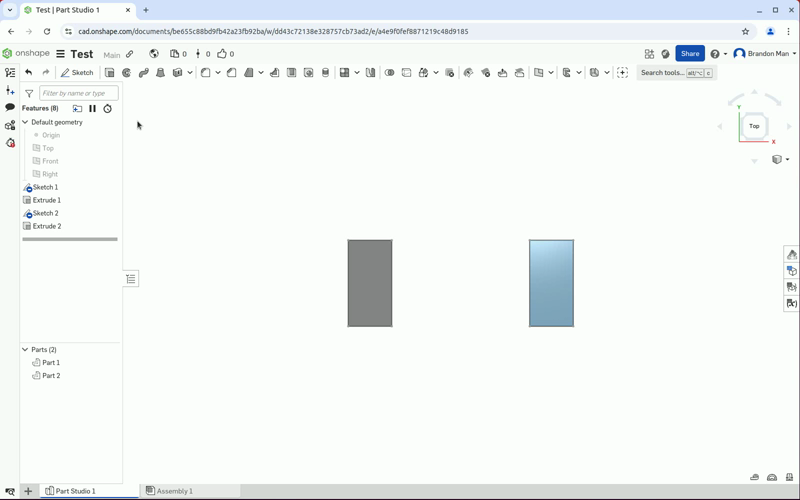
key(shift+h)
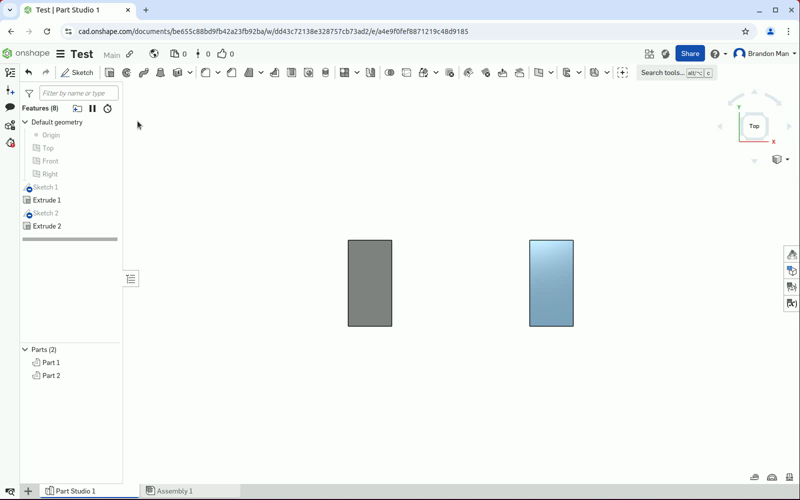
mouse_move(73, 189)
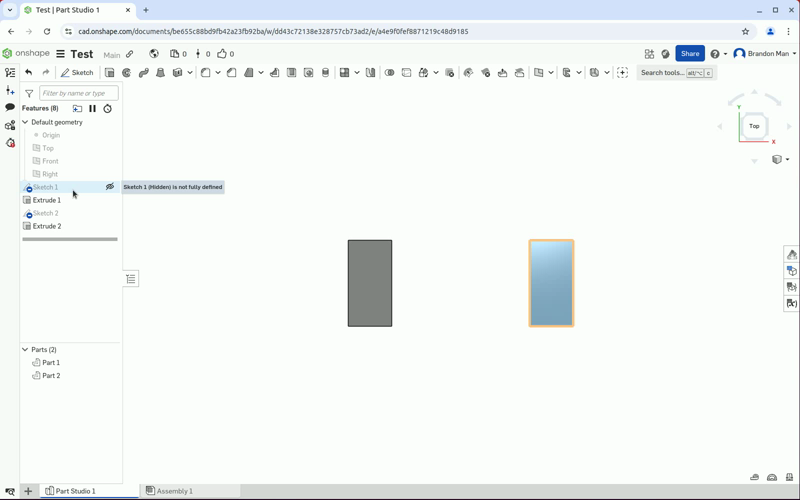
click(73, 189)
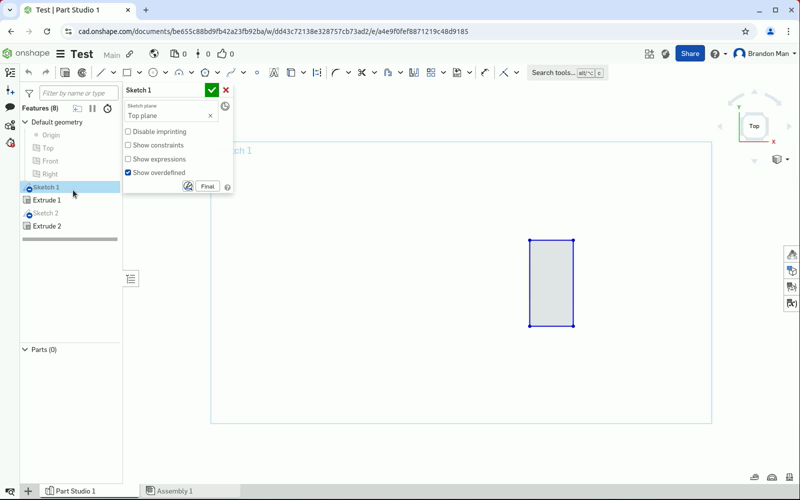
mouse_move(229, 92)
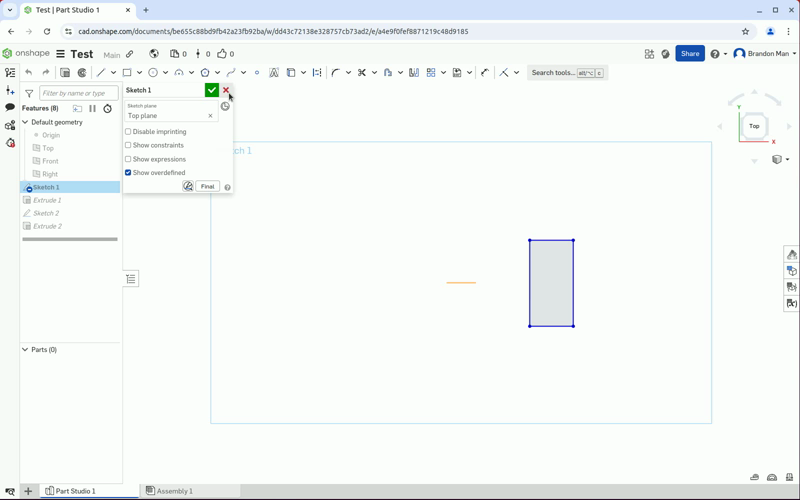
click(229, 92)
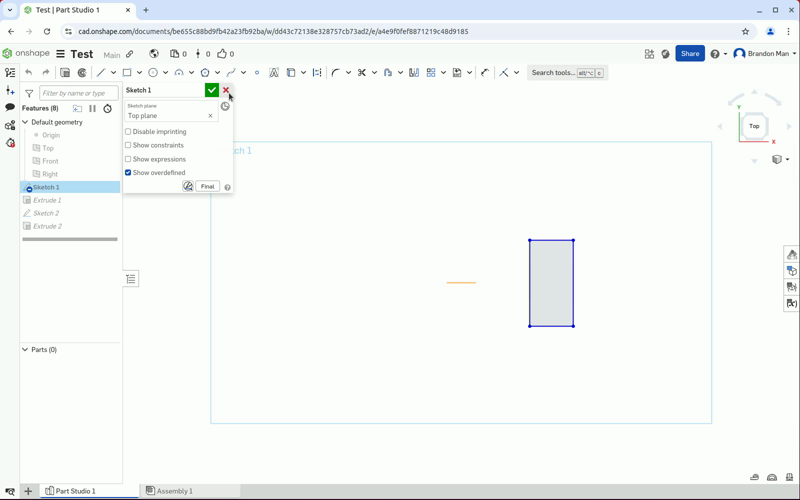
key(shift+s)
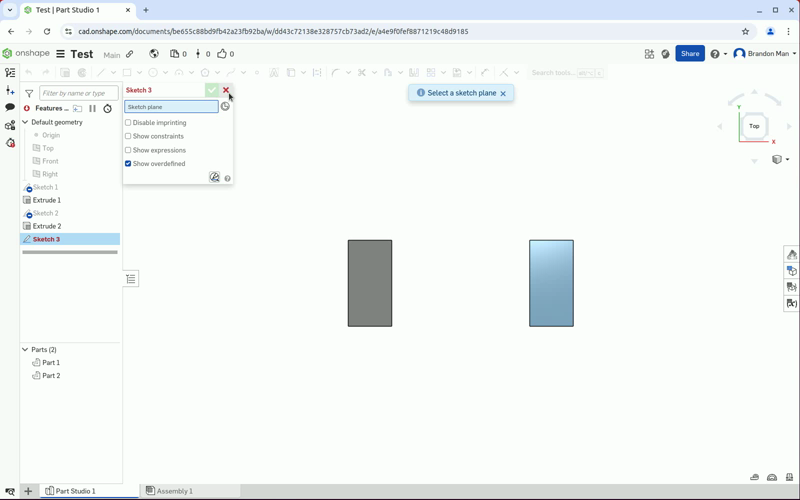
mouse_move(73, 150)
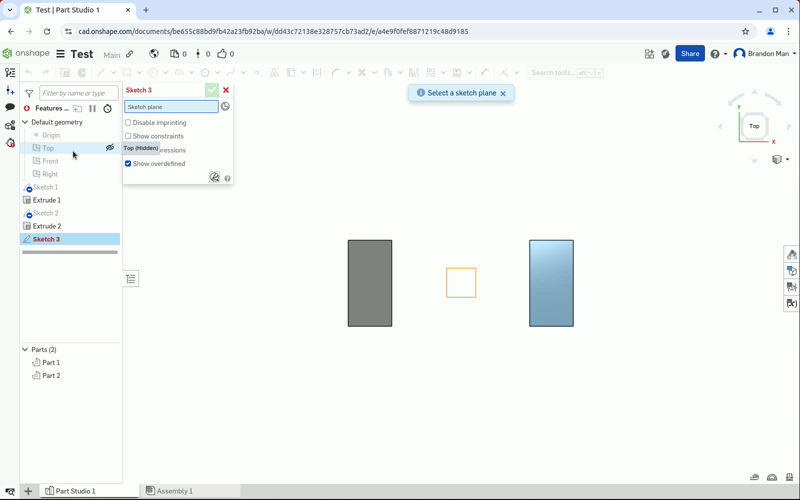
click(73, 150)
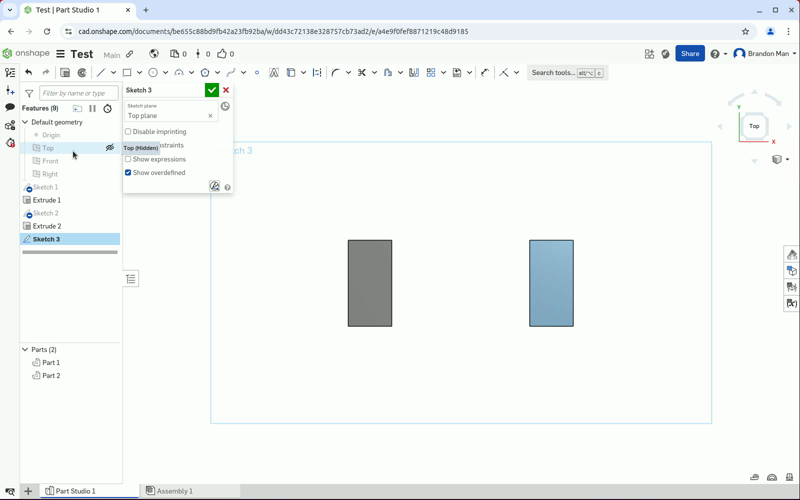
mouse_move(73, 352)
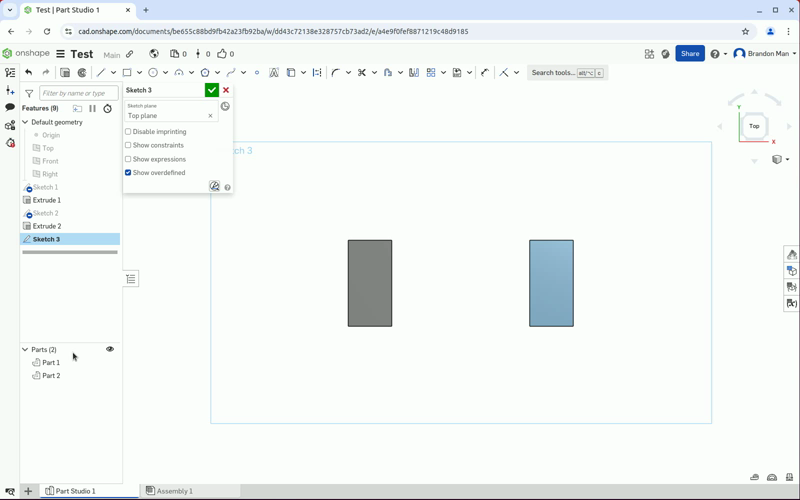
key(y)
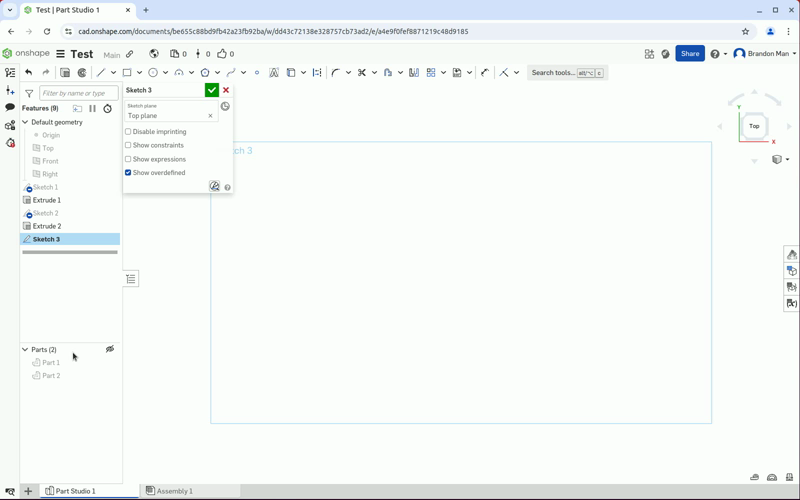
key(l)
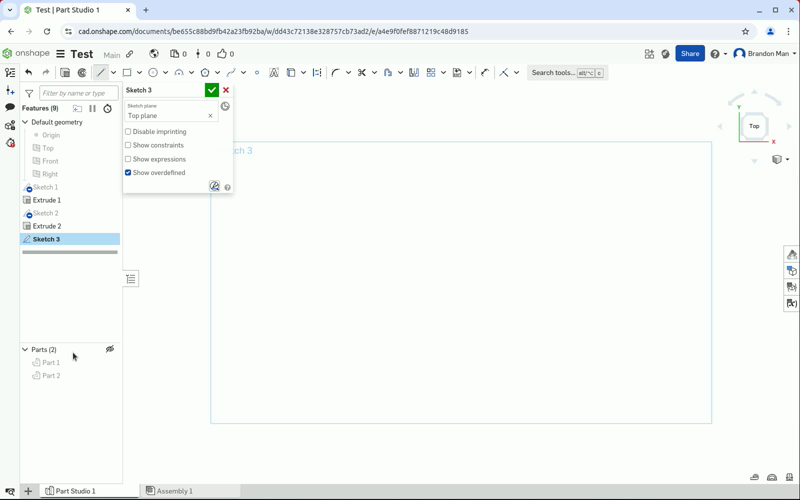
key_down(shift)
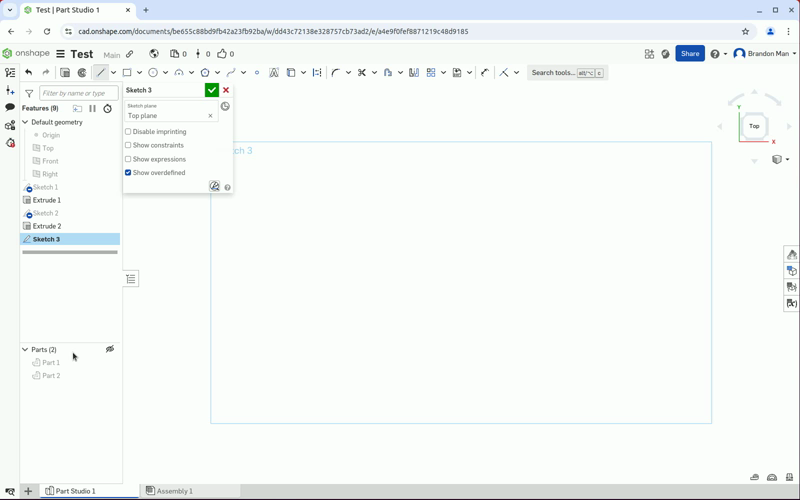
mouse_move(391, 326)
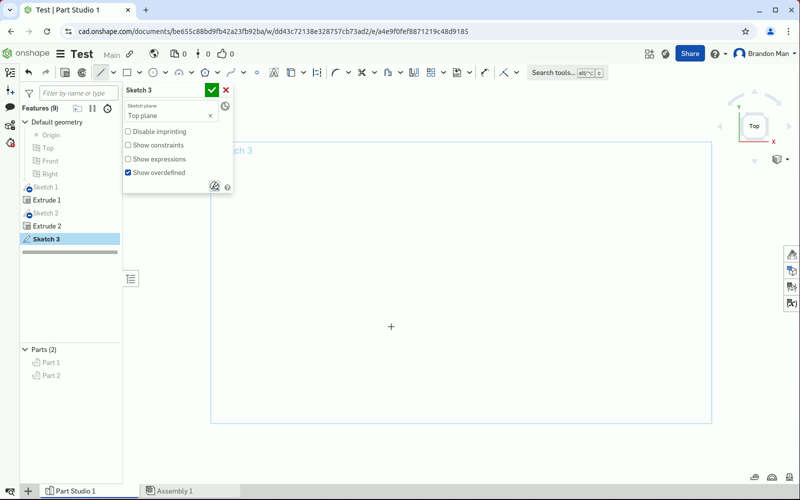
click(391, 326)
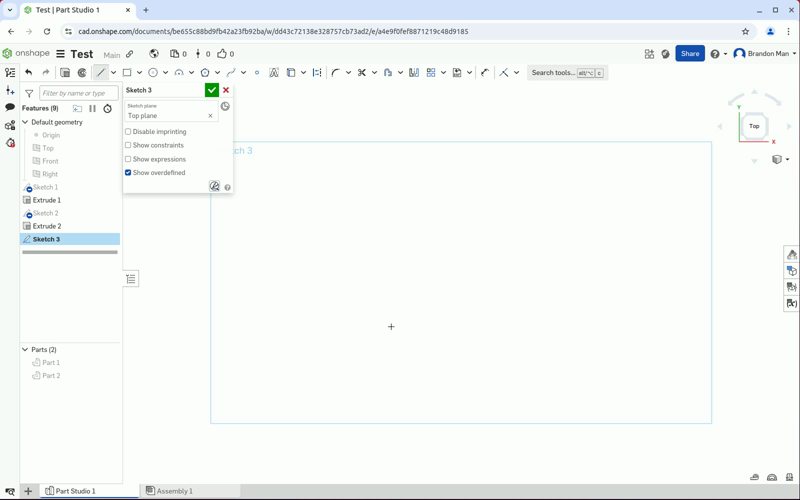
key_up(shift)
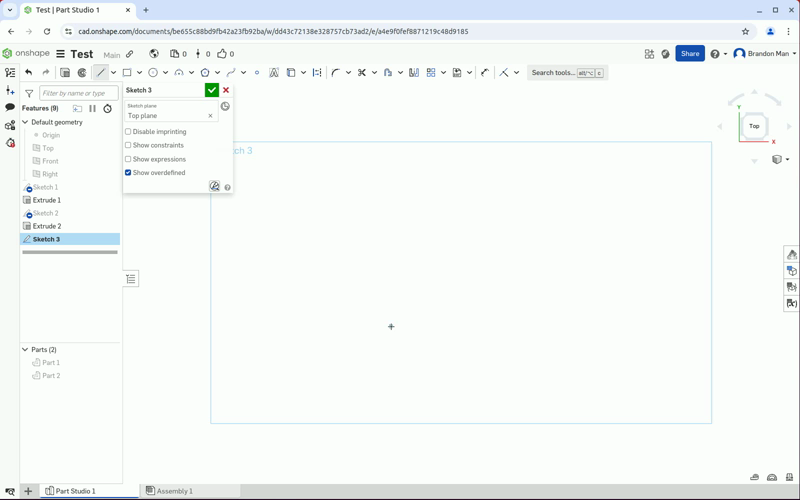
key_down(shift)
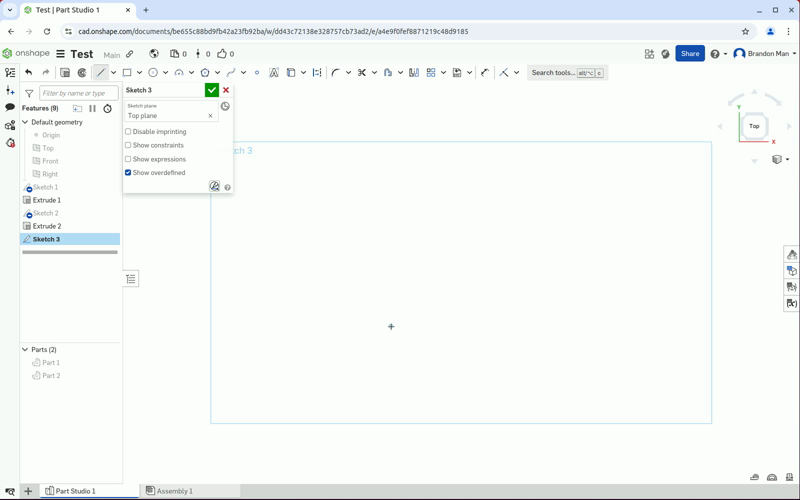
mouse_move(530, 326)
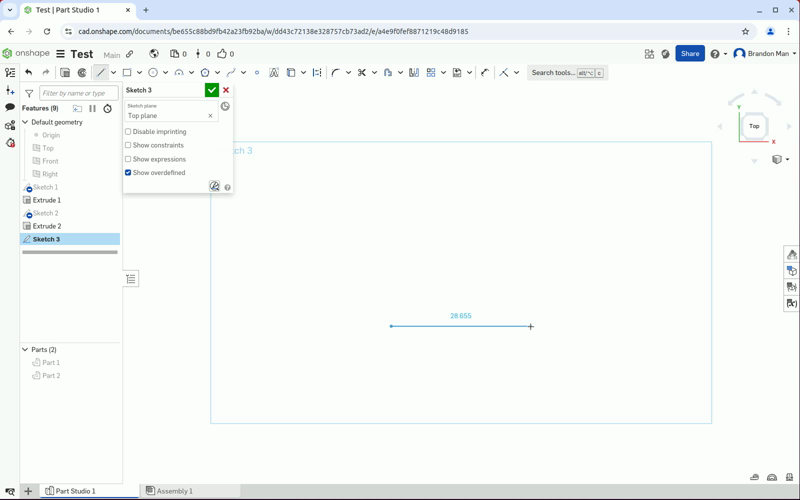
click(530, 326)
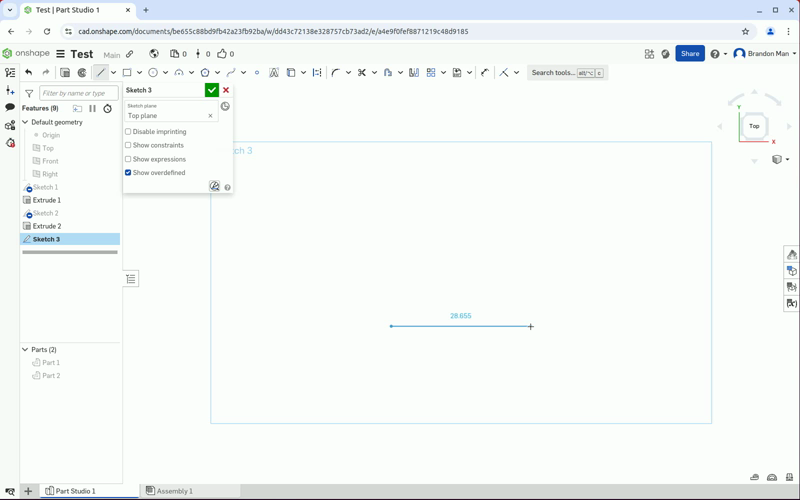
key_up(shift)
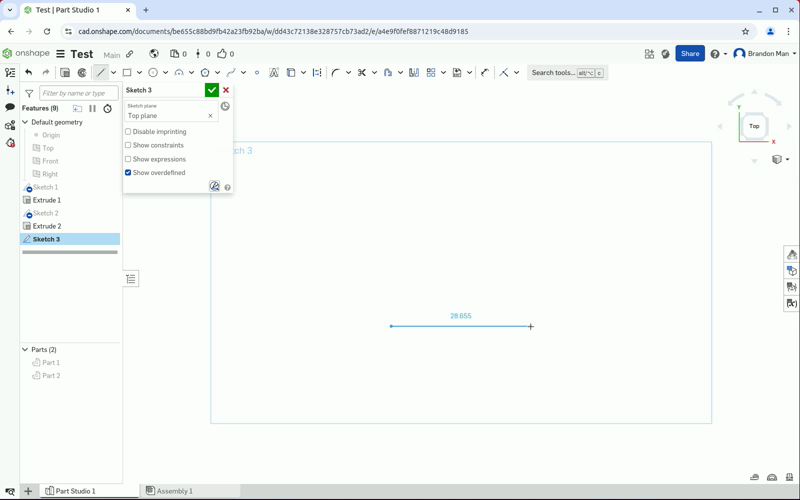
key_down(shift)
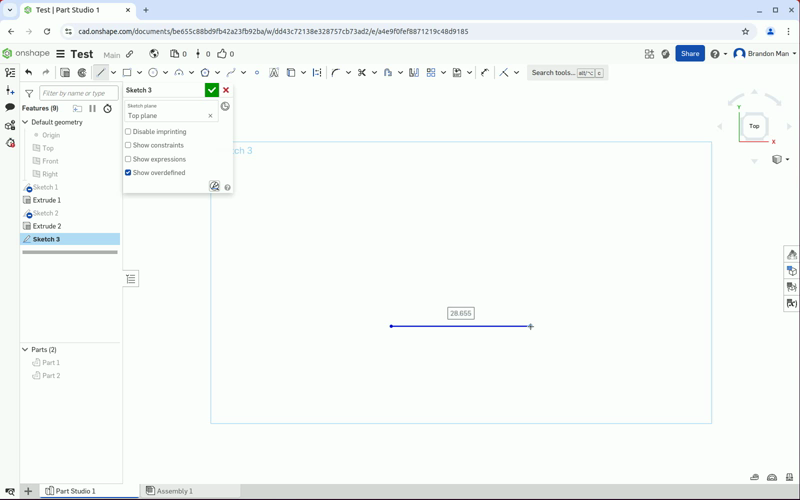
mouse_move(530, 241)
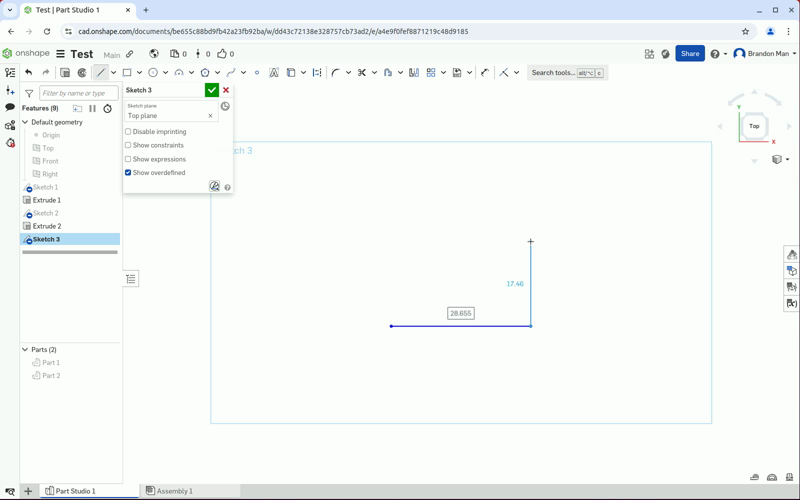
click(530, 241)
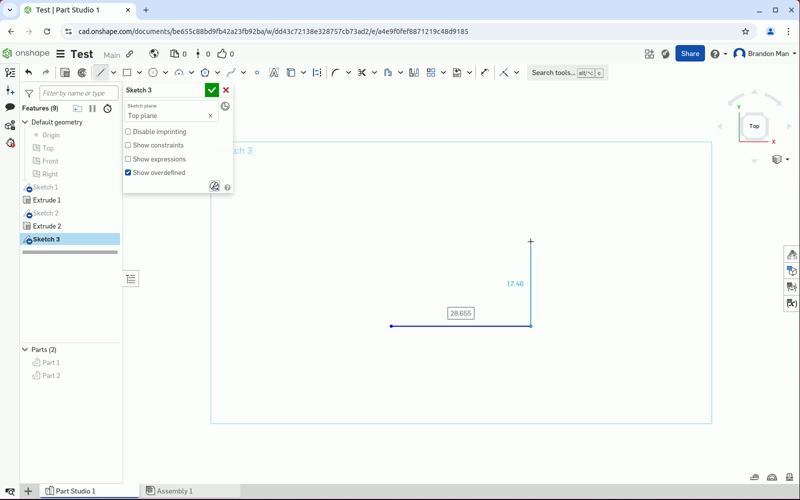
key_up(shift)
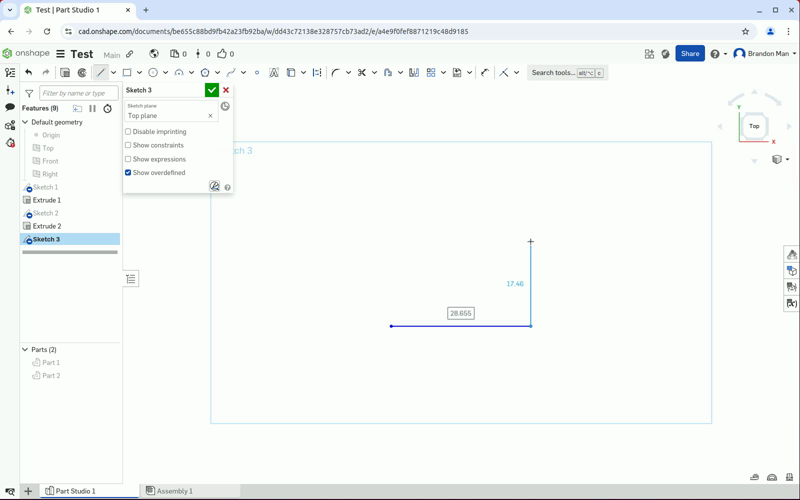
key_down(shift)
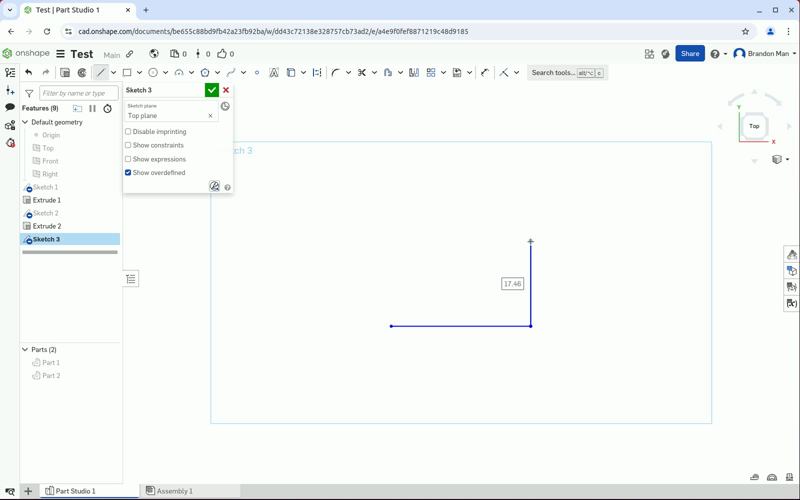
mouse_move(391, 241)
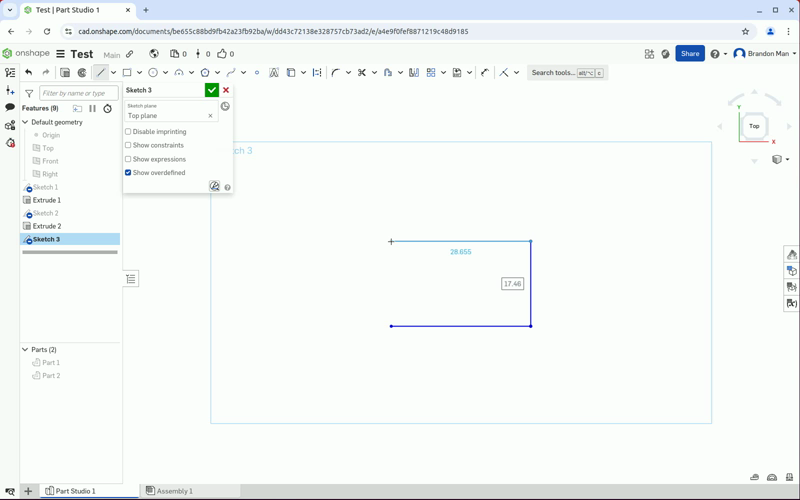
click(391, 241)
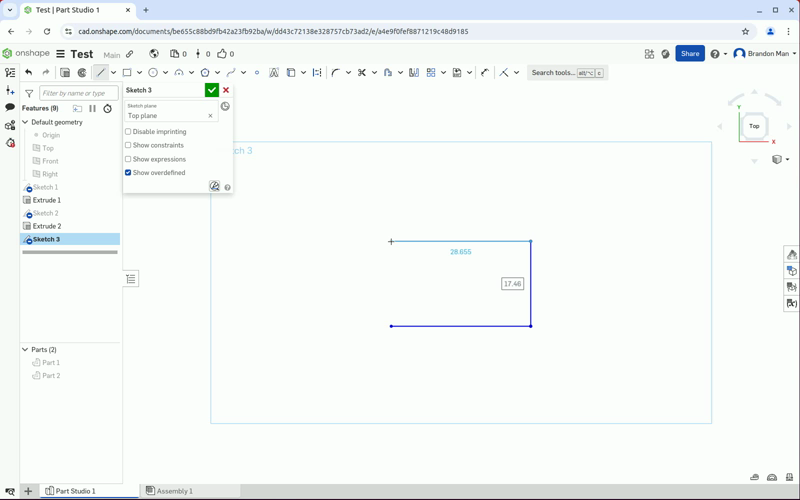
key_up(shift)
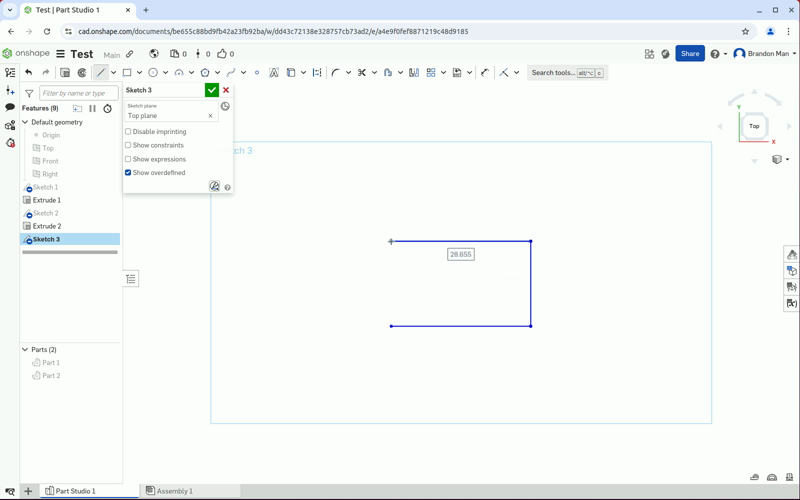
key_down(shift)
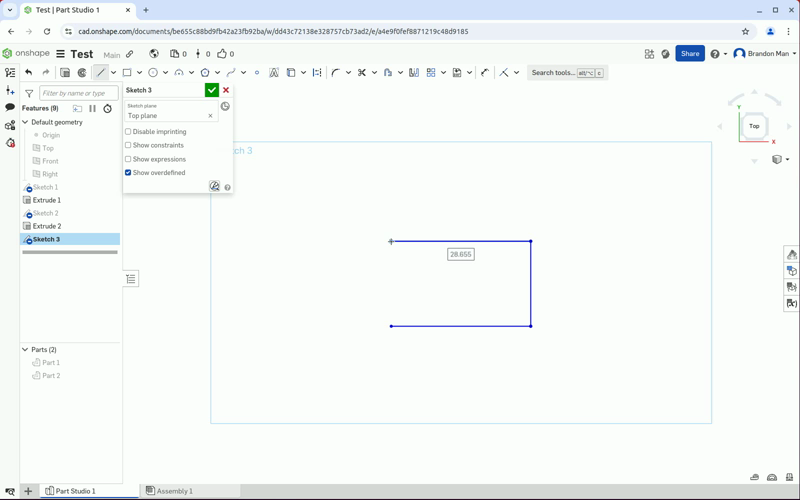
mouse_move(391, 326)
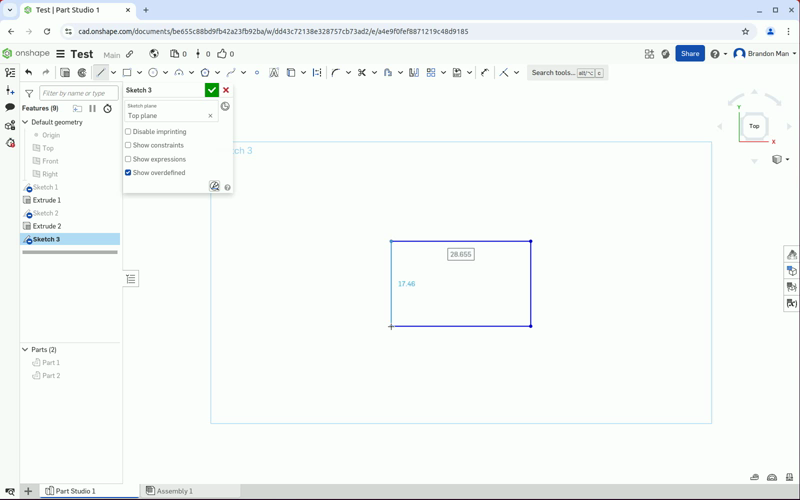
key_up(shift)
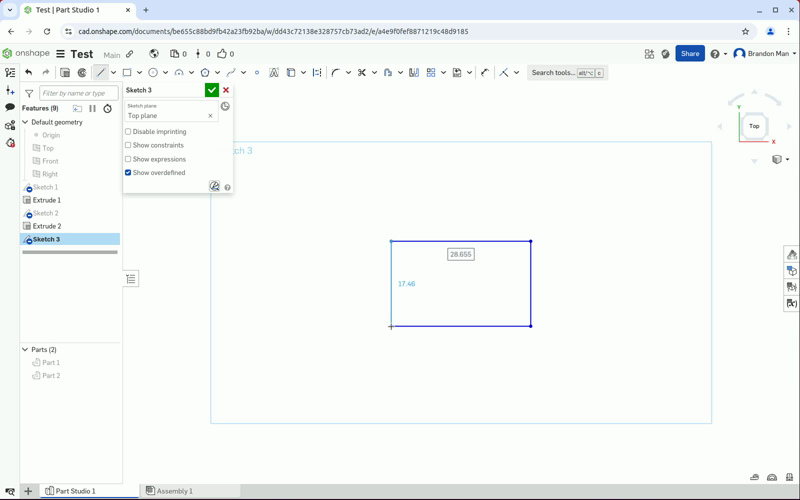
click(391, 326)
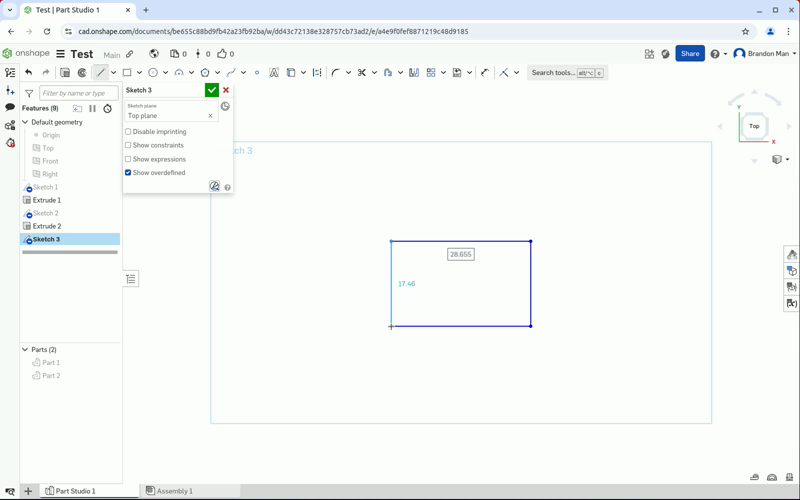
key(esc)
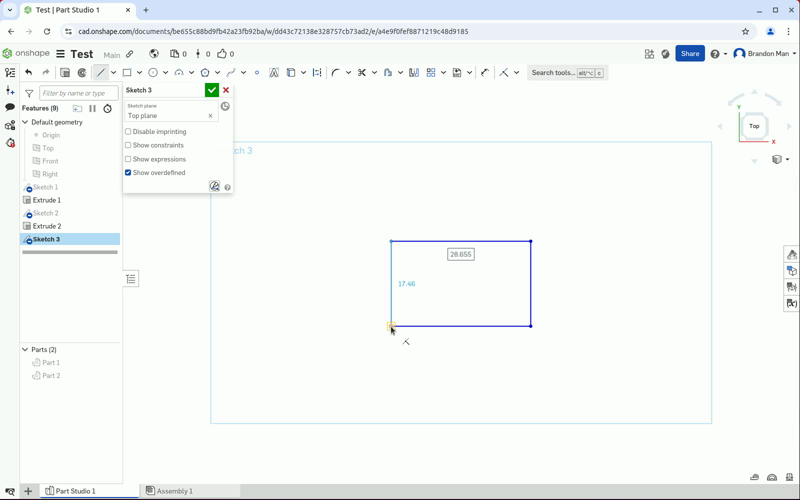
mouse_move(437, 295)
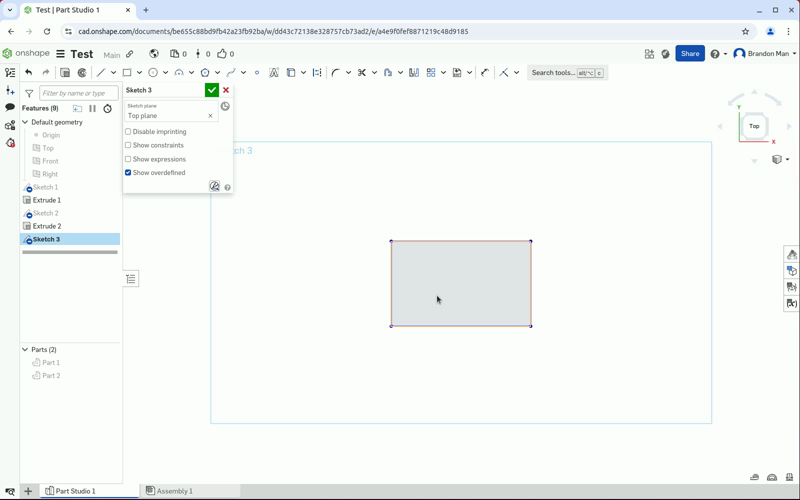
click(437, 295)
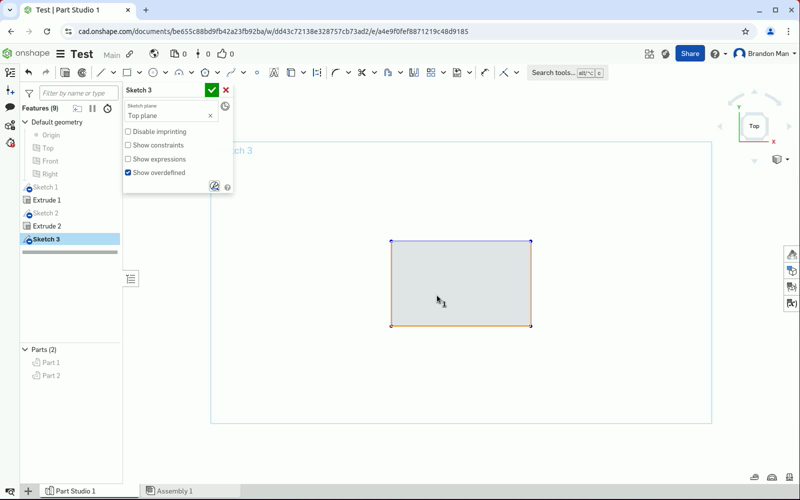
mouse_move(73, 352)
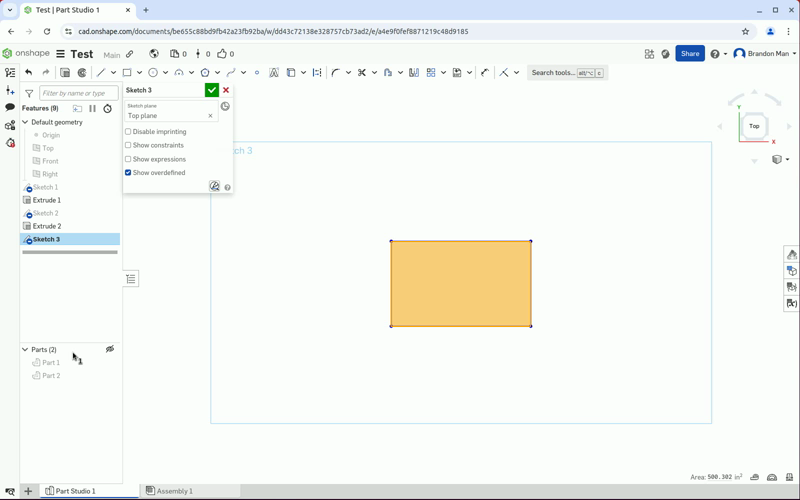
key(shift+y)
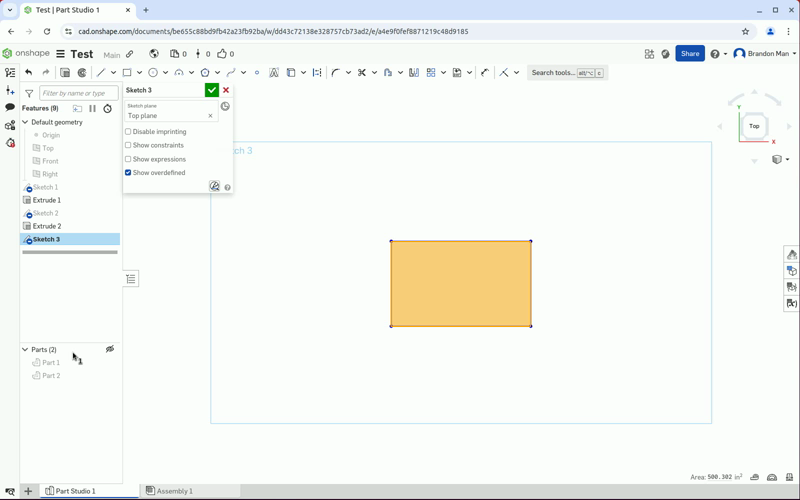
key(shift+e)
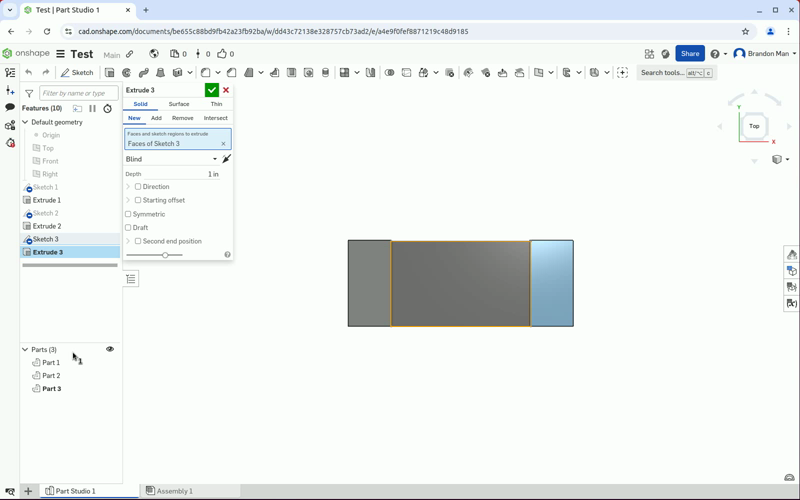
mouse_move(143, 106)
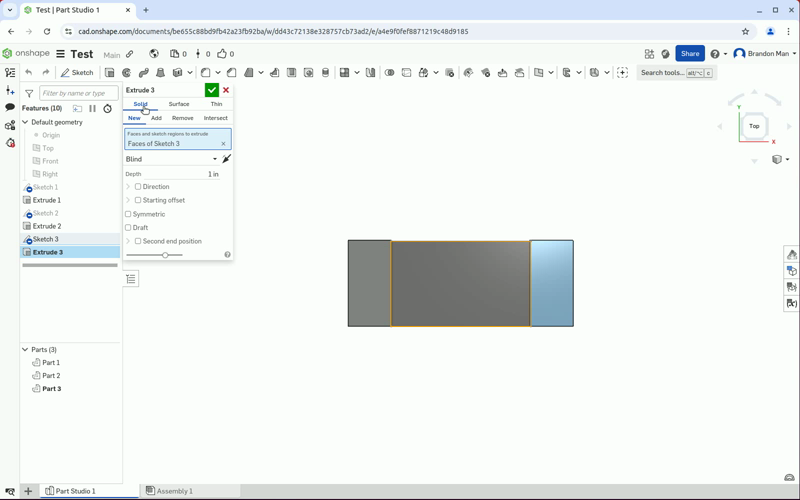
click(143, 106)
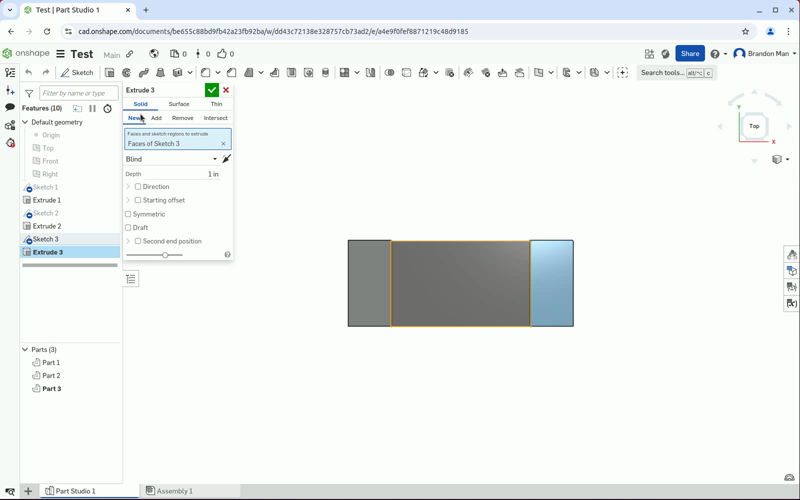
mouse_move(137, 120)
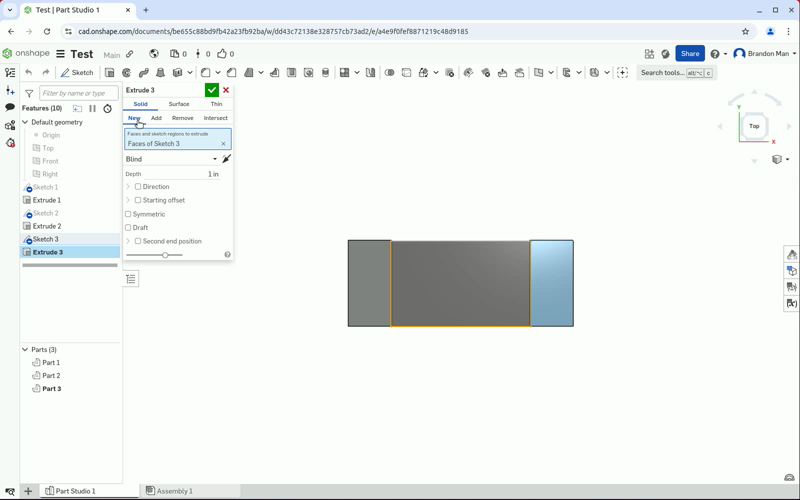
click(137, 120)
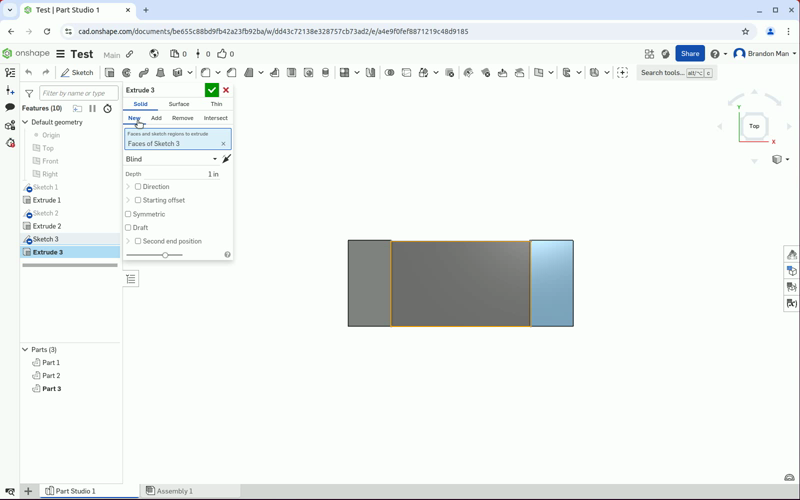
key(tab, 4)
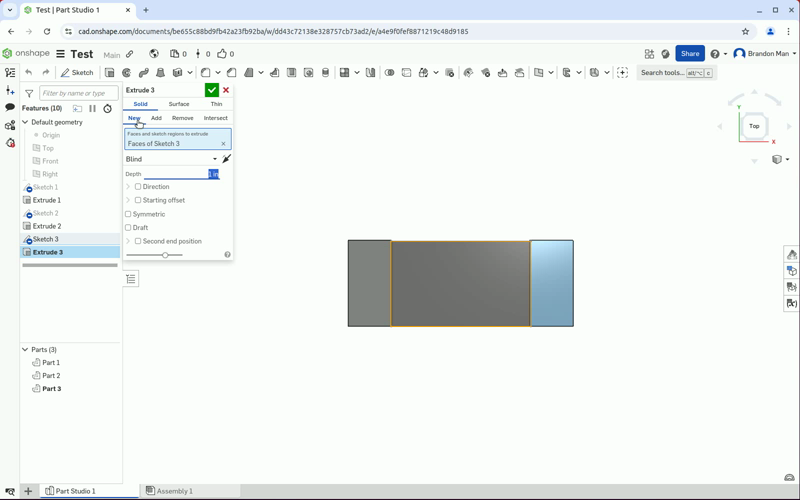
text(14.202)
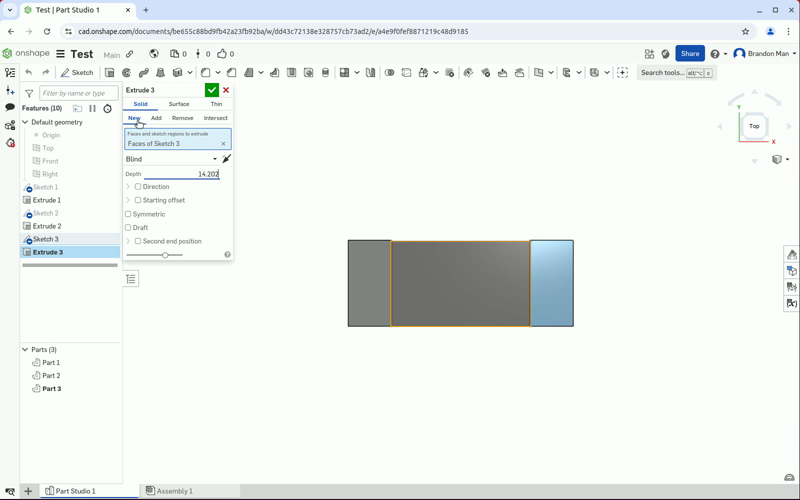
key(enter)
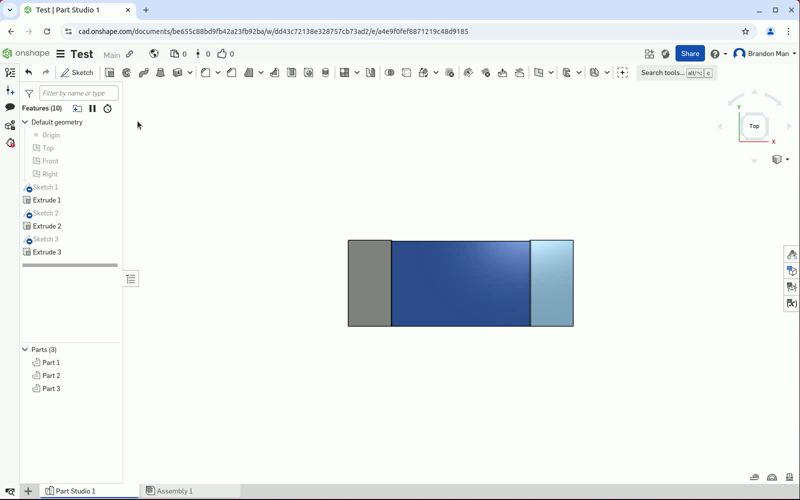
key(shift+h)
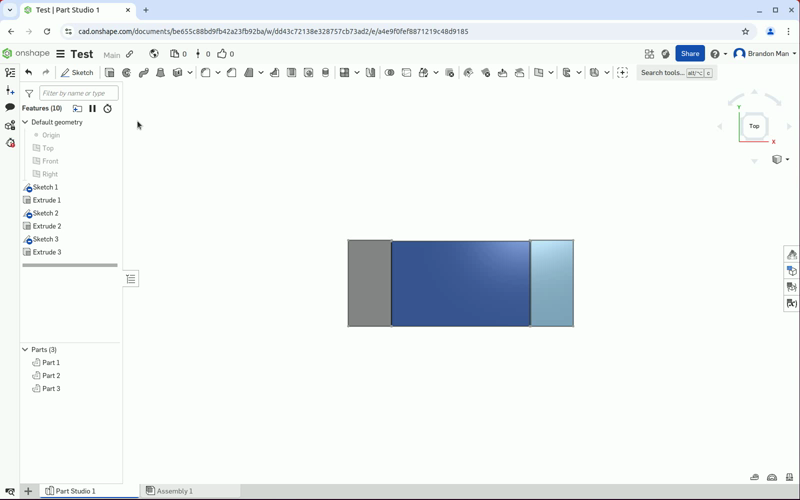
key(shift+h)
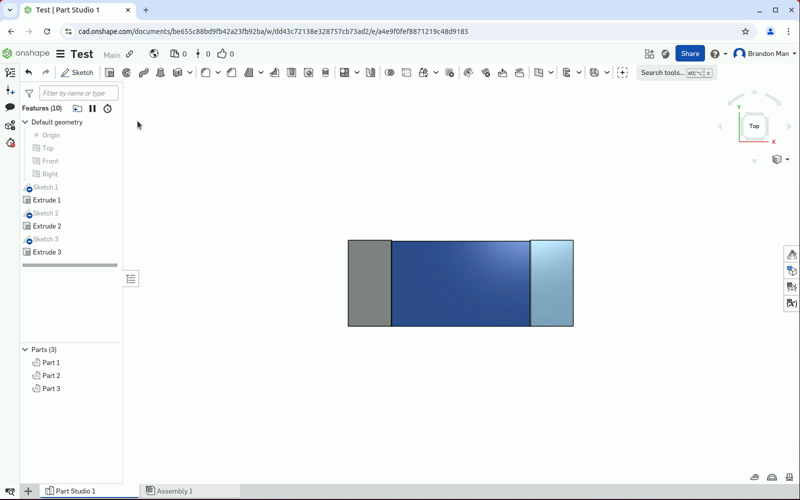
mouse_move(73, 189)
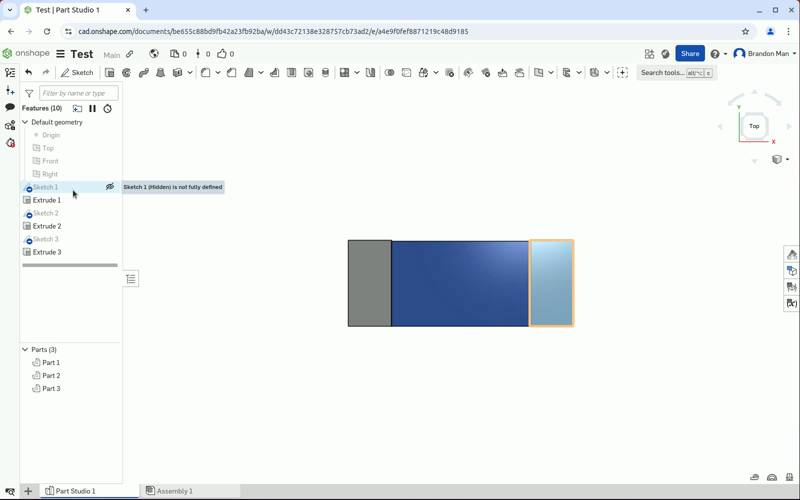
click(73, 189)
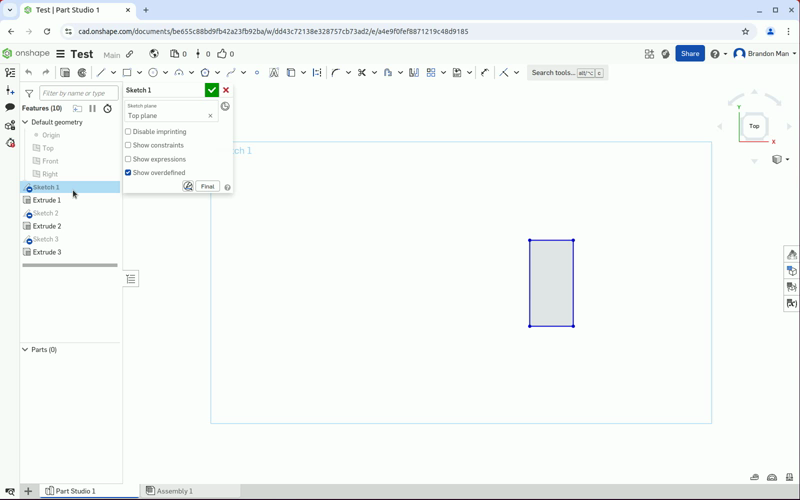
mouse_move(229, 92)
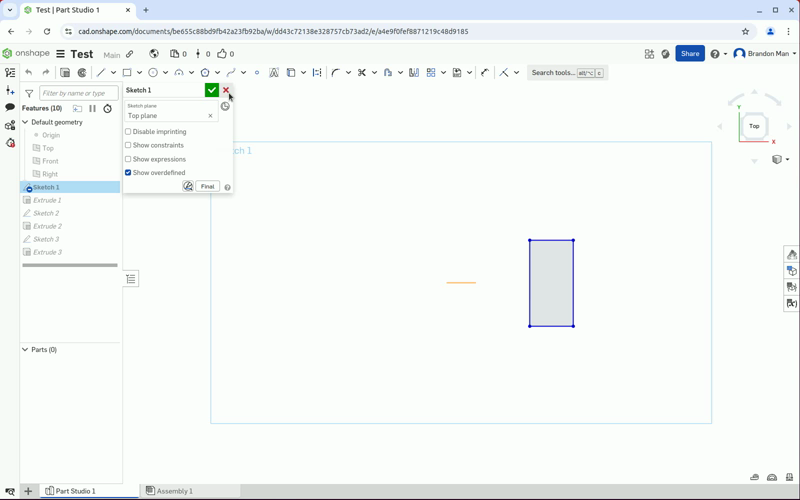
click(229, 92)
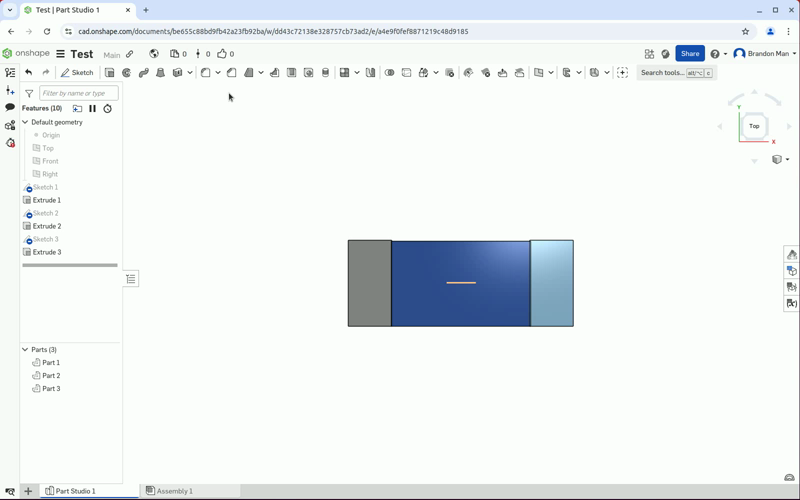
mouse_move(541, 75)
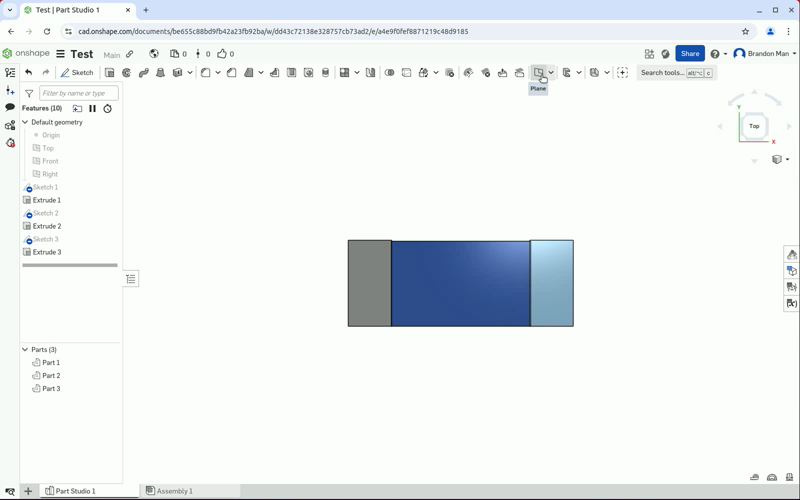
click(541, 75)
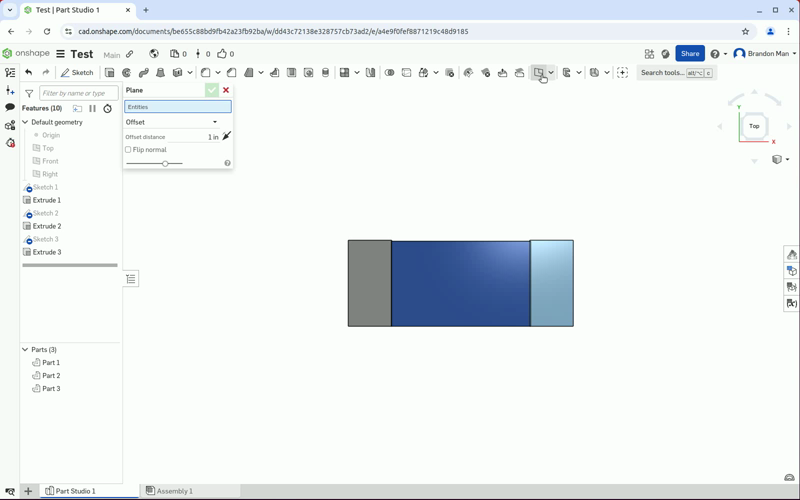
mouse_move(73, 150)
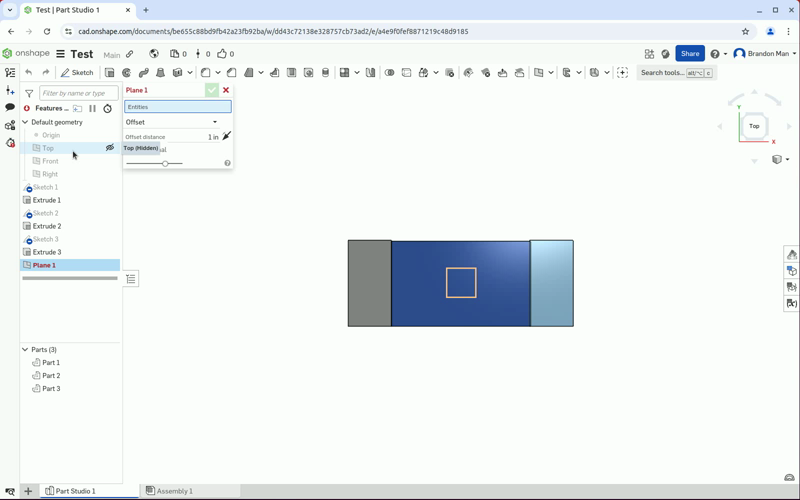
click(73, 150)
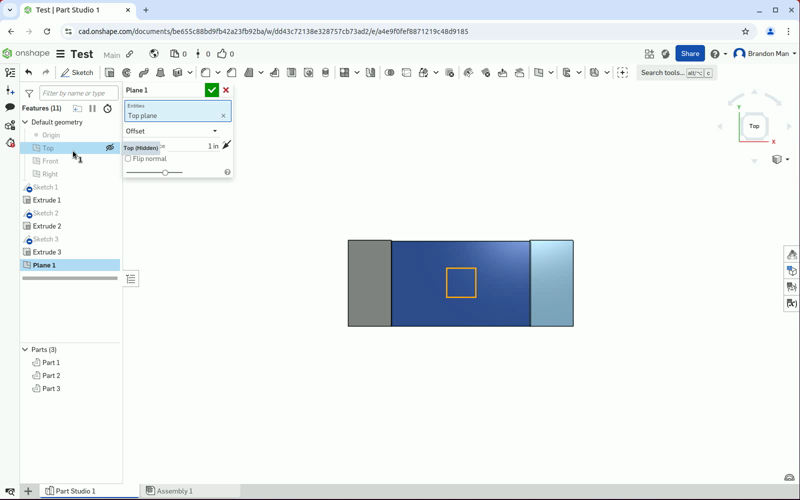
key(tab, 2)
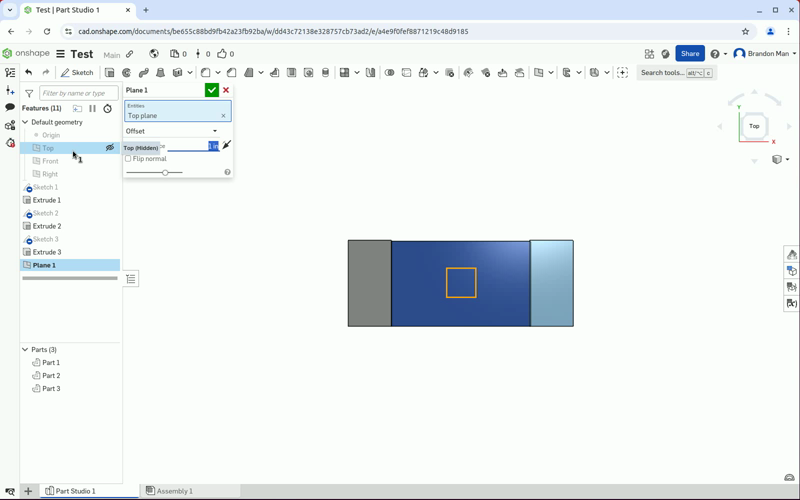
text(14.204)
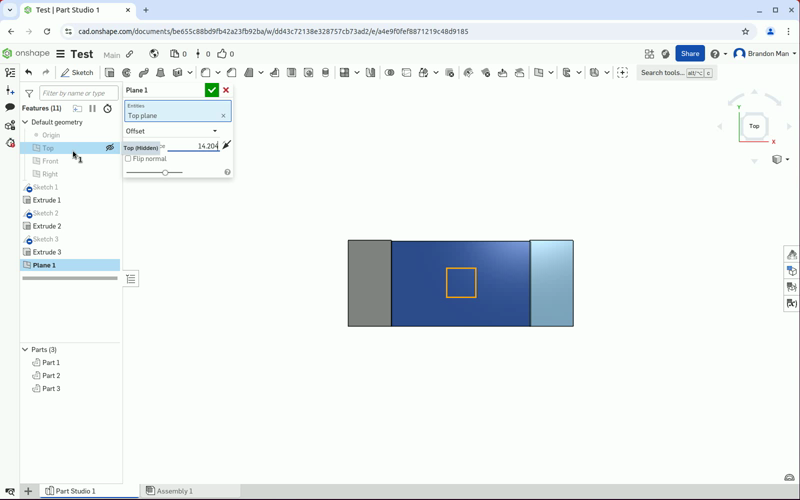
key(enter, 2)
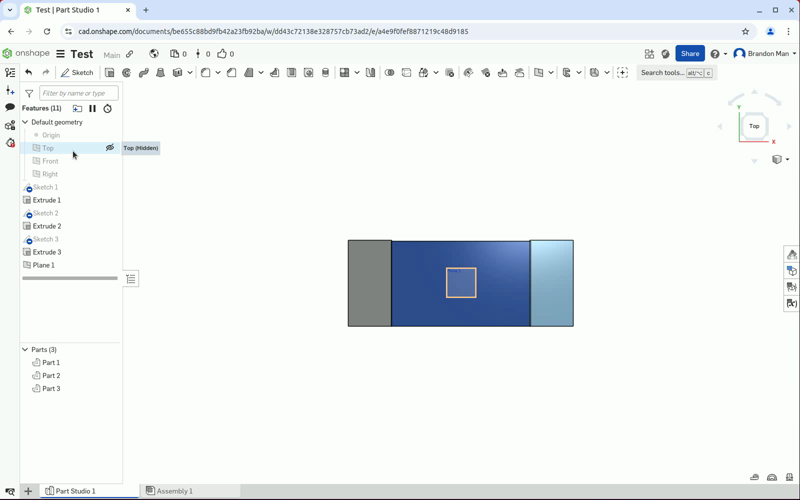
key(shift+s)
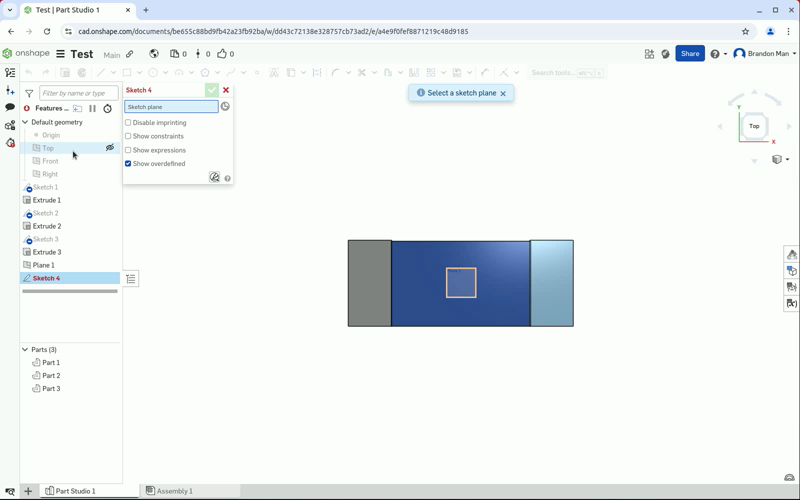
mouse_move(73, 267)
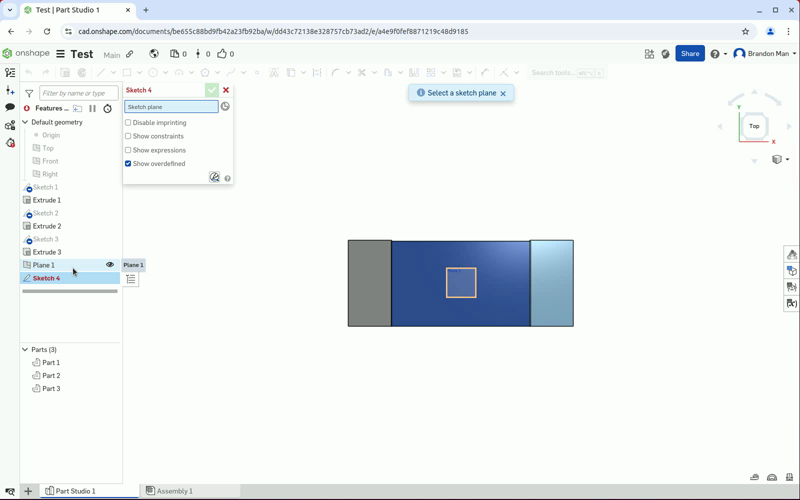
click(73, 267)
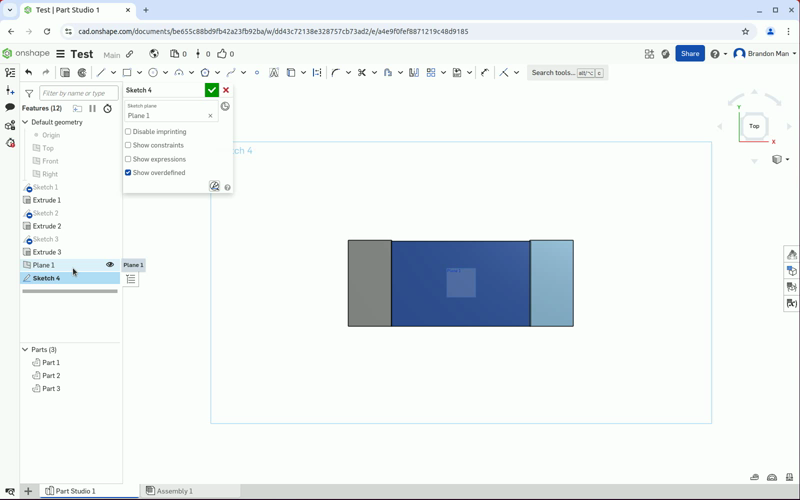
mouse_move(73, 352)
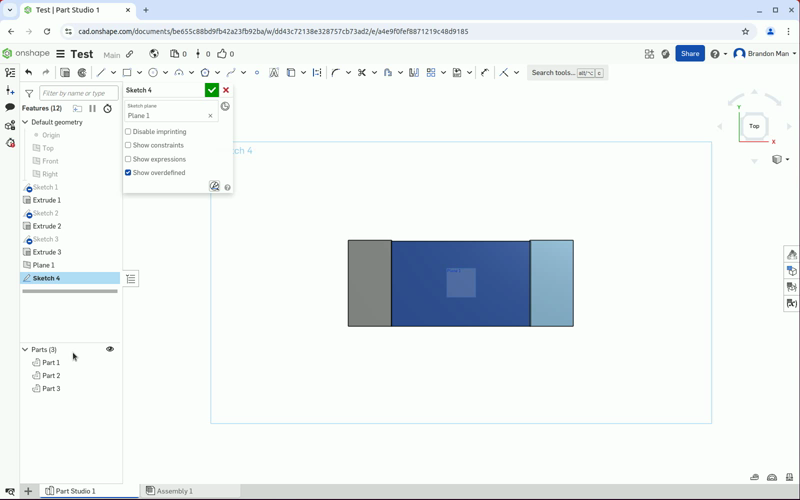
key(y)
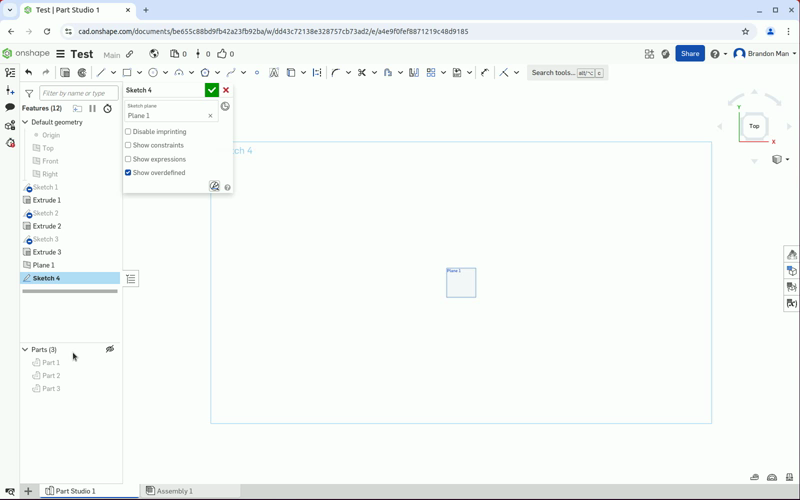
key(l)
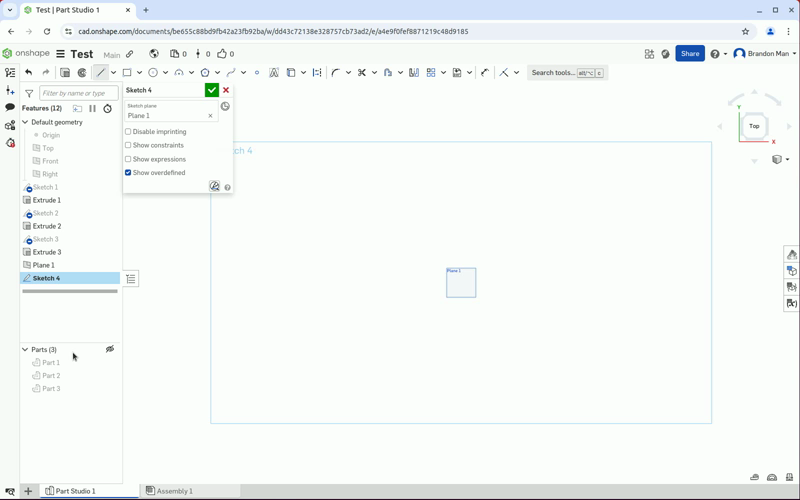
key_down(shift)
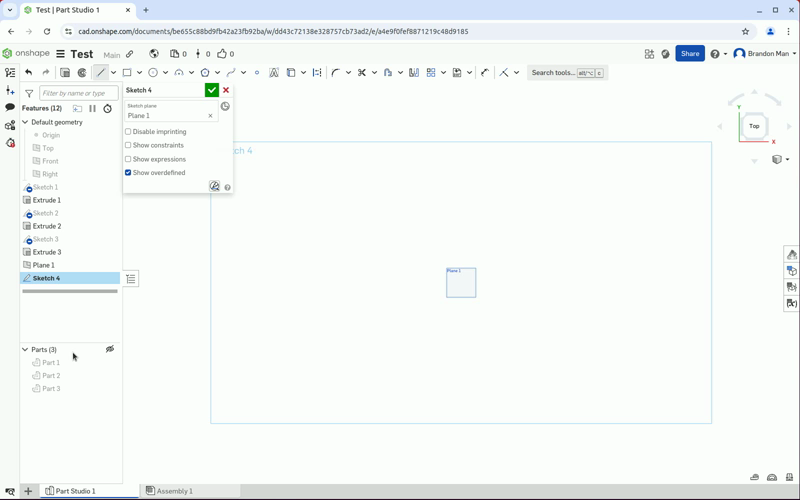
mouse_move(487, 295)
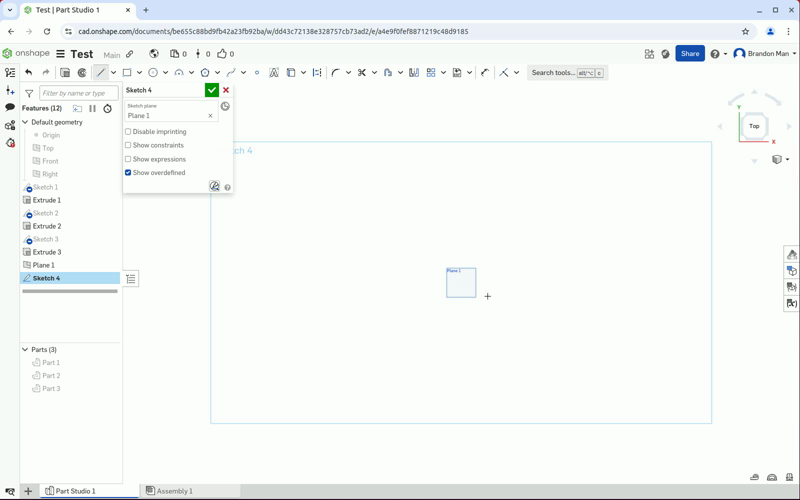
click(487, 295)
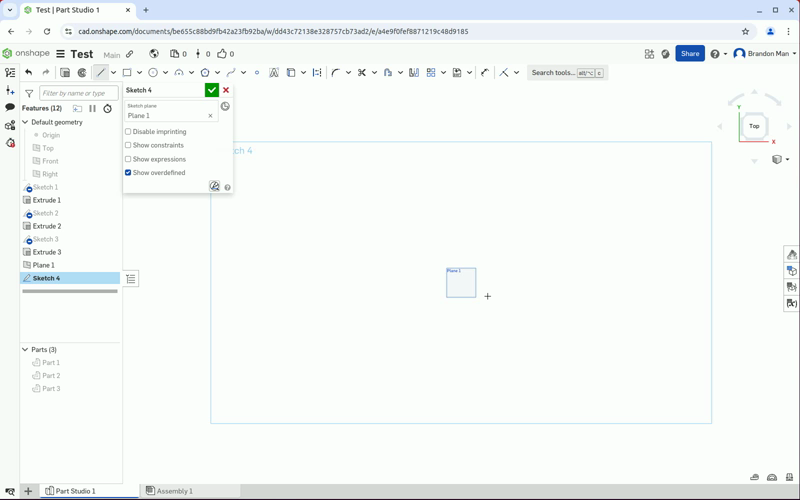
key_up(shift)
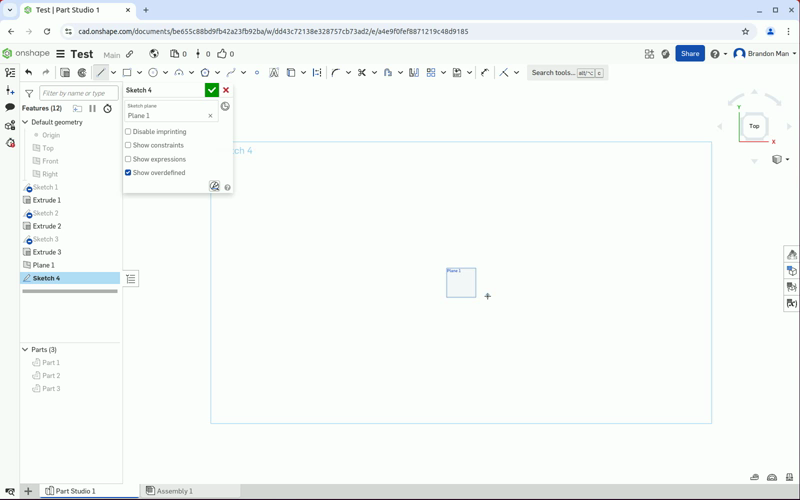
key_down(shift)
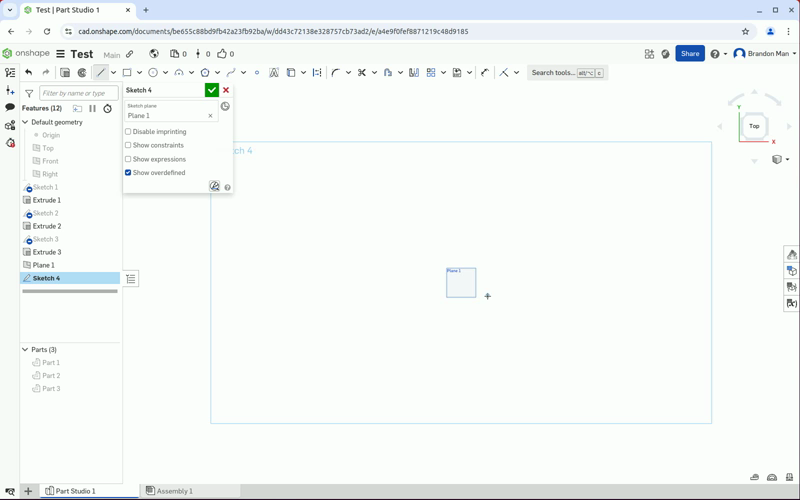
mouse_move(517, 295)
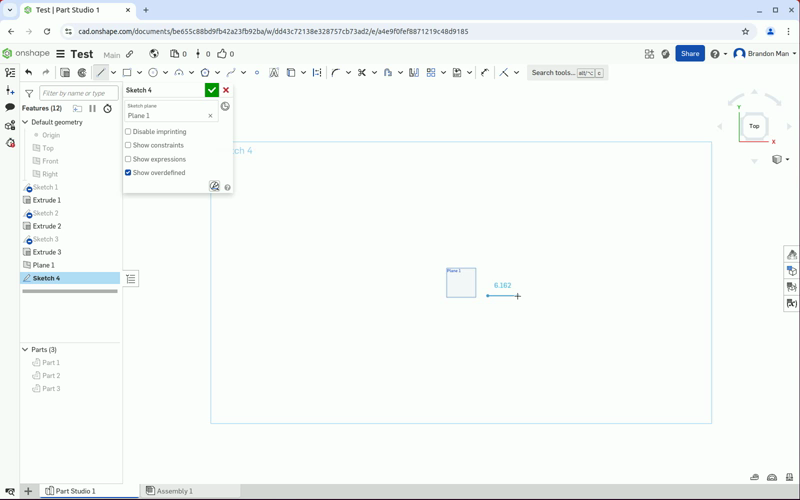
mouse_move(531, 295)
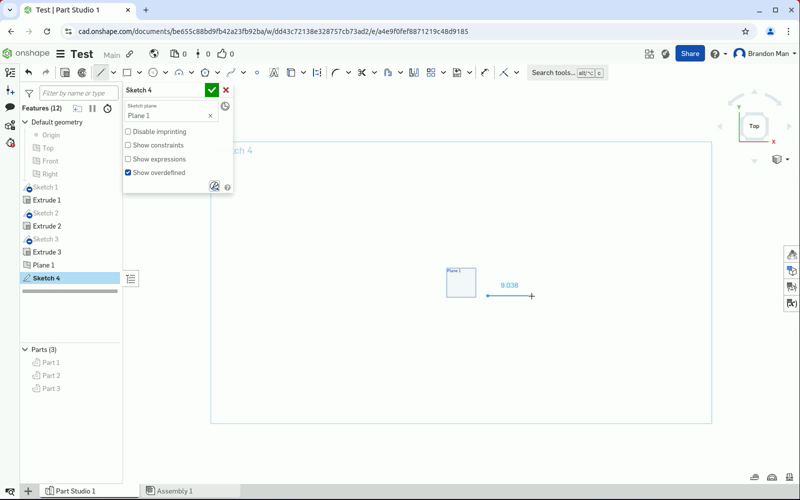
click(531, 295)
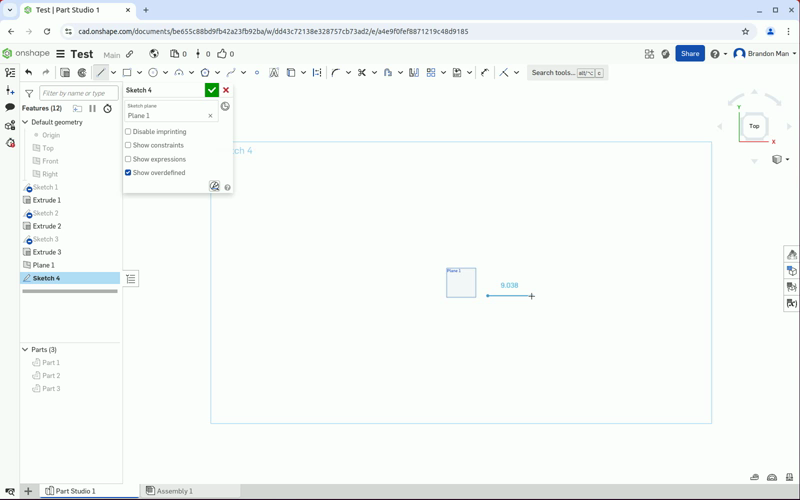
key_up(shift)
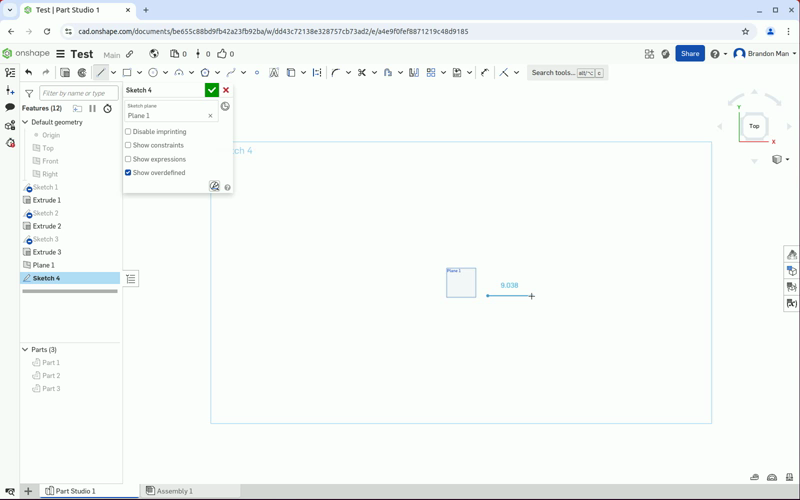
key_down(shift)
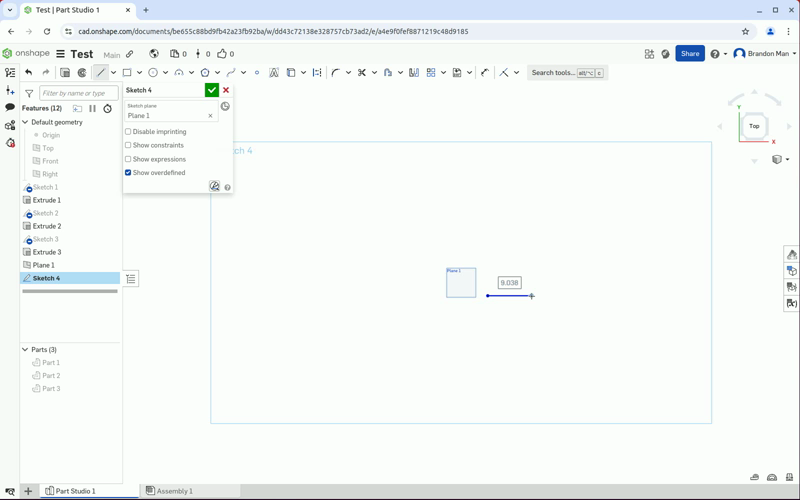
mouse_move(561, 295)
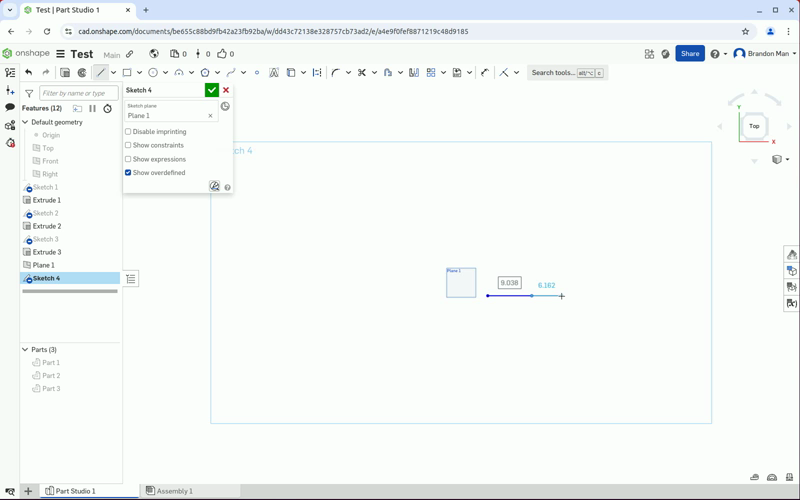
mouse_move(531, 268)
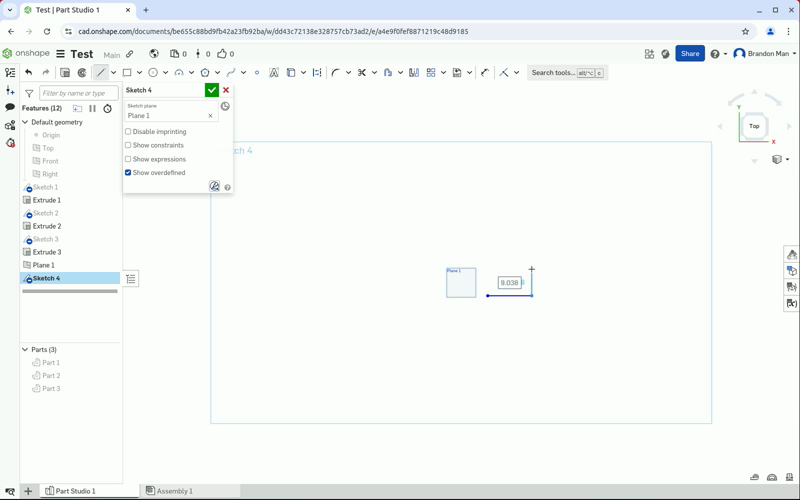
click(531, 268)
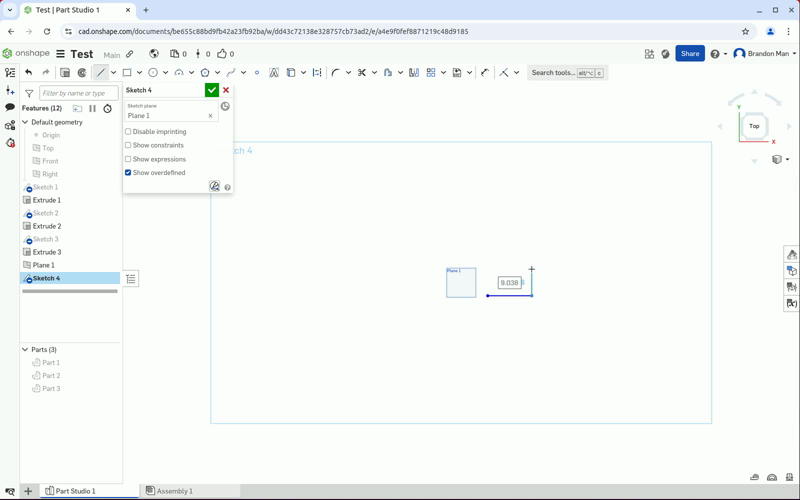
key_up(shift)
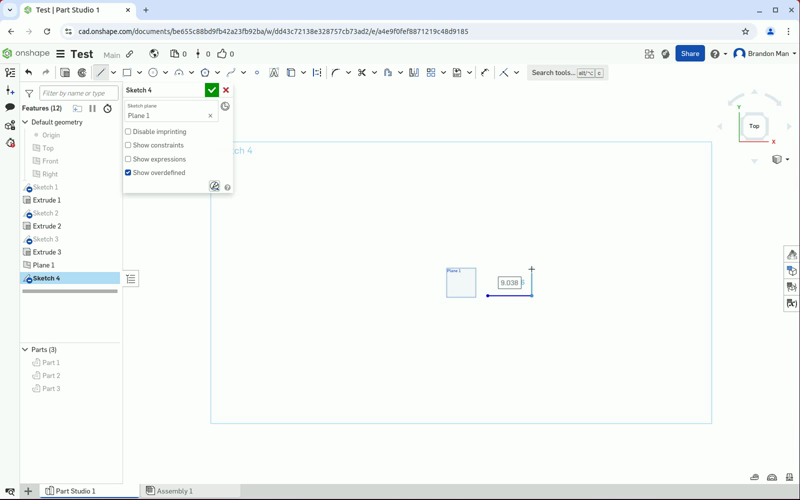
key_down(shift)
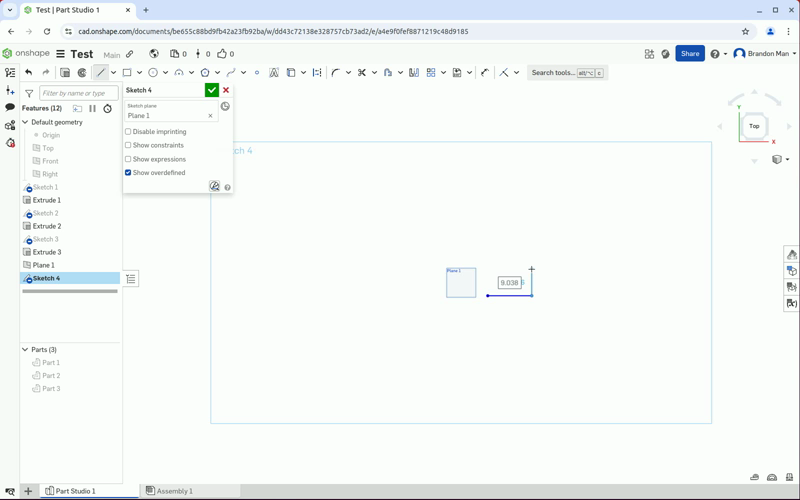
mouse_move(561, 268)
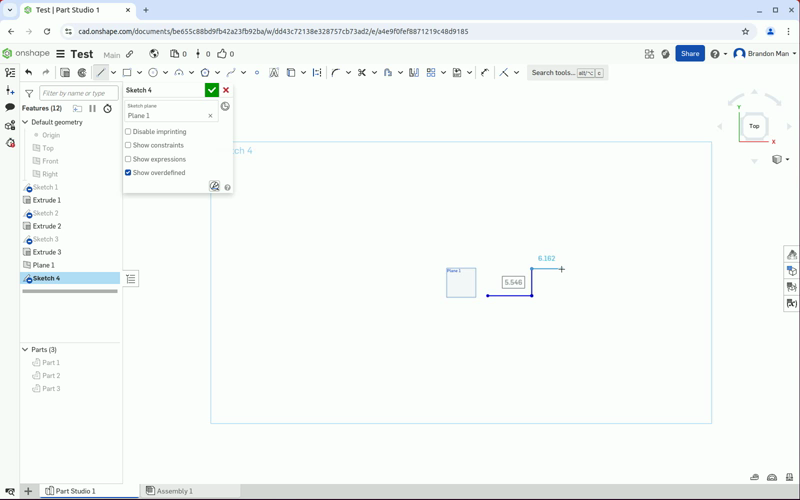
mouse_move(487, 268)
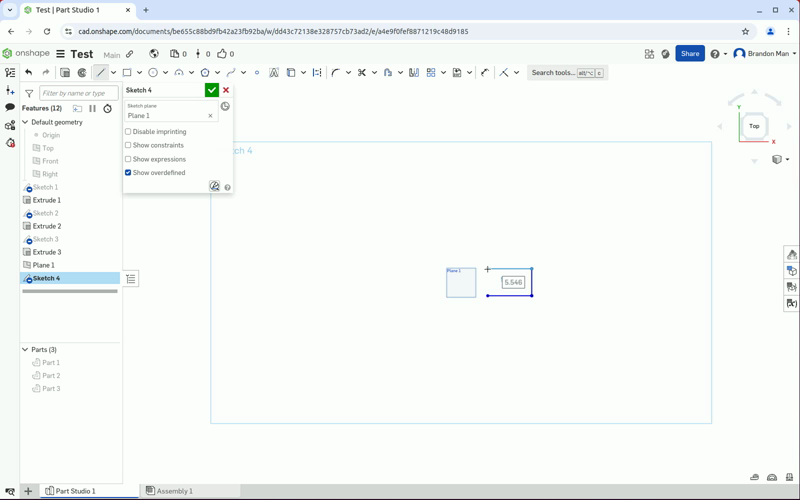
click(487, 268)
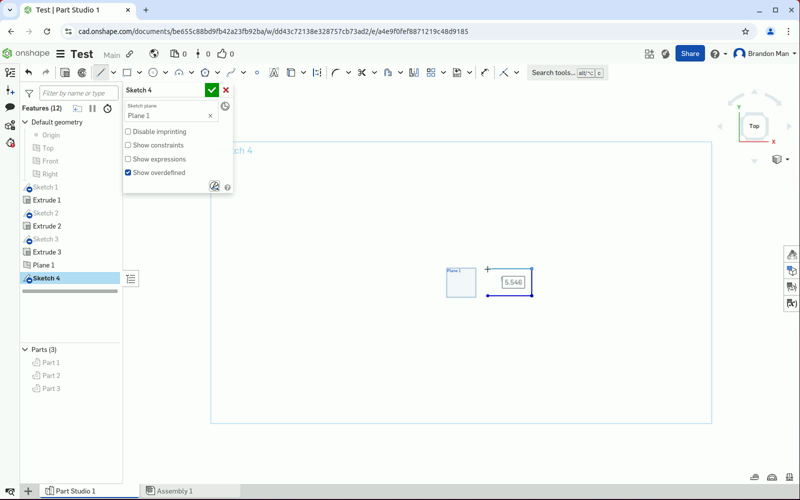
key_up(shift)
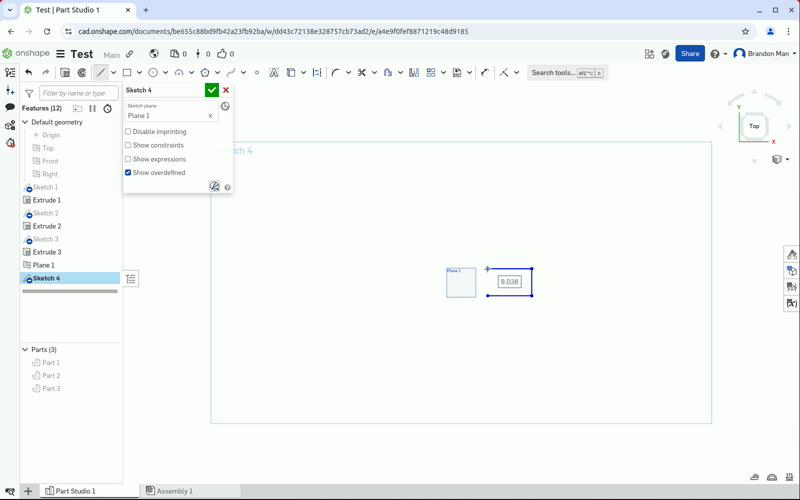
mouse_move(517, 268)
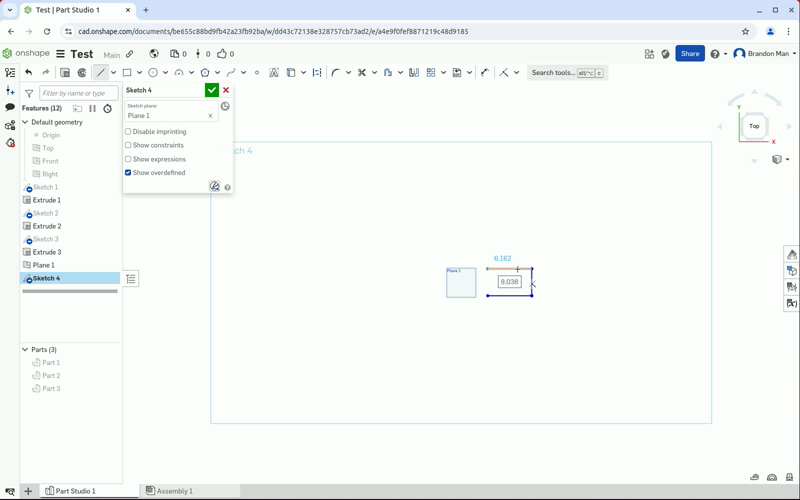
key_down(shift)
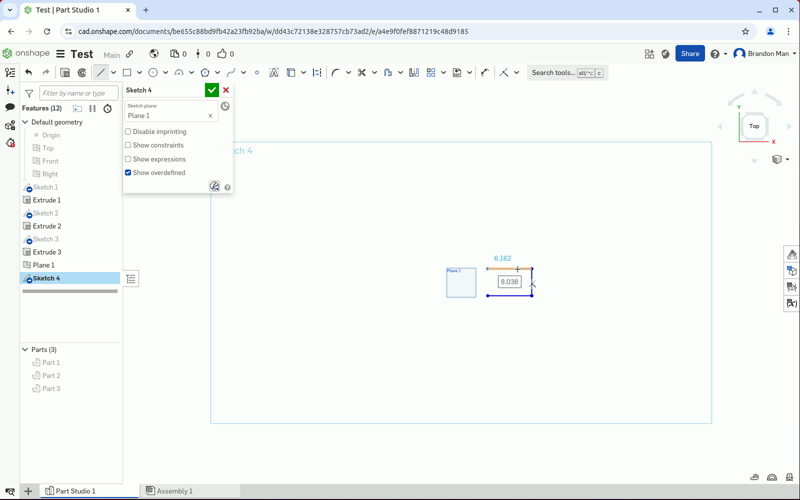
mouse_move(487, 295)
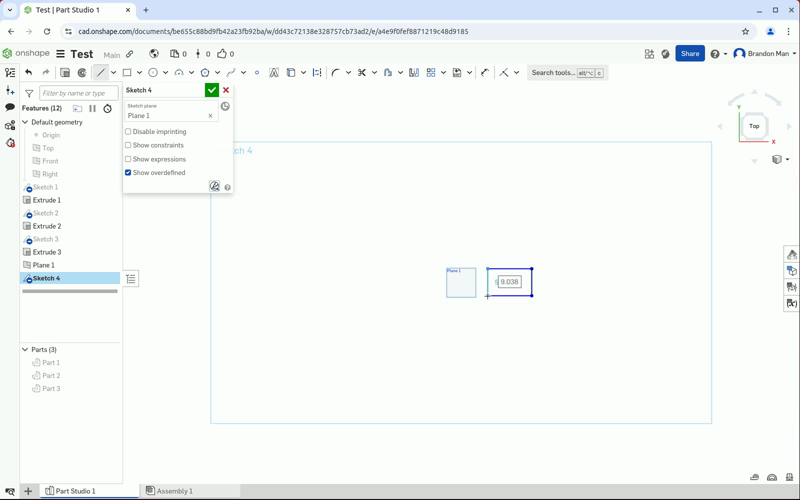
key_up(shift)
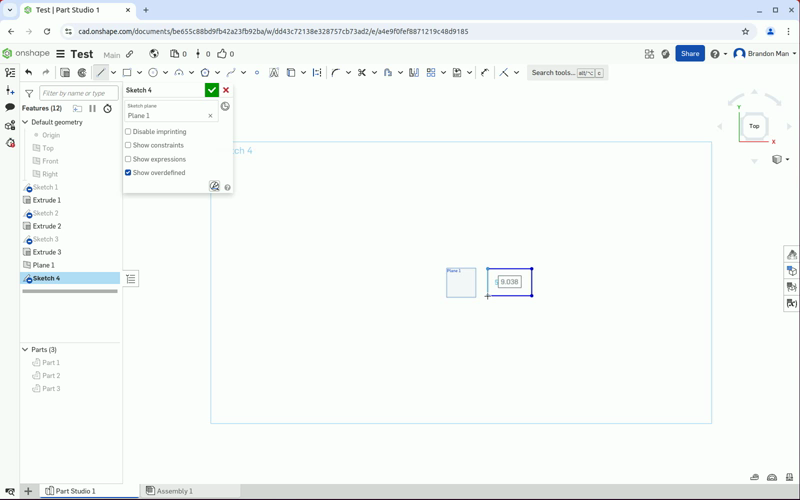
click(487, 295)
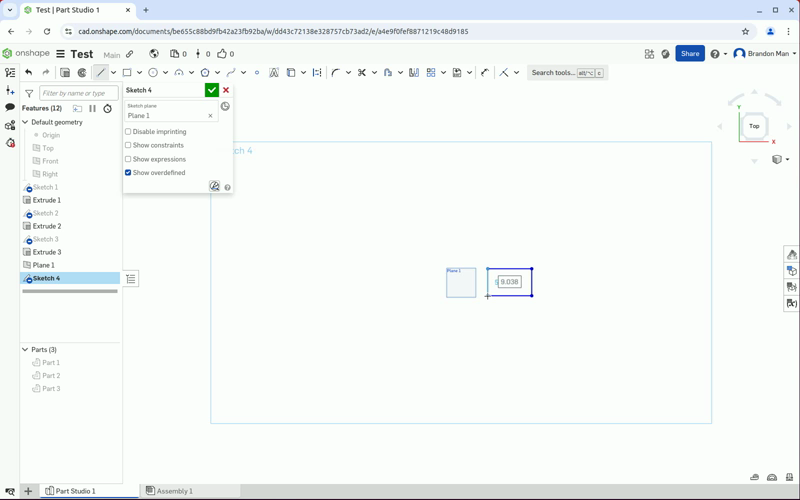
key(esc)
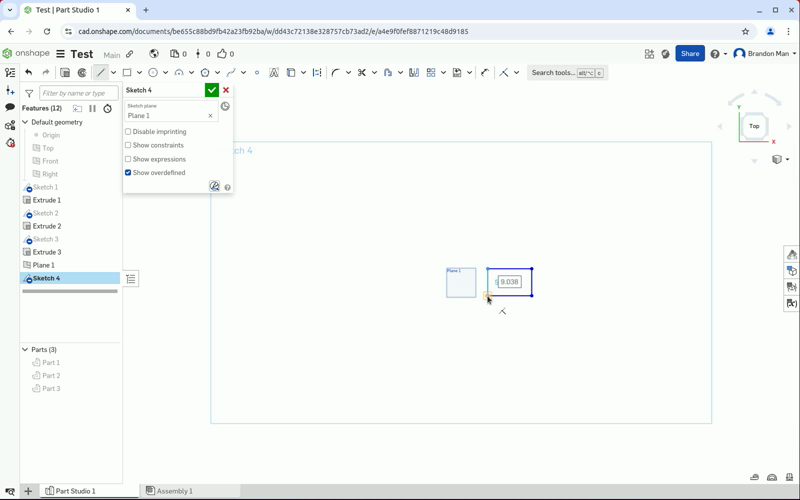
mouse_move(521, 286)
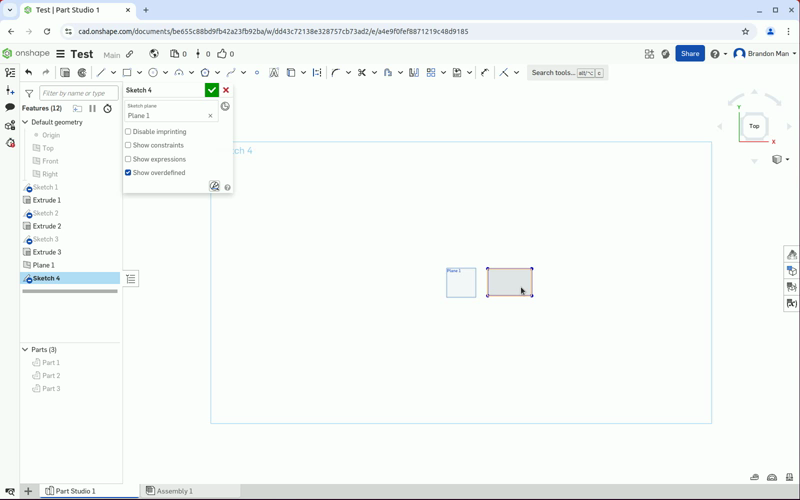
scroll(6)
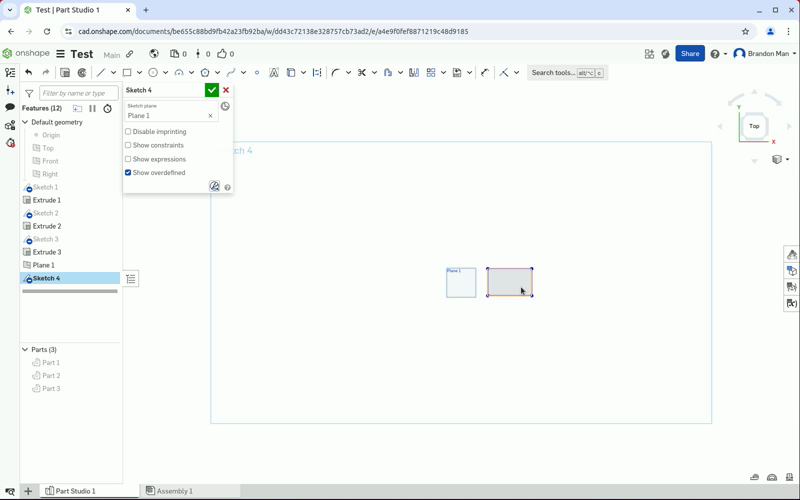
scroll(6)
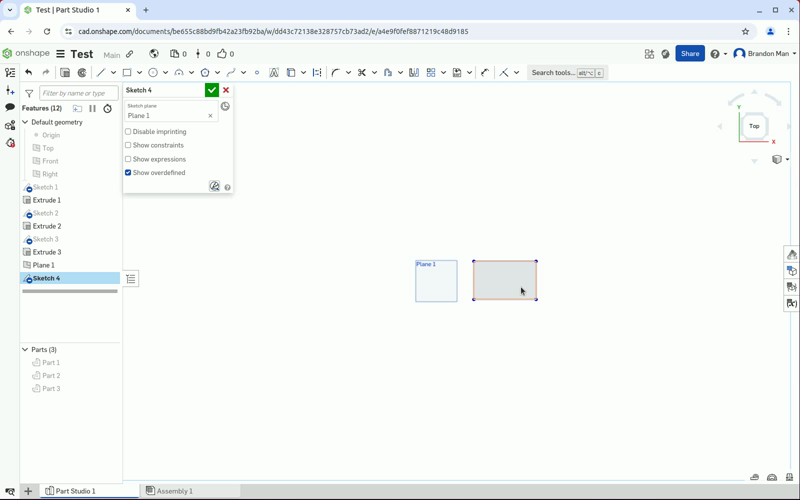
scroll(6)
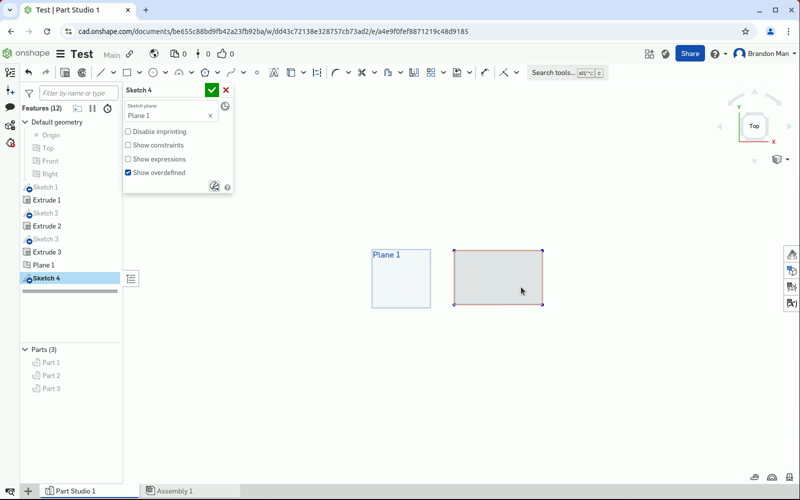
scroll(6)
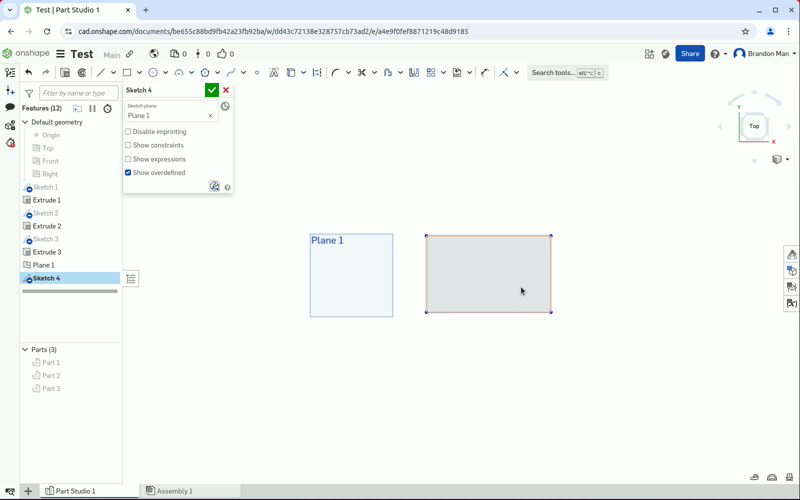
scroll(6)
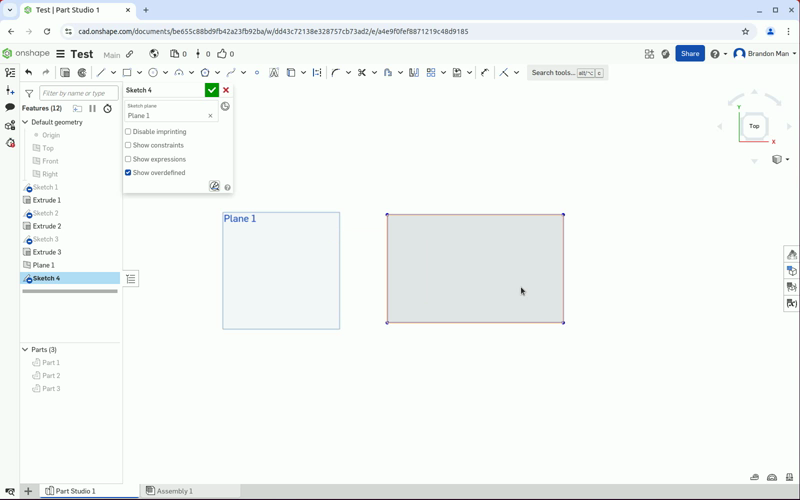
scroll(6)
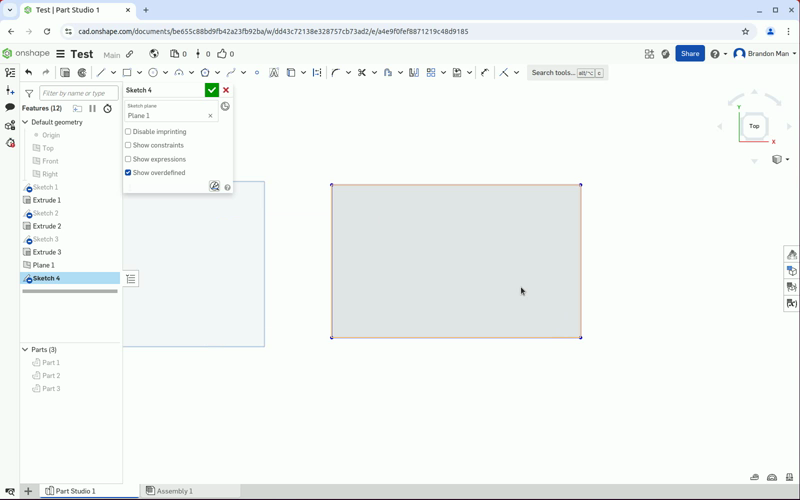
scroll(6)
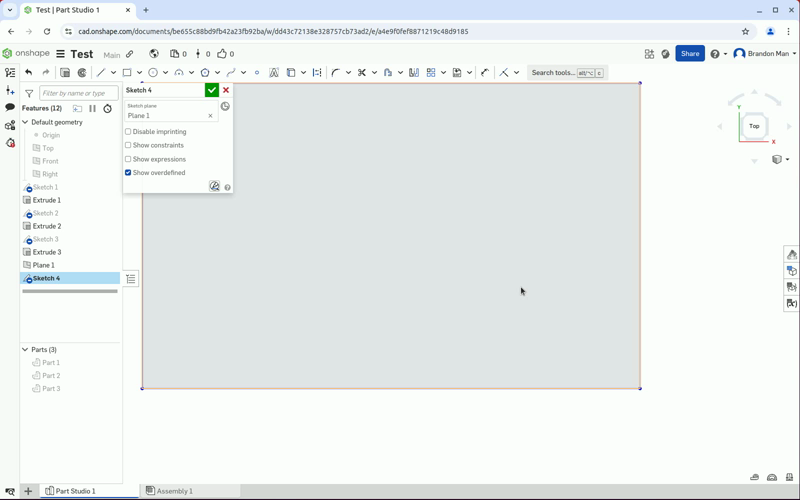
click(521, 286)
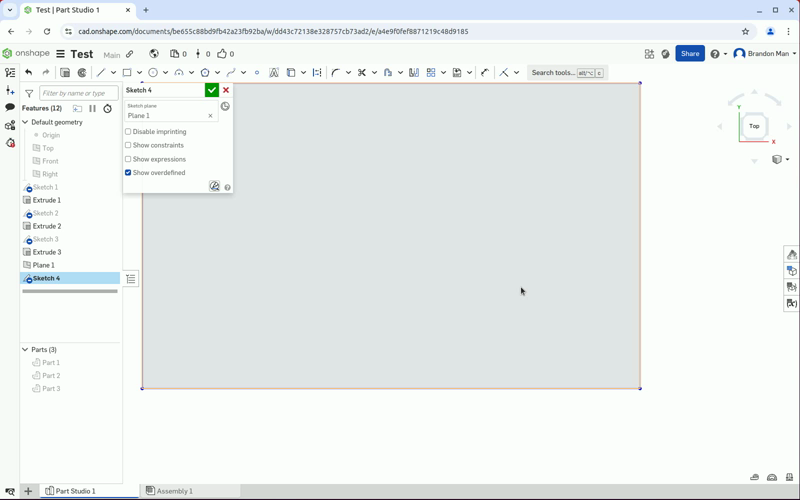
scroll(-6)
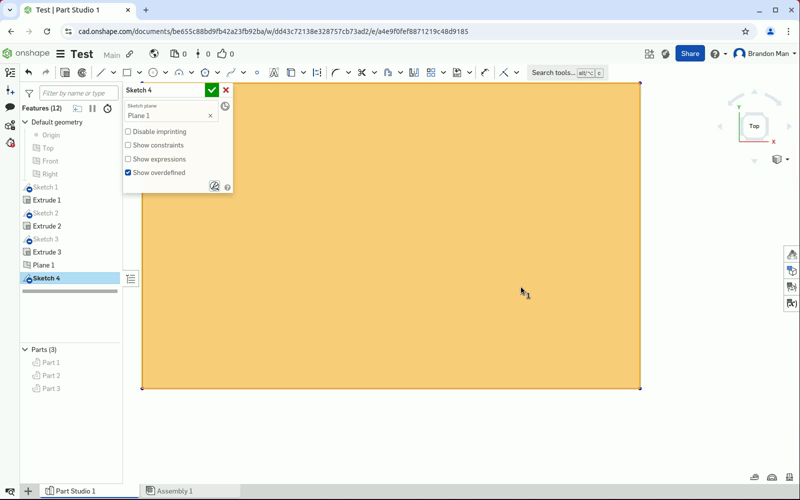
scroll(-6)
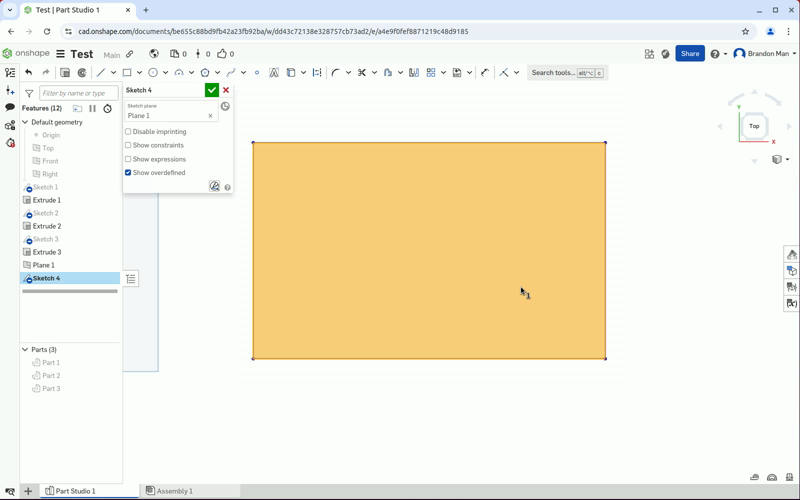
scroll(-6)
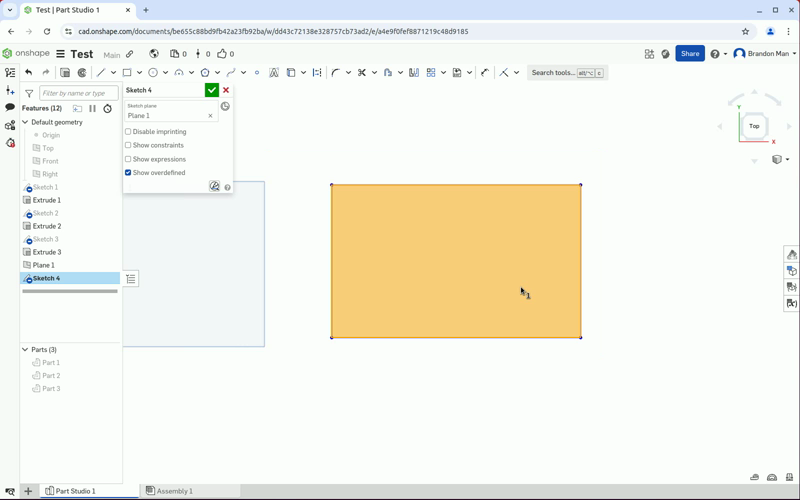
scroll(-6)
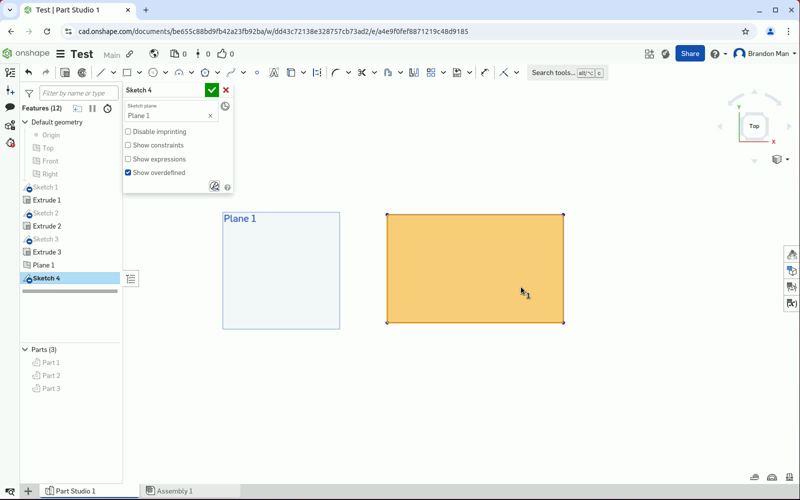
scroll(-6)
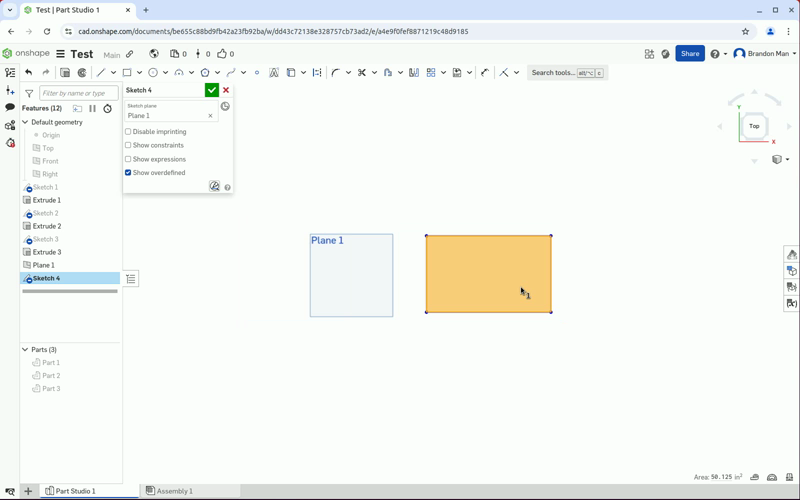
scroll(-6)
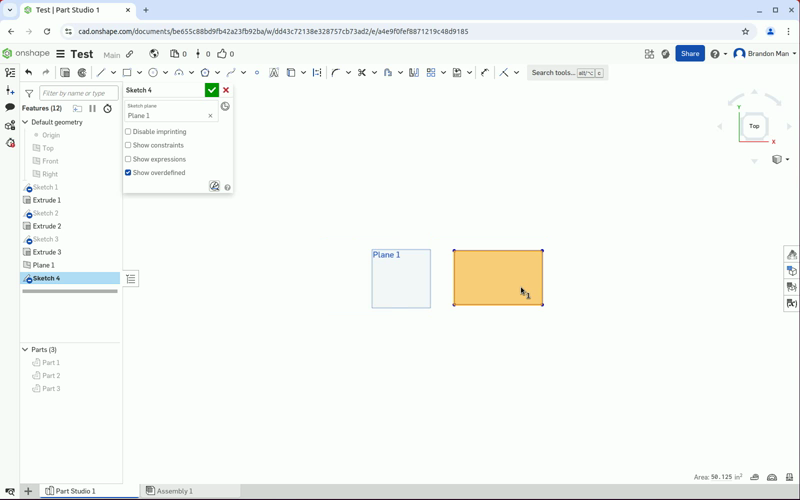
scroll(-6)
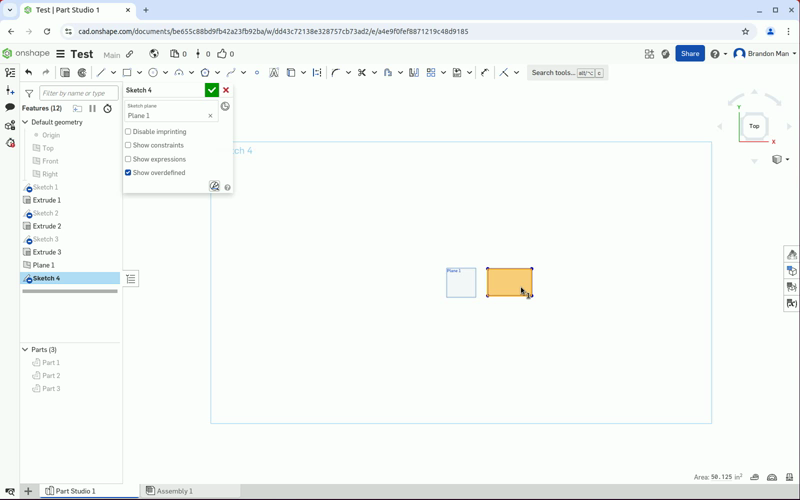
mouse_move(73, 352)
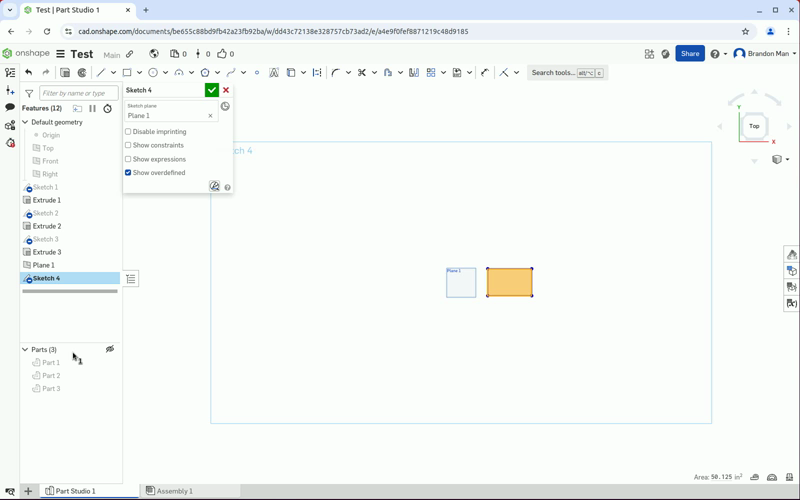
key(shift+y)
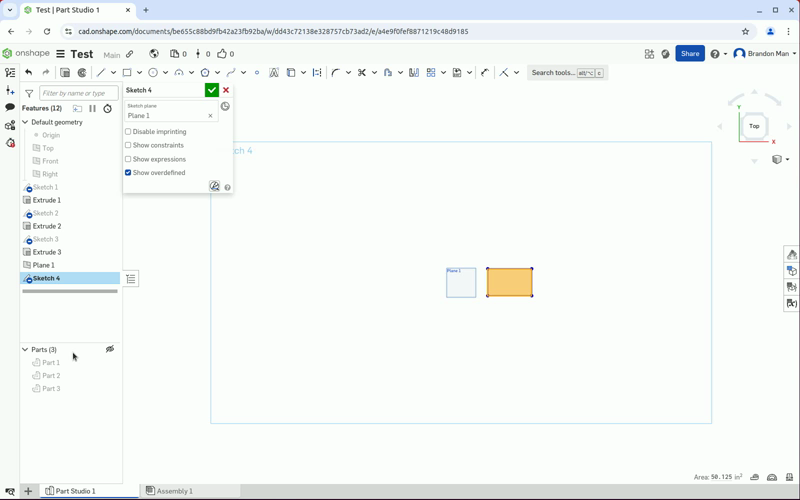
key(shift+e)
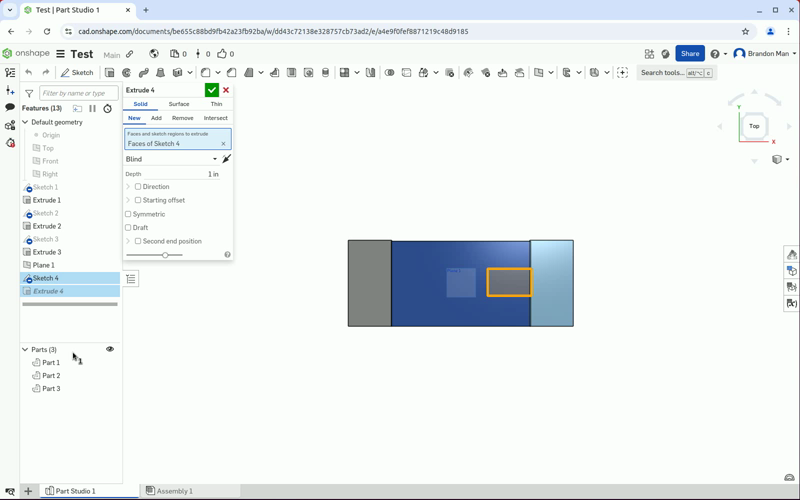
mouse_move(143, 106)
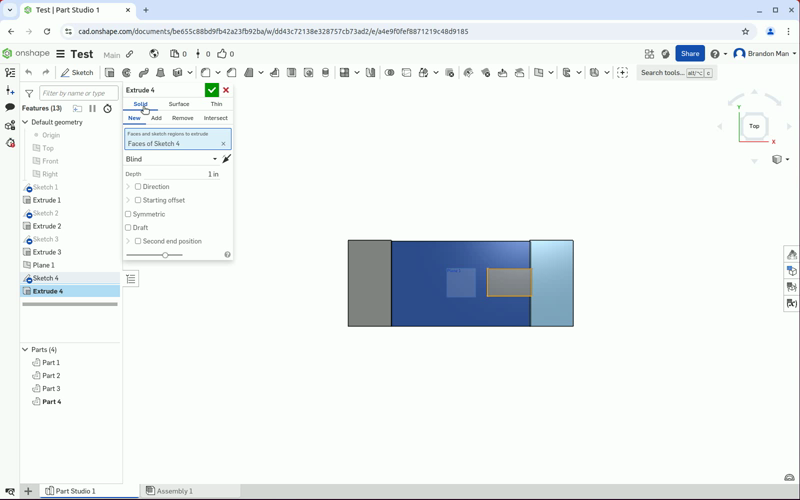
click(143, 106)
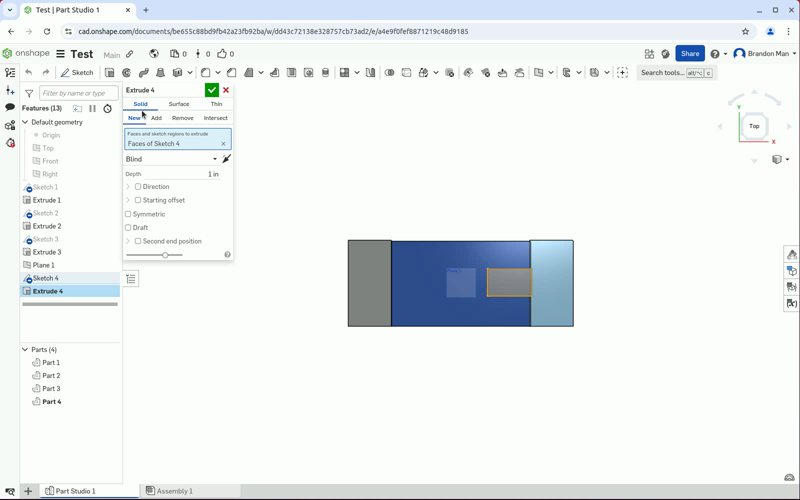
mouse_move(137, 120)
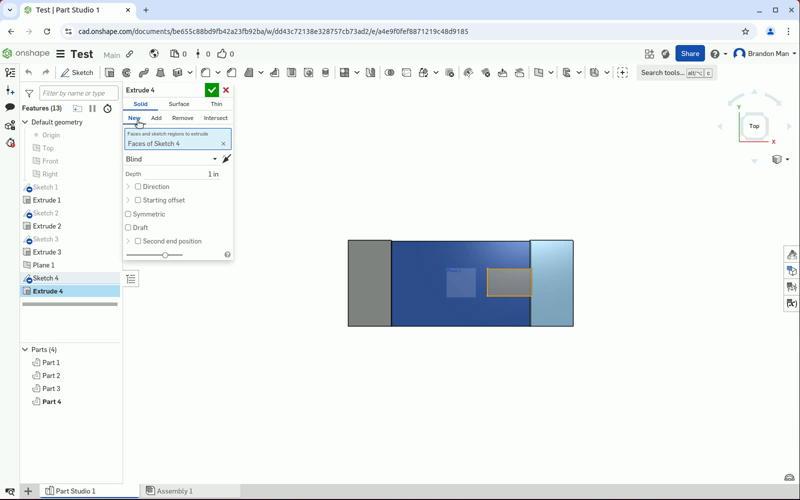
click(137, 120)
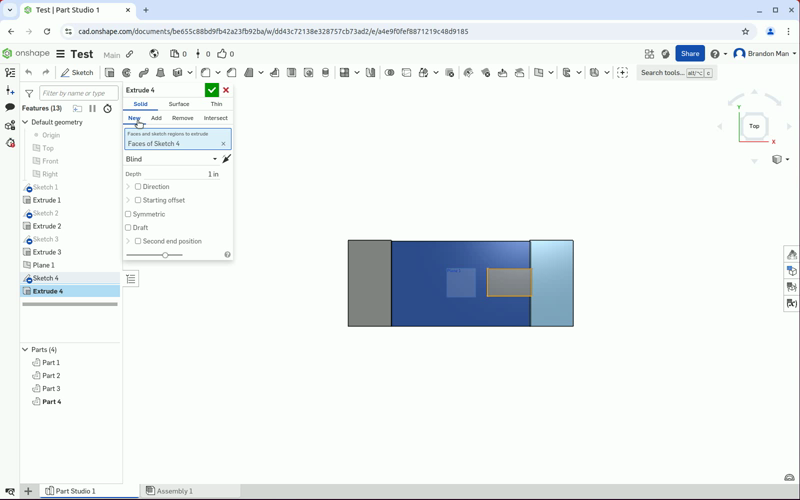
key(tab, 4)
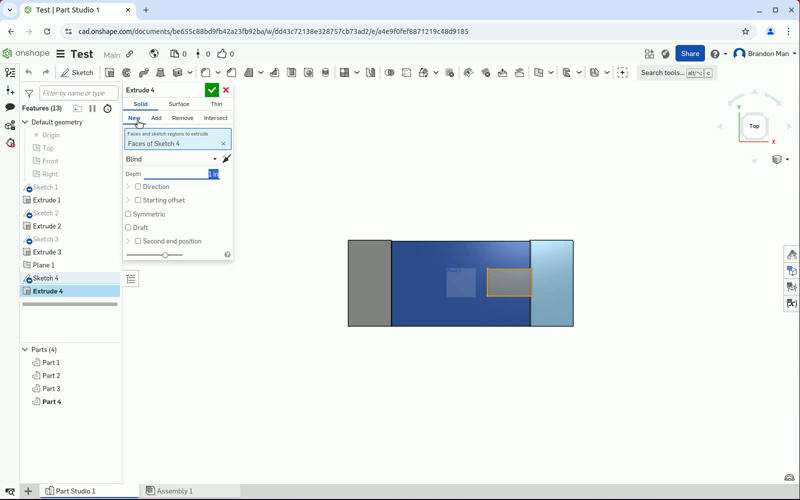
text(-0.241)
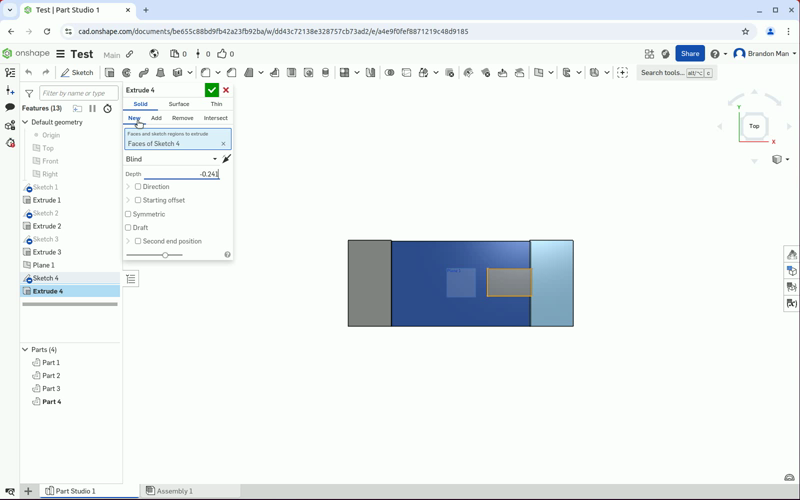
key(enter)
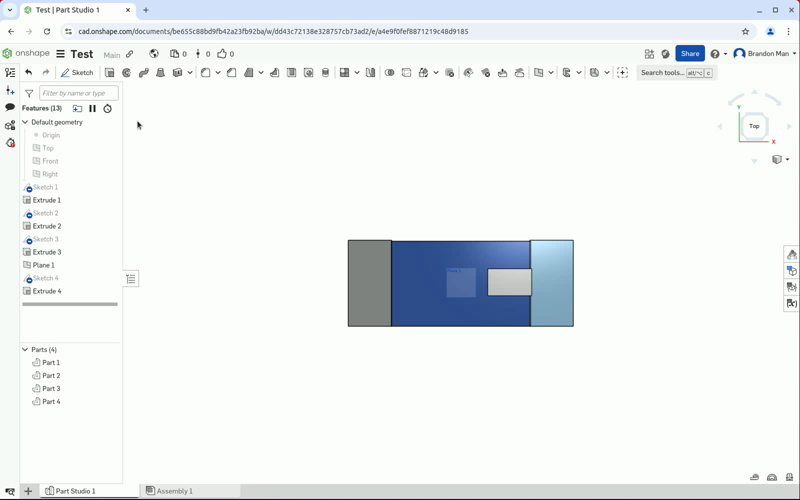
key(shift+h)
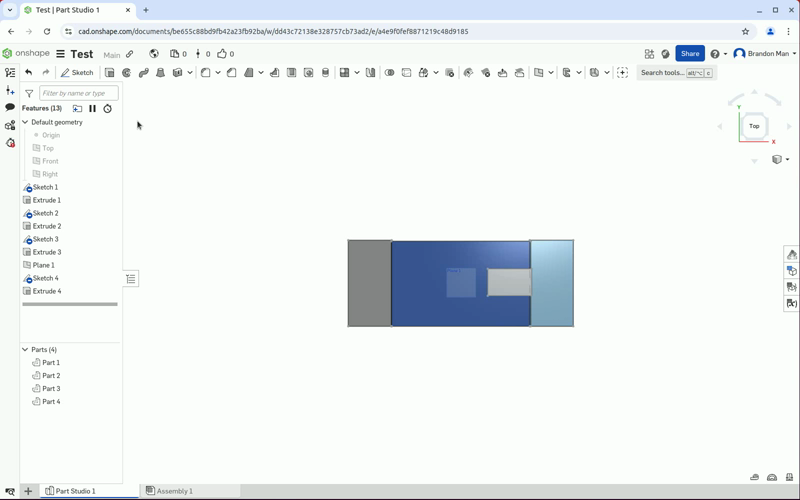
key(shift+h)
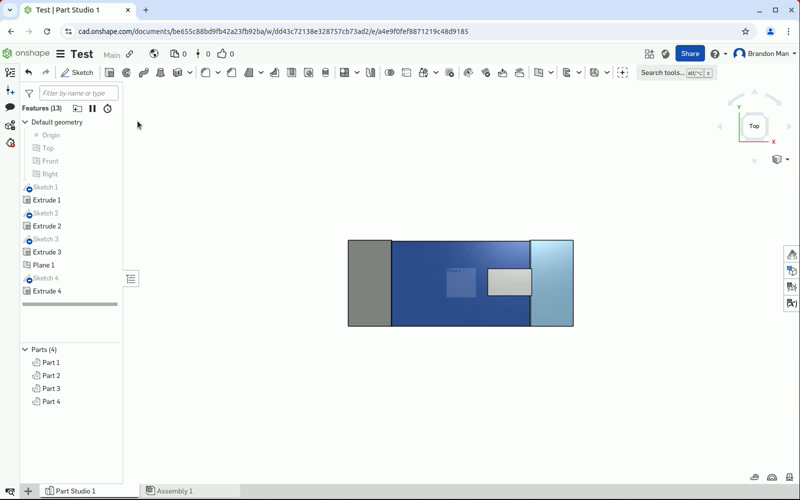
mouse_move(73, 189)
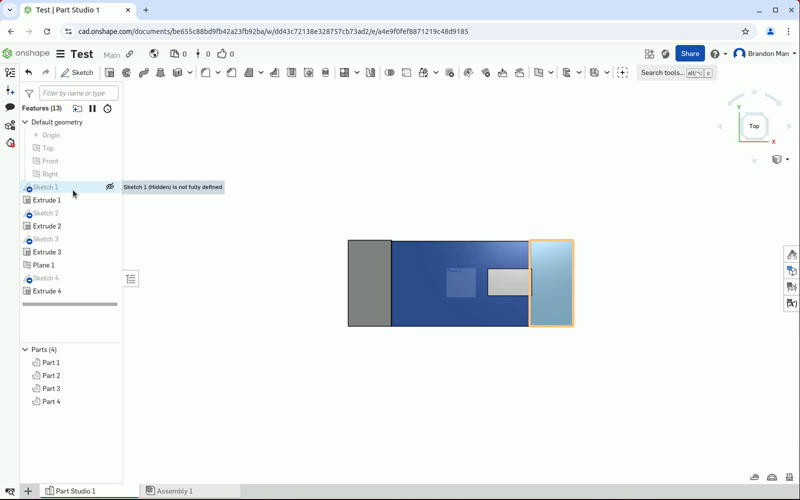
click(73, 189)
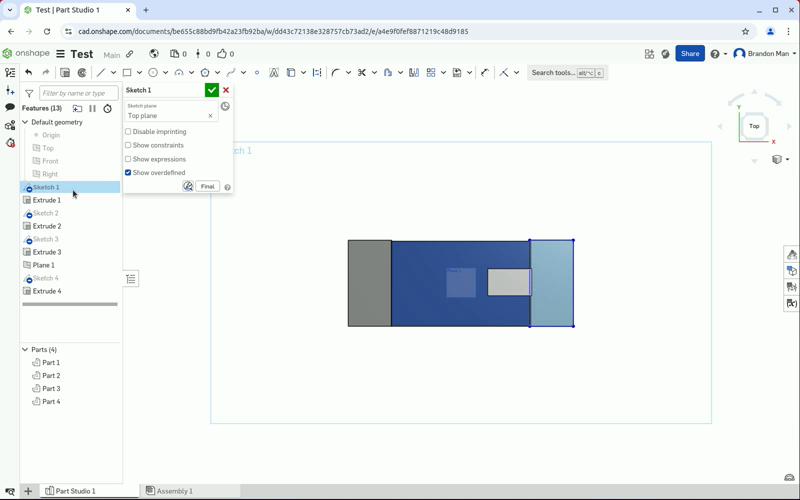
mouse_move(229, 92)
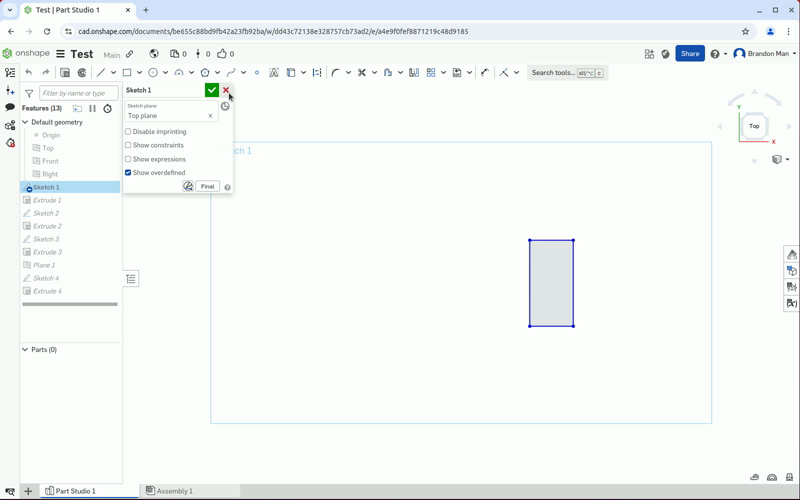
click(229, 92)
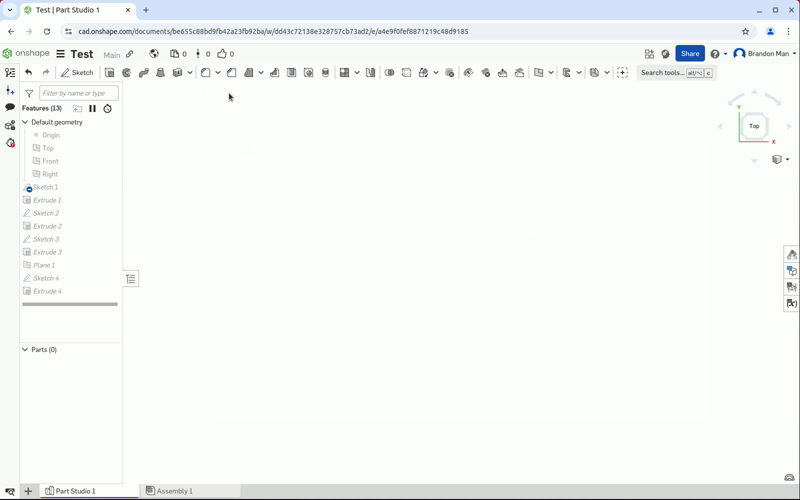
key(shift+s)
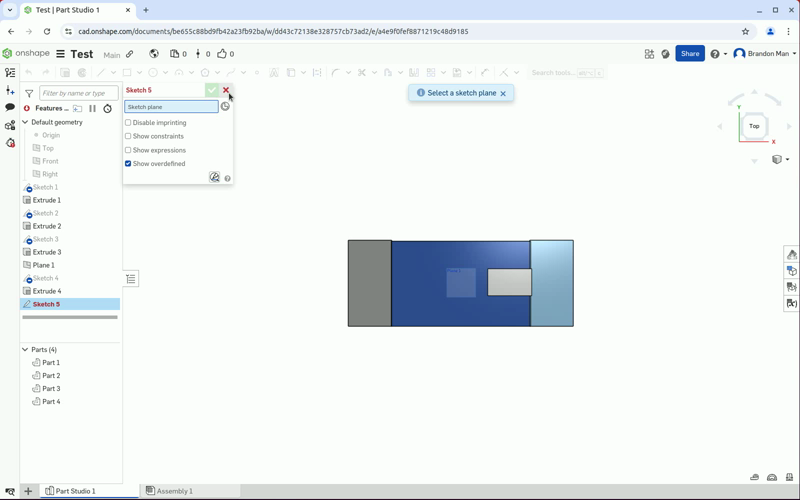
mouse_move(73, 267)
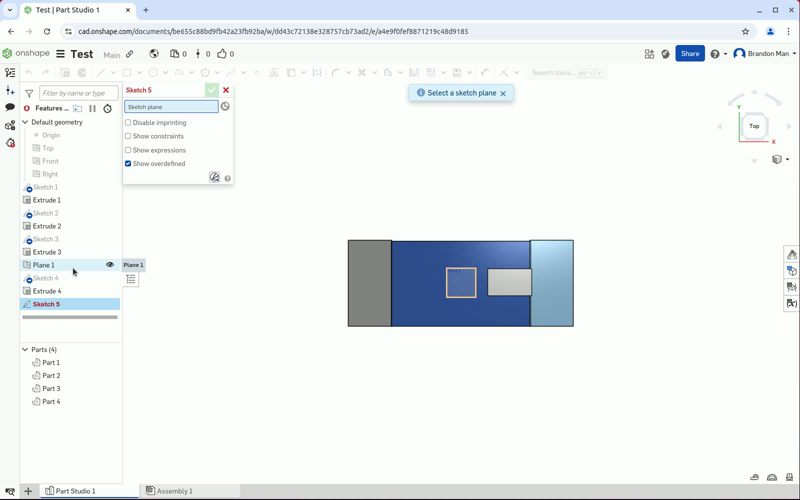
click(73, 267)
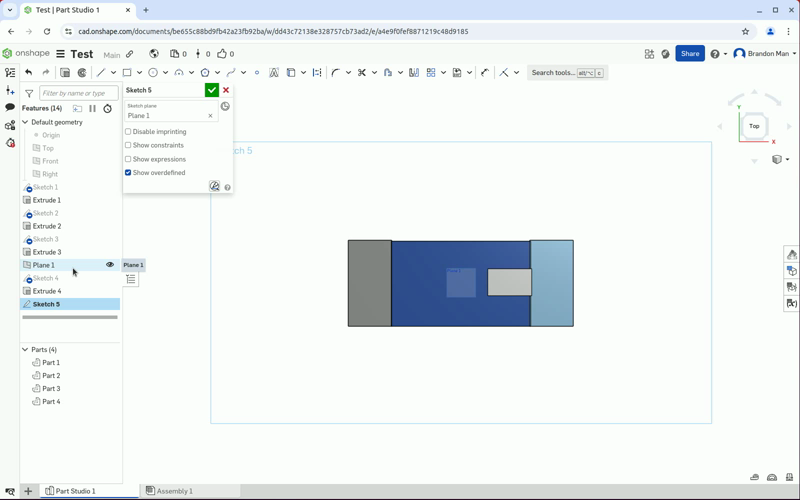
mouse_move(73, 352)
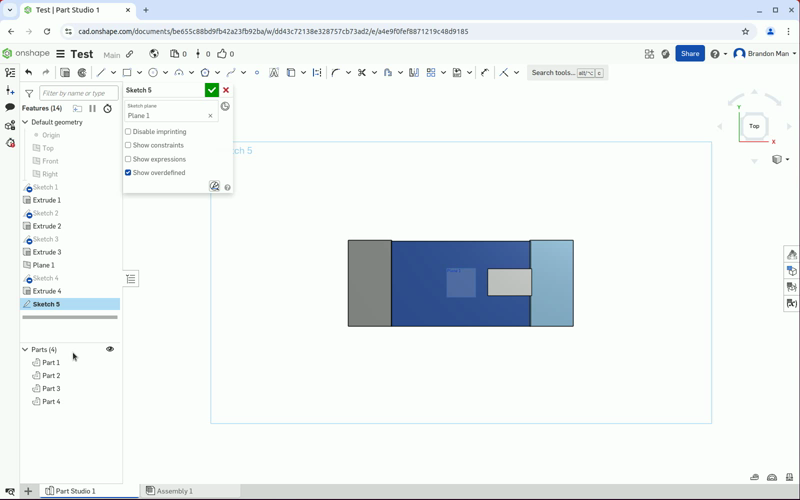
key(y)
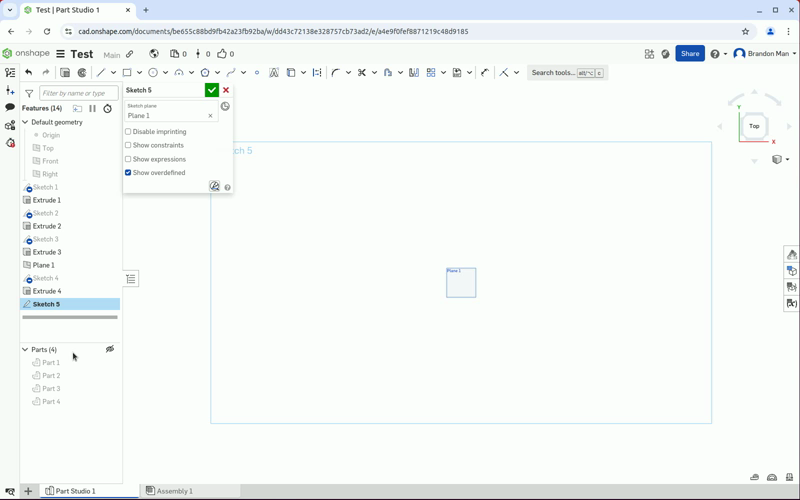
key(l)
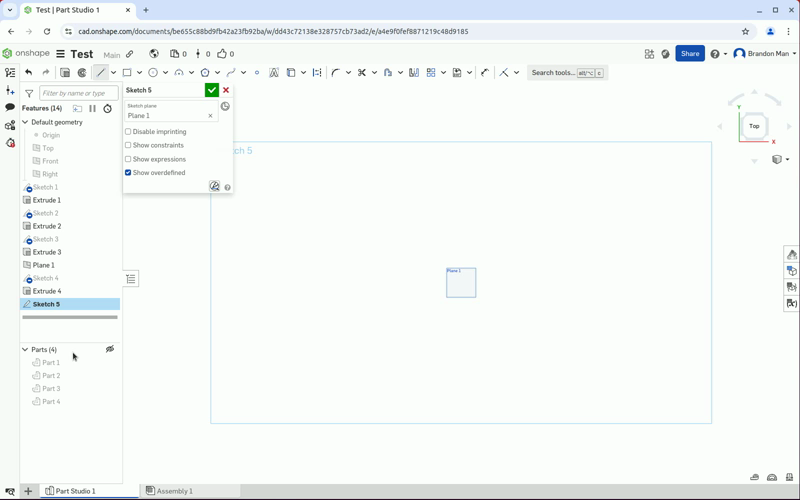
key_down(shift)
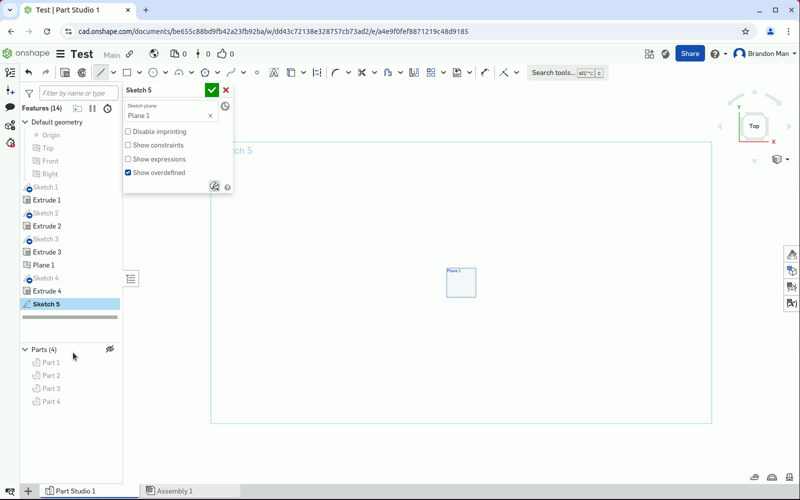
mouse_move(529, 295)
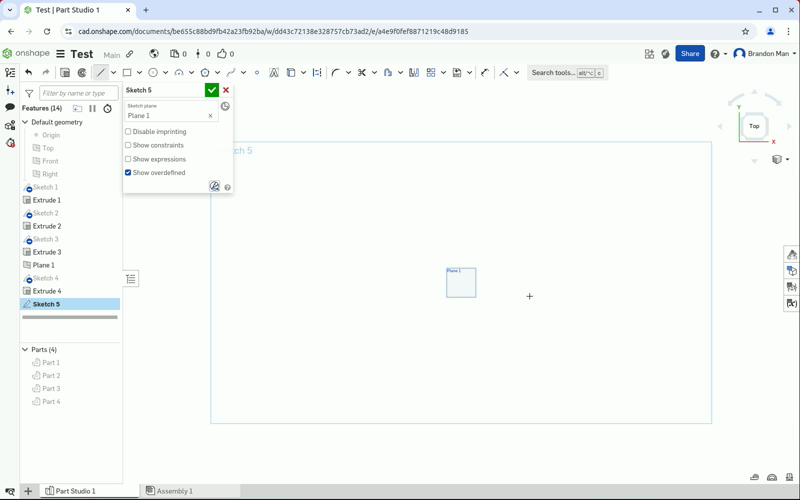
click(529, 295)
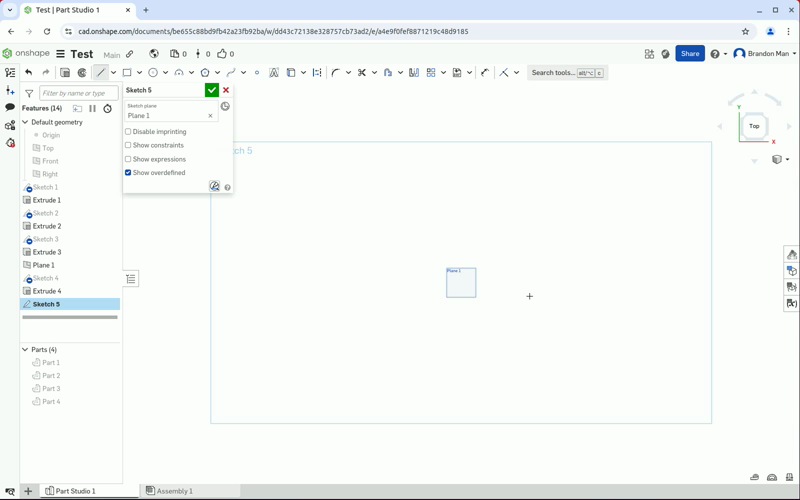
key_up(shift)
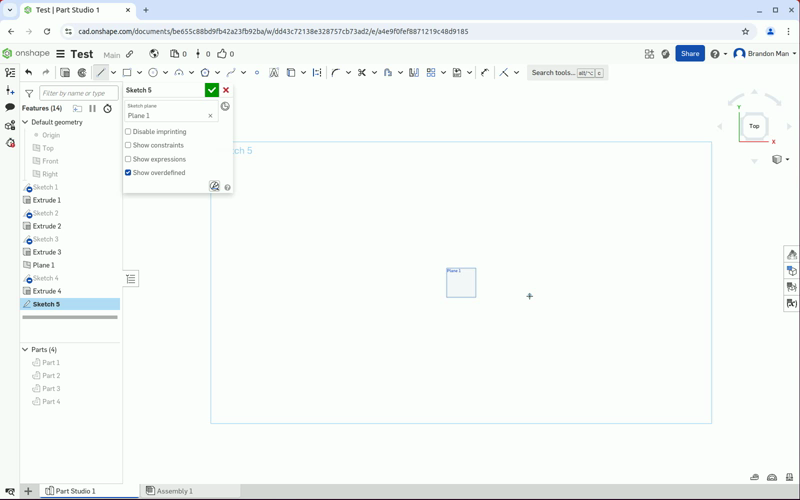
key_down(shift)
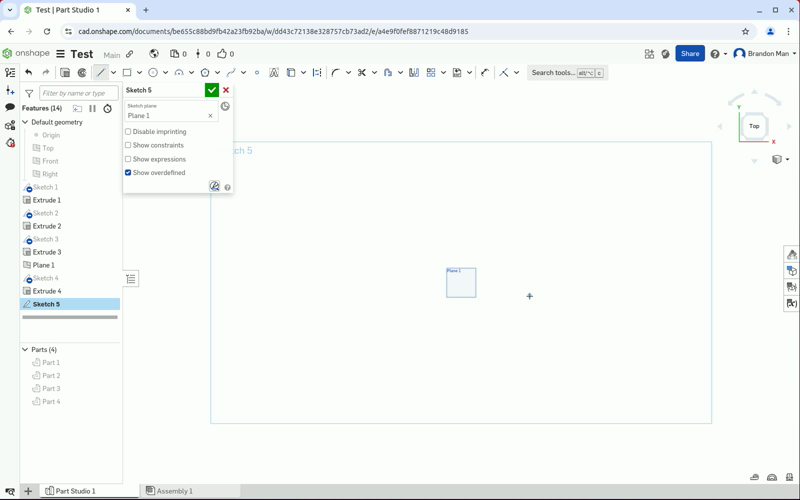
mouse_move(559, 295)
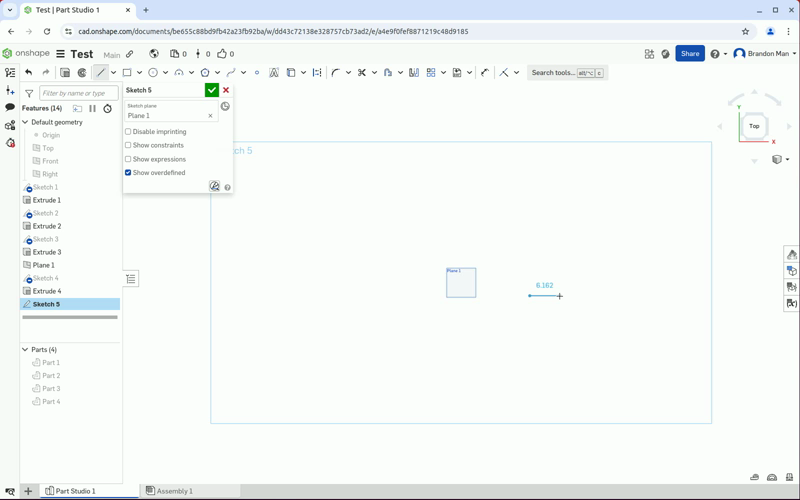
mouse_move(541, 295)
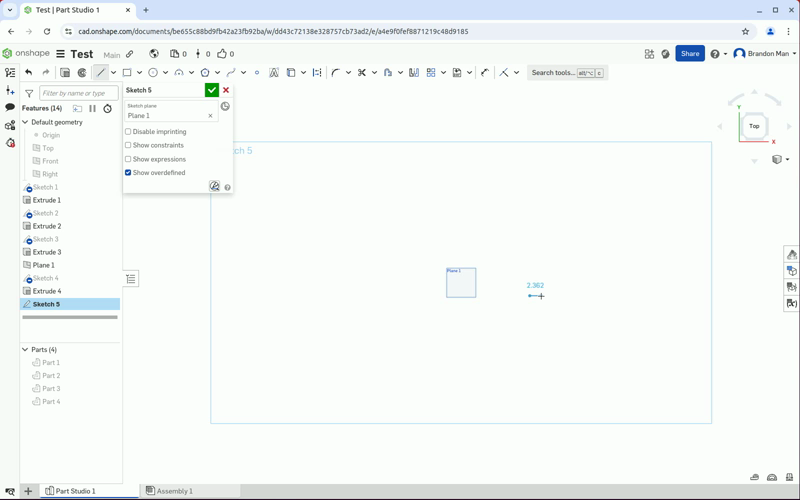
click(541, 295)
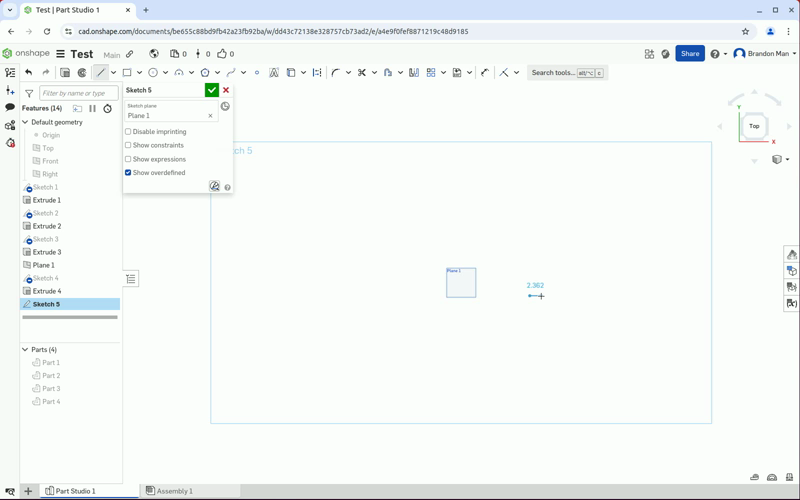
key_up(shift)
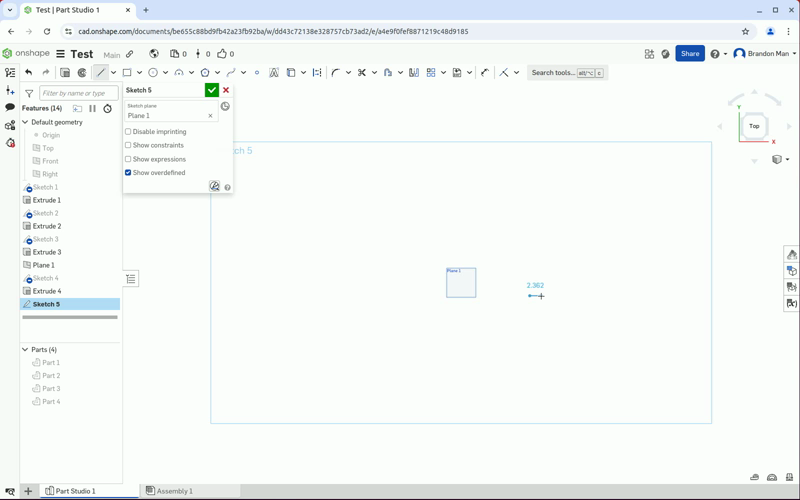
key_down(shift)
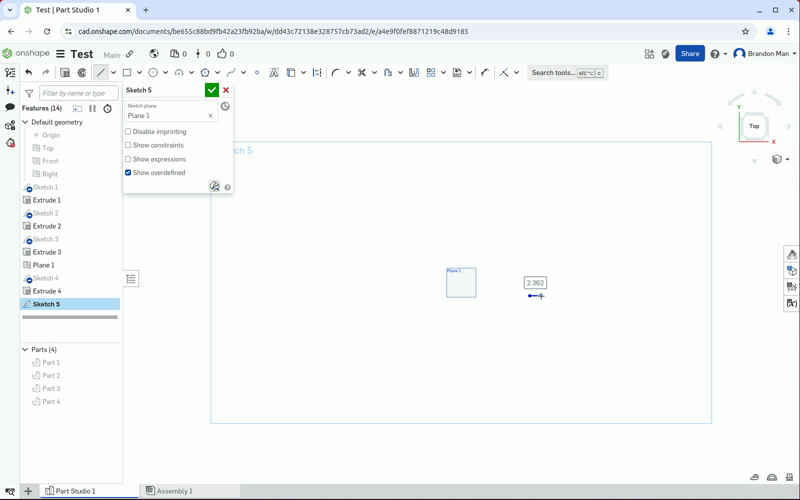
mouse_move(571, 295)
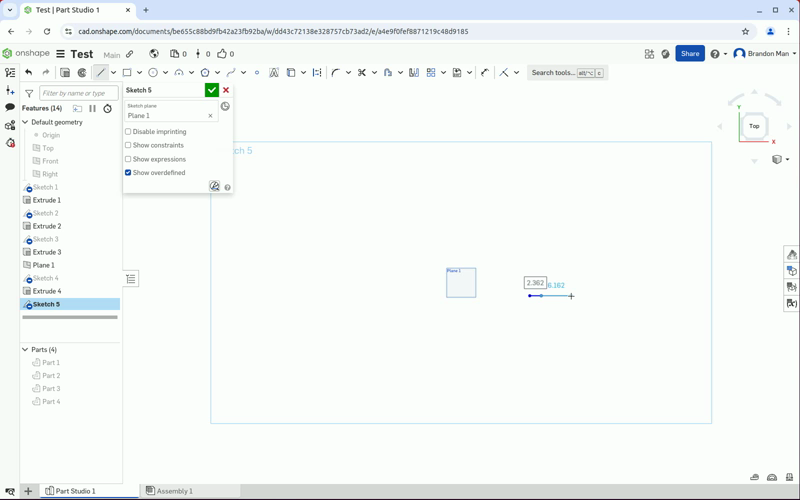
mouse_move(541, 267)
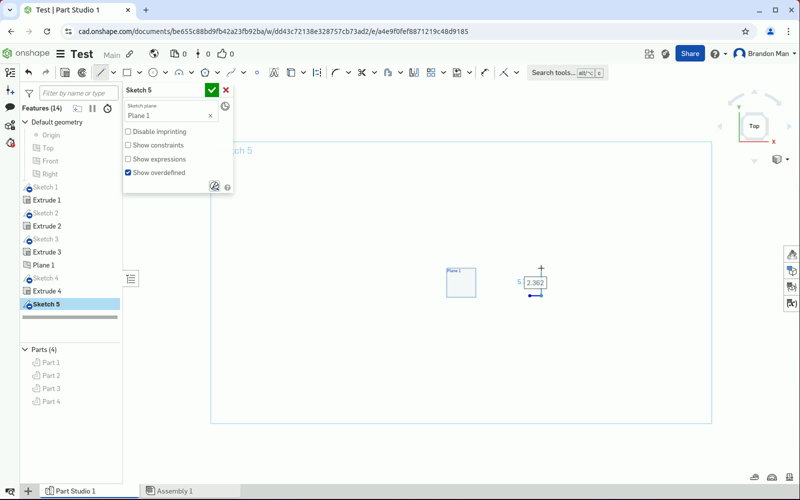
click(541, 267)
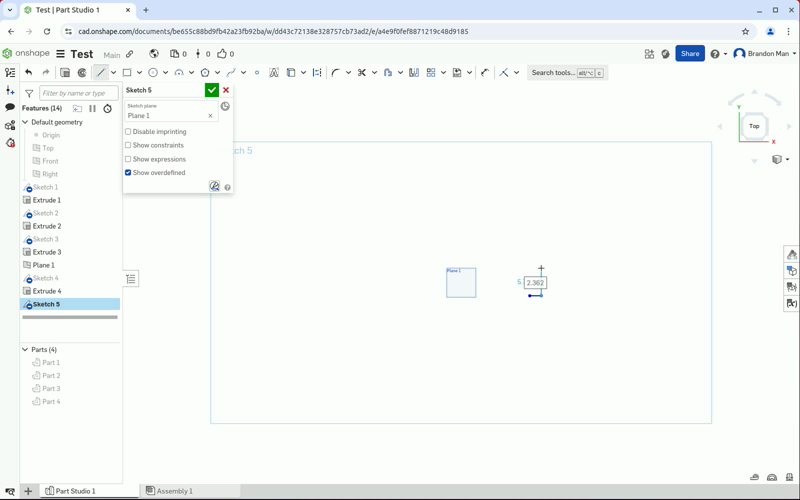
key_up(shift)
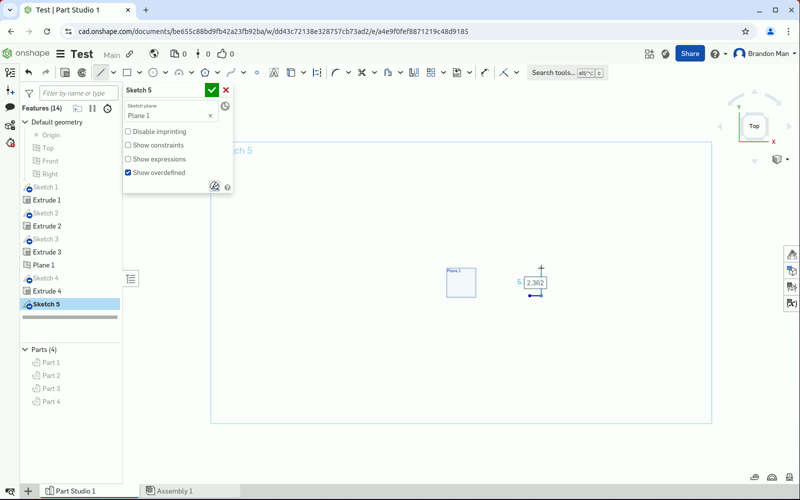
key_down(shift)
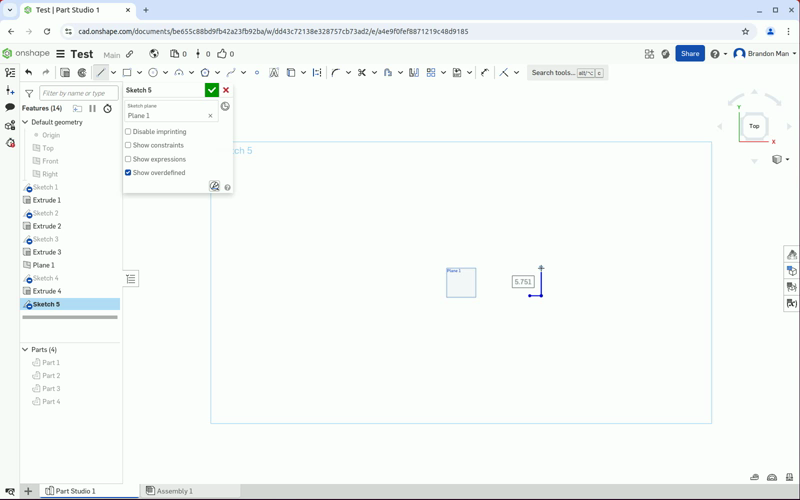
mouse_move(571, 267)
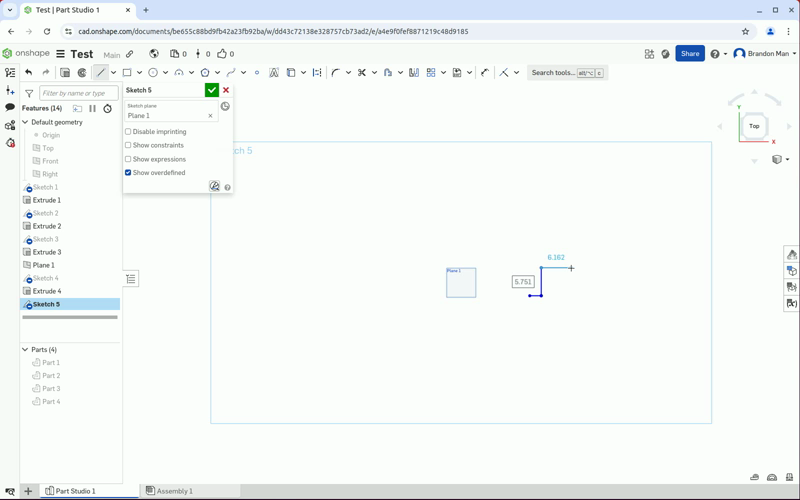
mouse_move(529, 267)
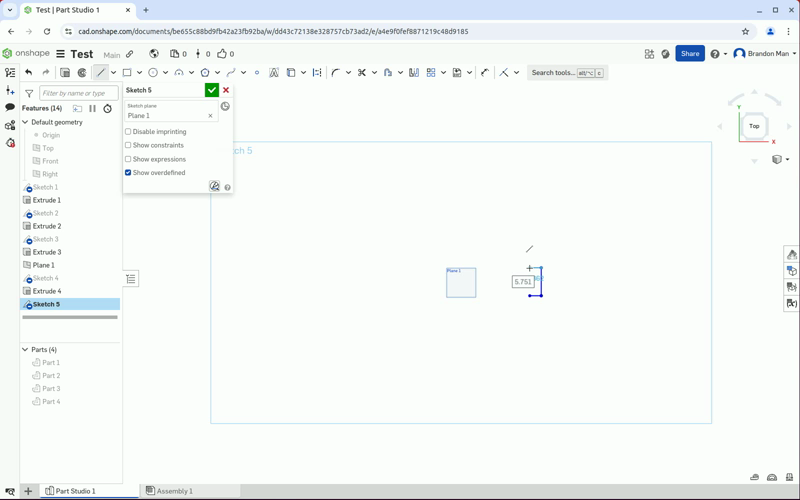
click(529, 267)
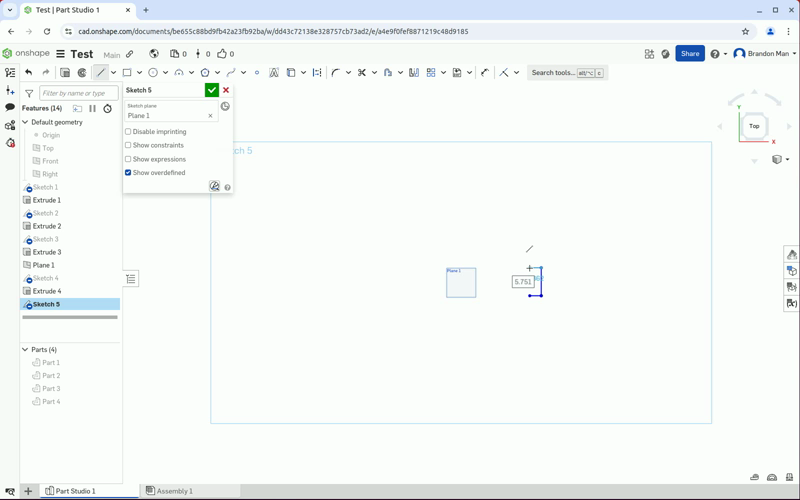
key_up(shift)
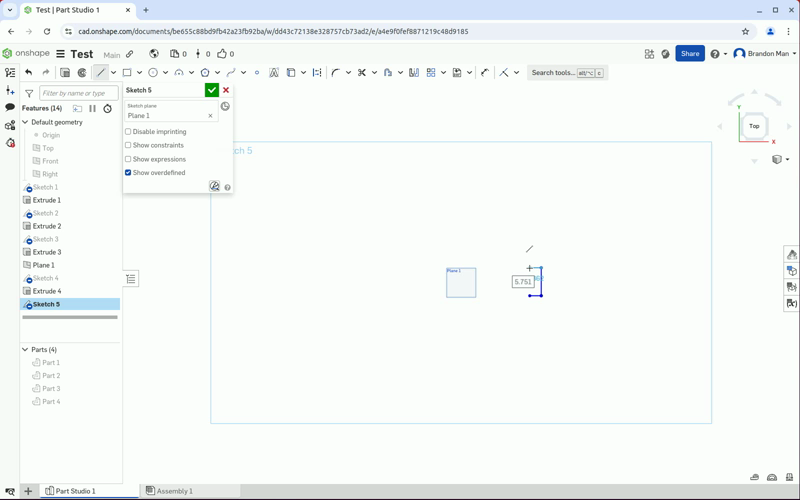
mouse_move(559, 267)
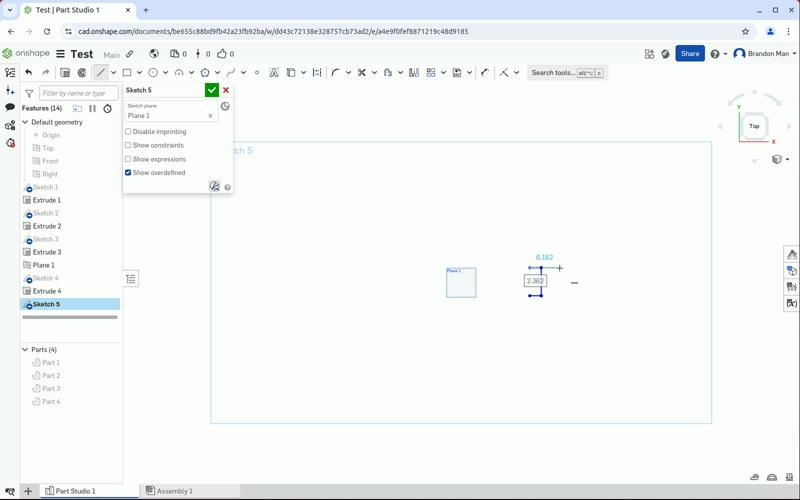
key_down(shift)
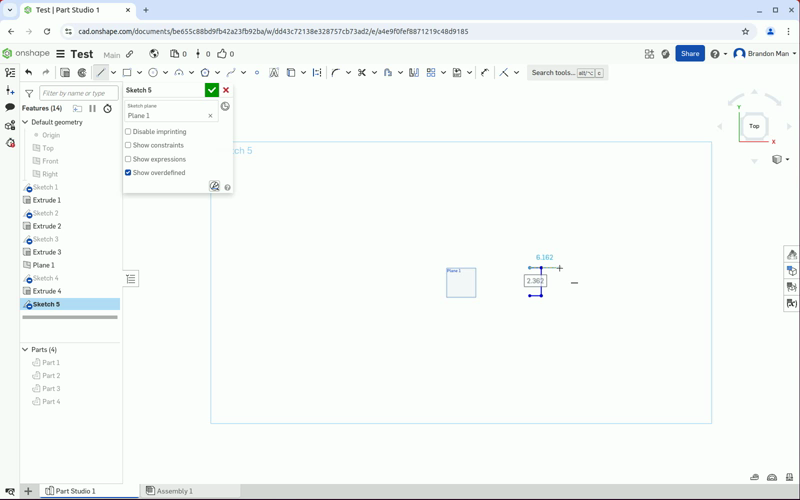
mouse_move(529, 295)
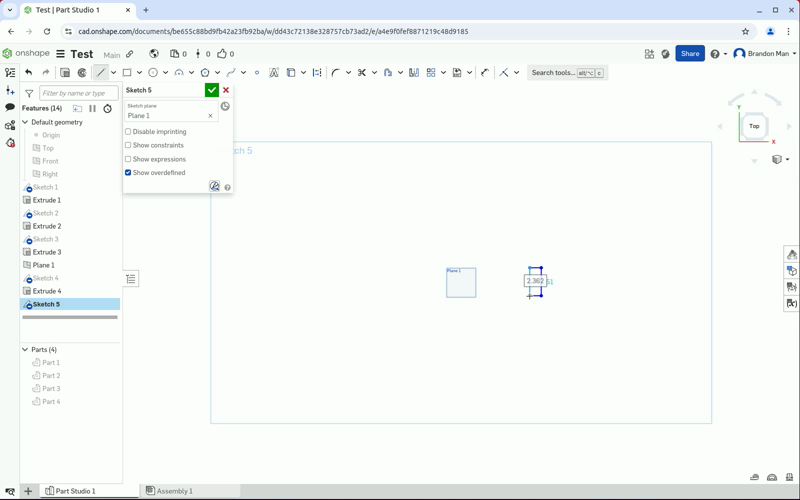
key_up(shift)
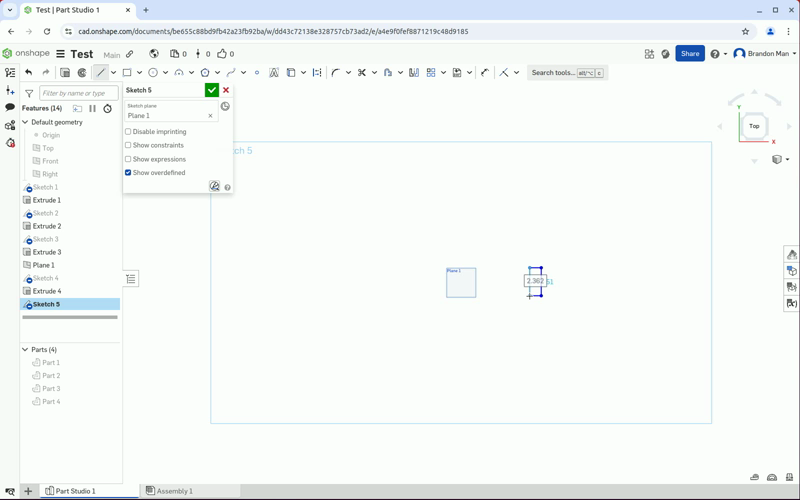
click(529, 295)
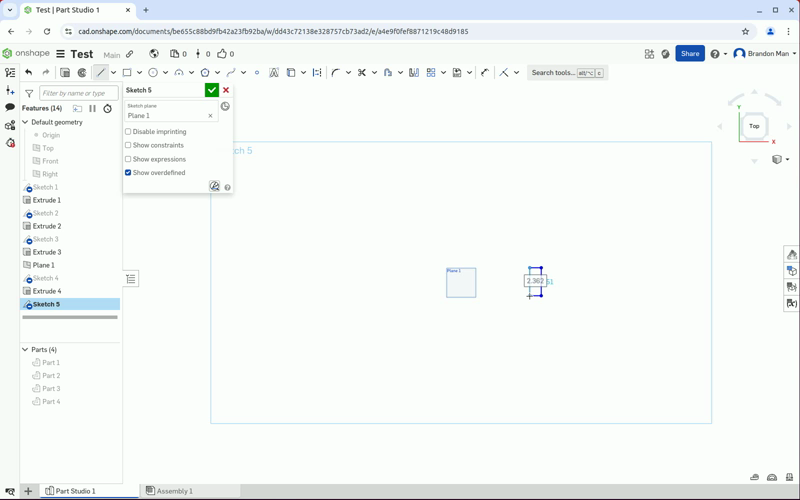
key(esc)
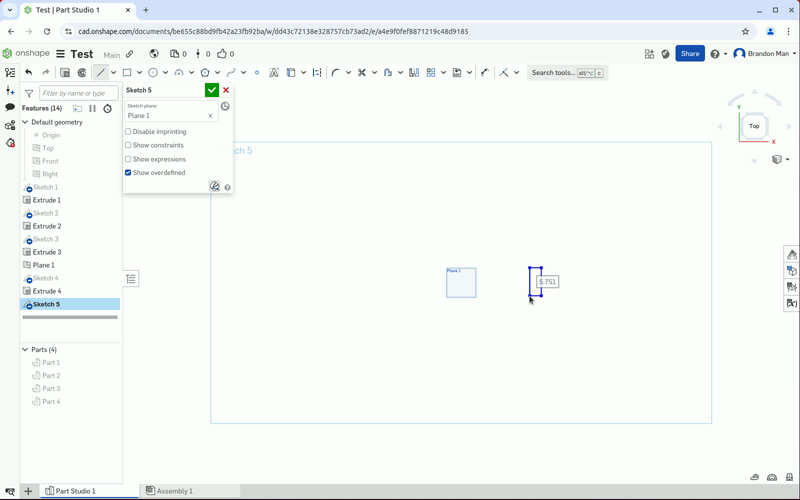
mouse_move(535, 270)
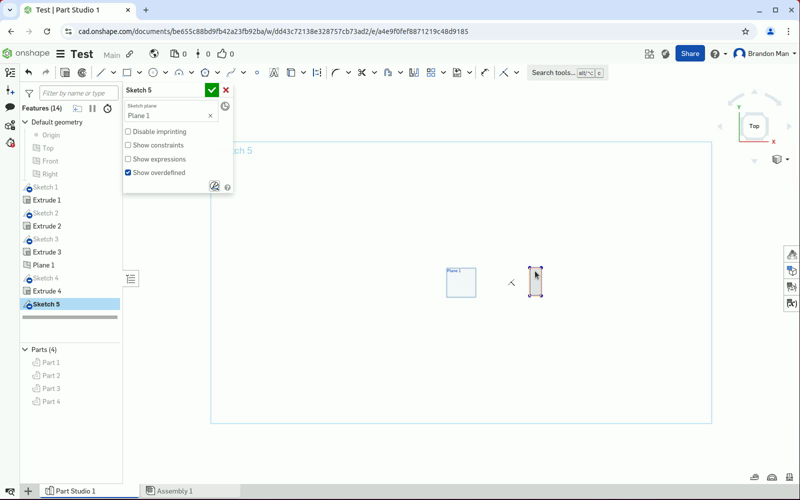
scroll(6)
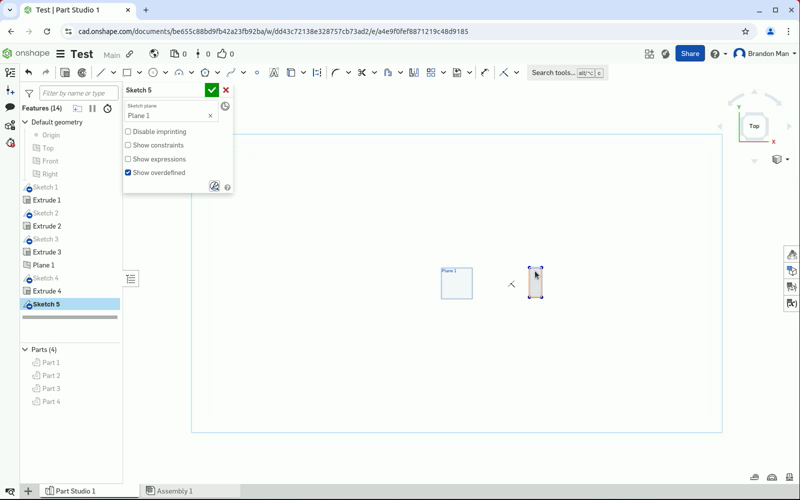
scroll(6)
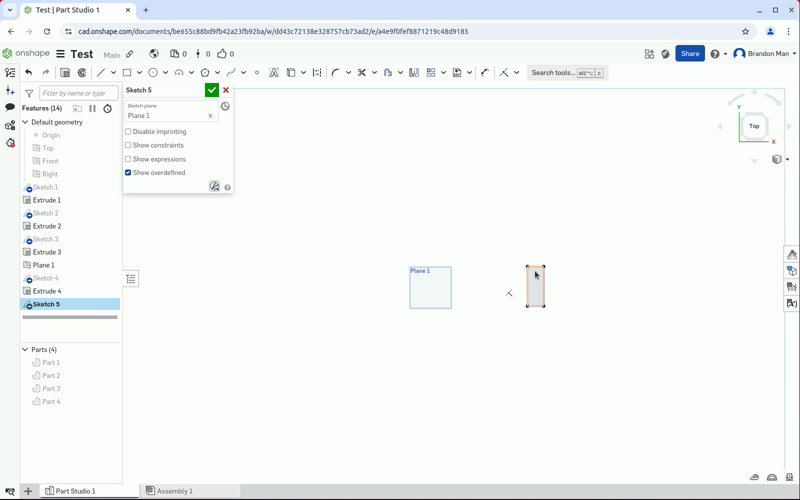
scroll(6)
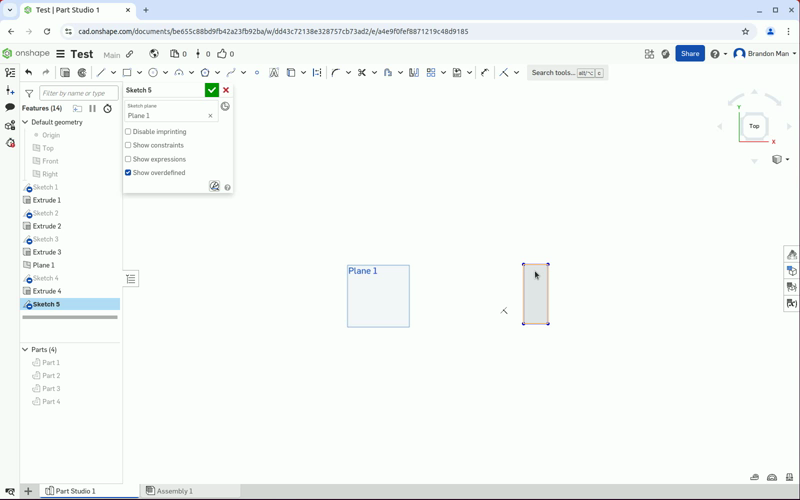
scroll(6)
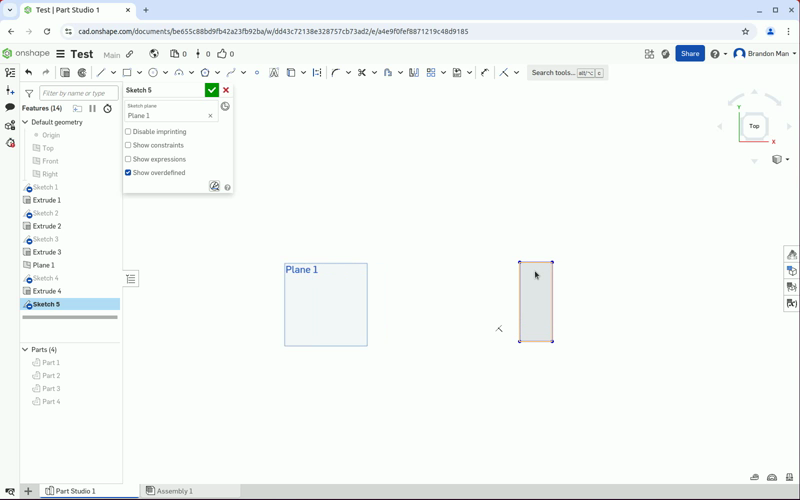
scroll(6)
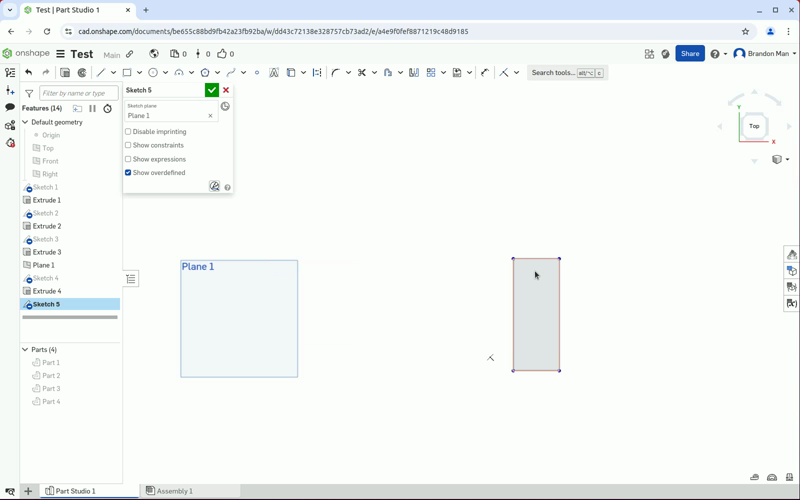
scroll(6)
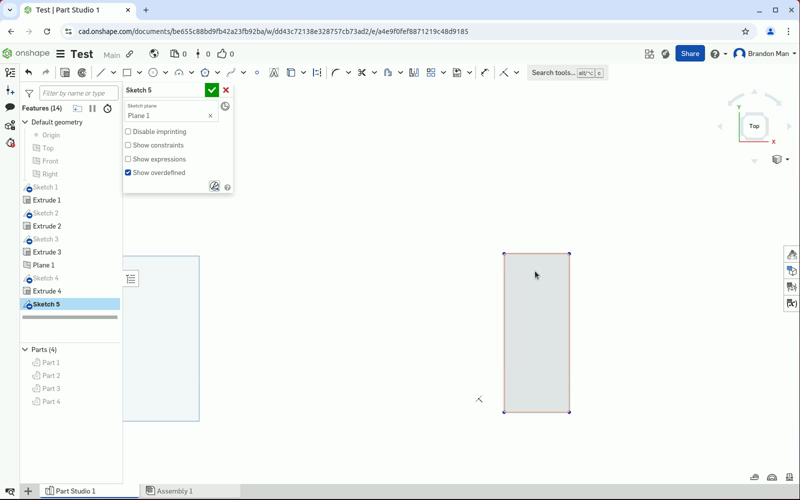
scroll(6)
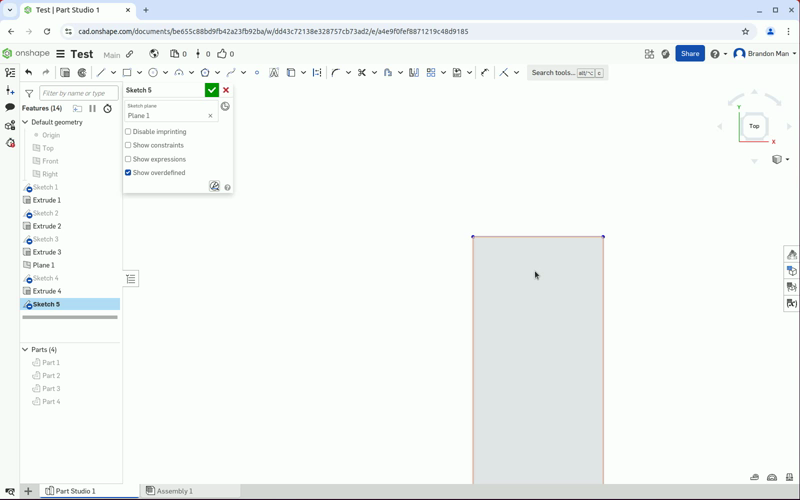
click(535, 270)
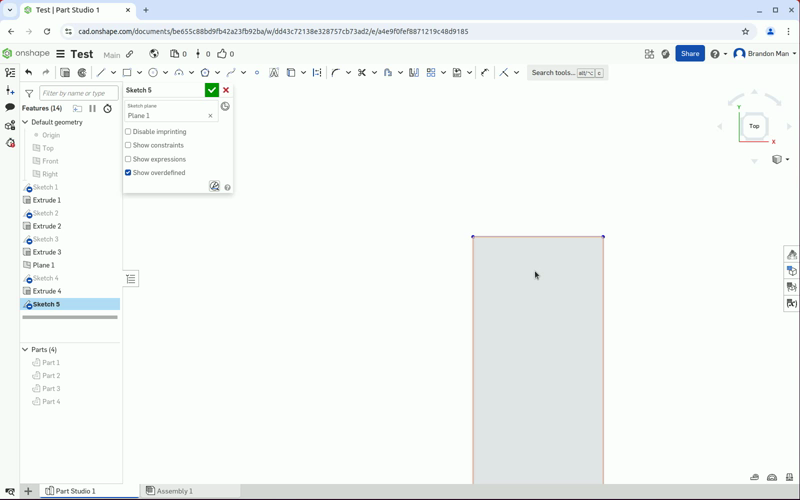
scroll(-6)
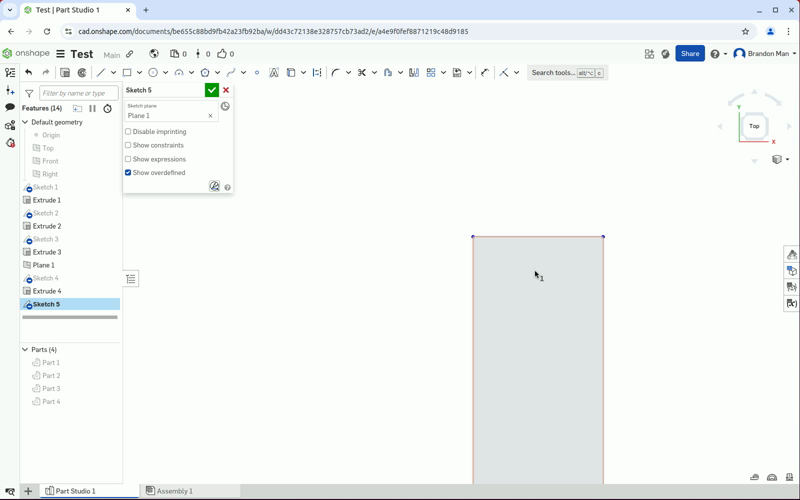
scroll(-6)
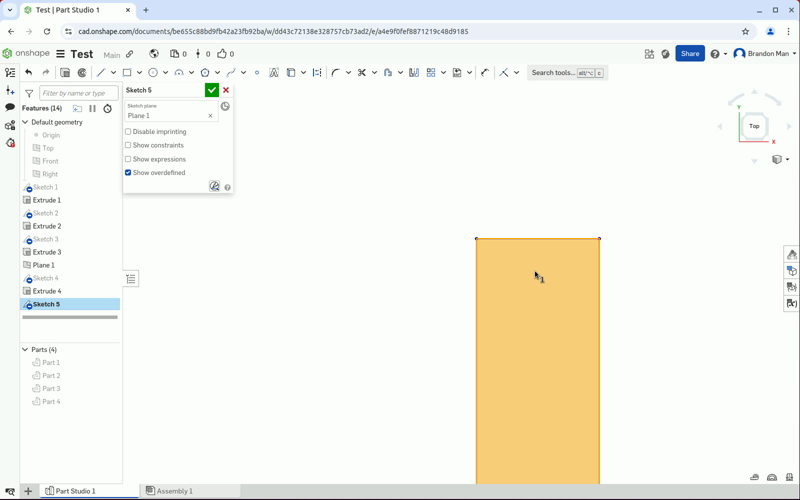
scroll(-6)
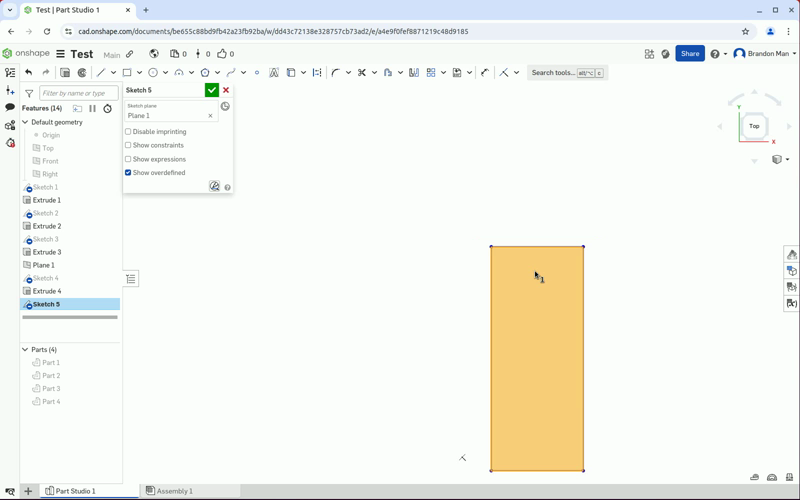
scroll(-6)
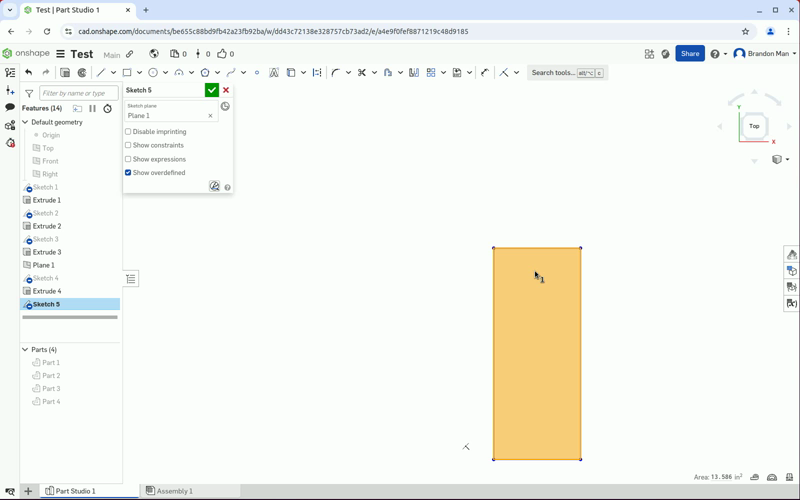
scroll(-6)
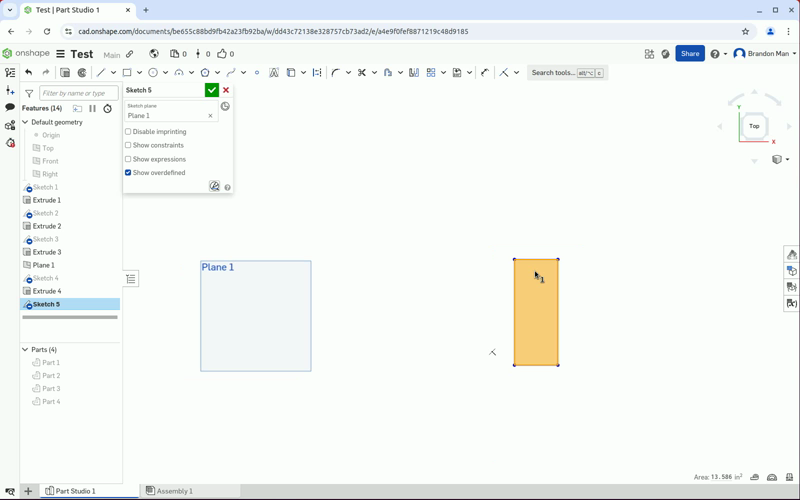
scroll(-6)
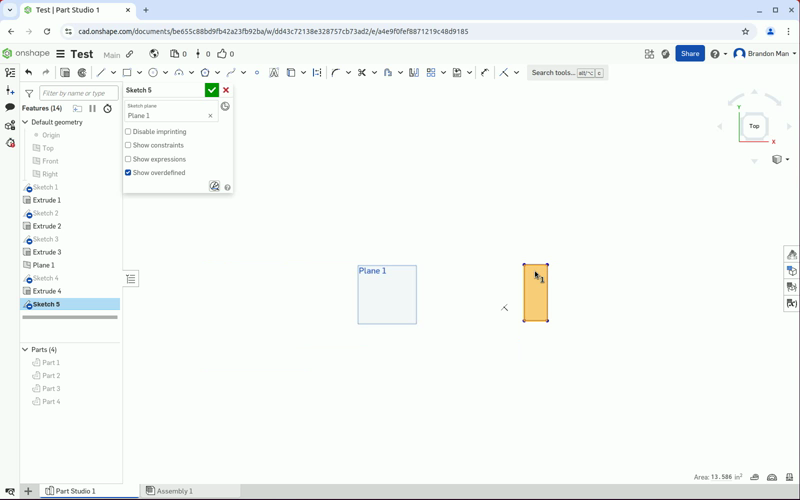
scroll(-6)
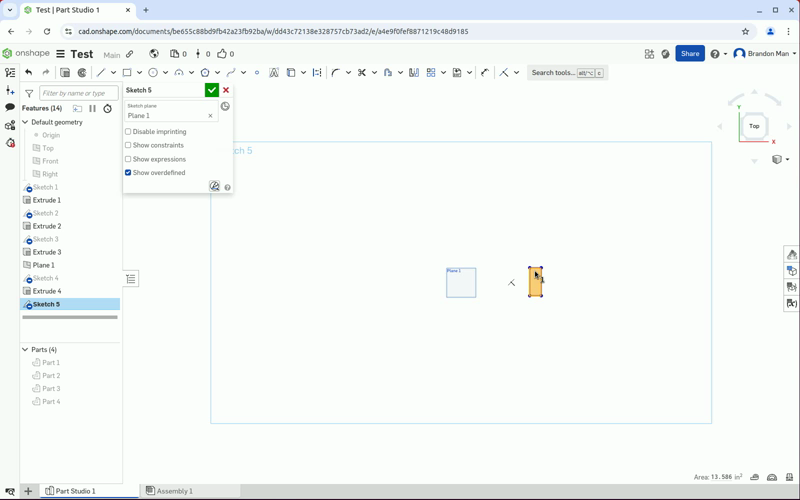
mouse_move(73, 352)
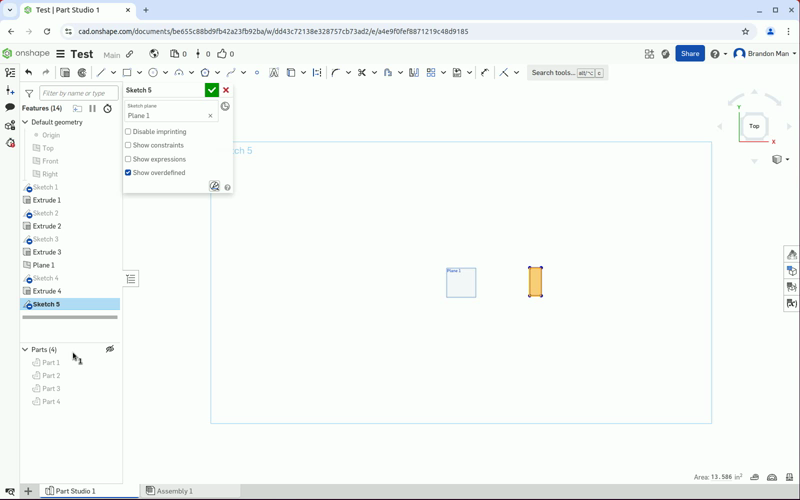
key(shift+y)
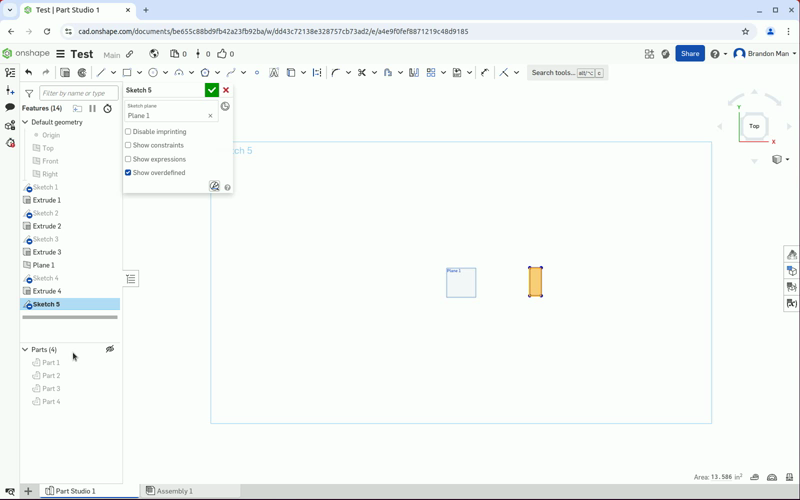
key(shift+e)
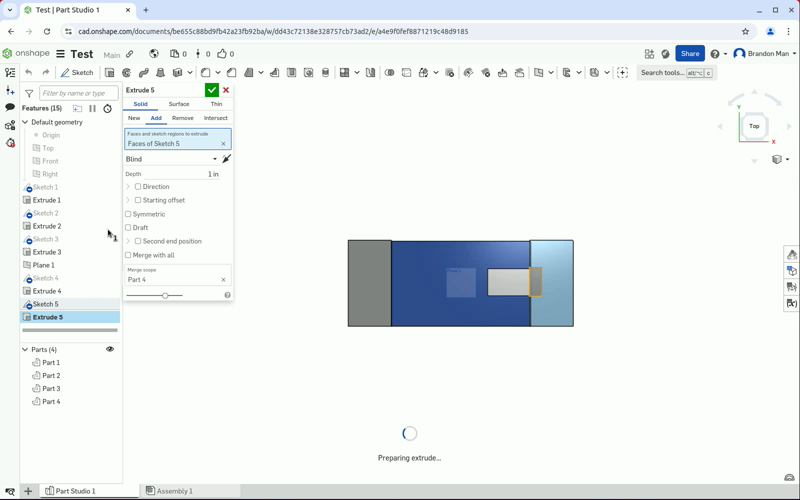
mouse_move(143, 106)
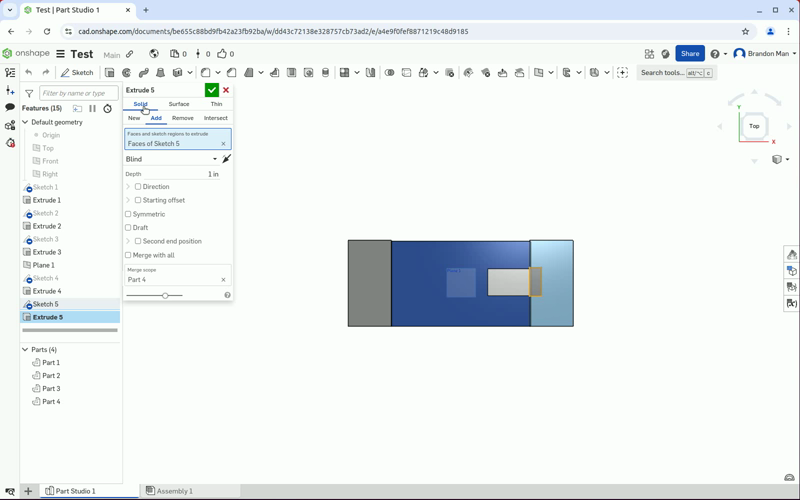
click(143, 106)
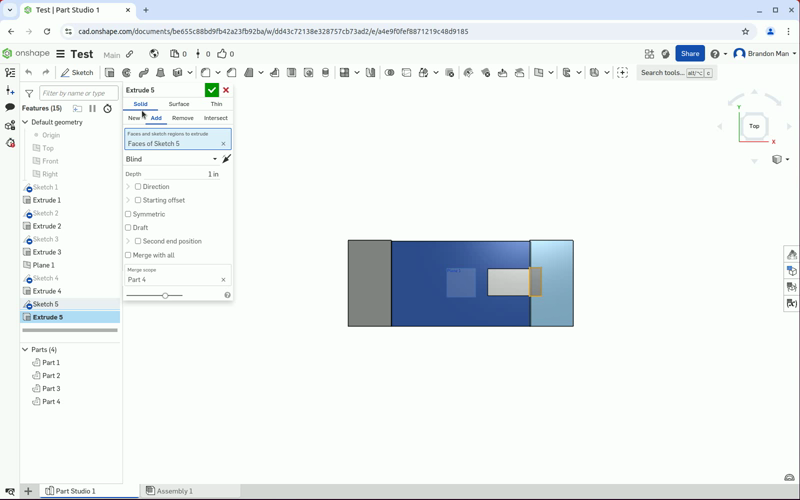
mouse_move(137, 120)
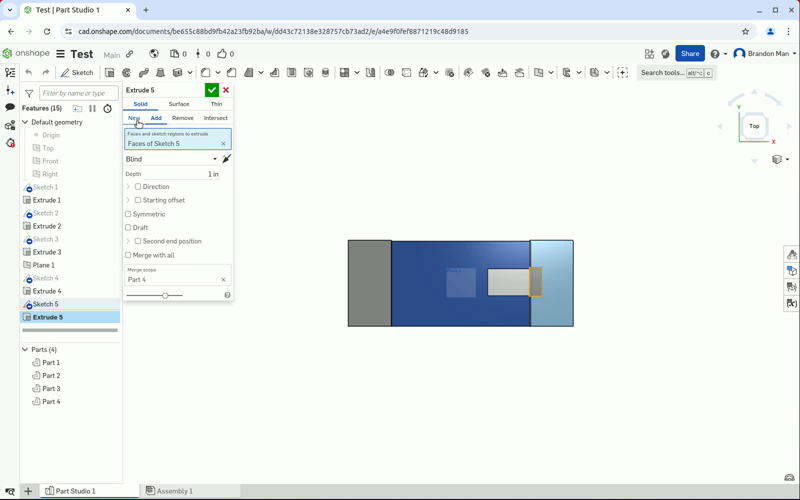
click(137, 120)
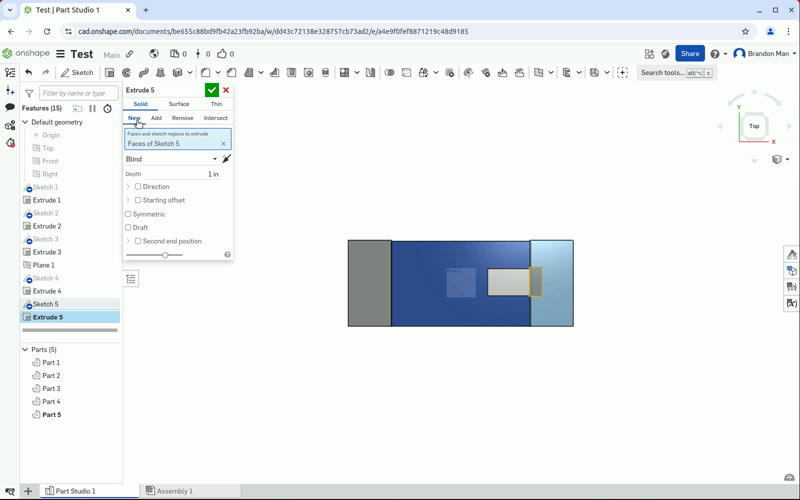
key(tab, 4)
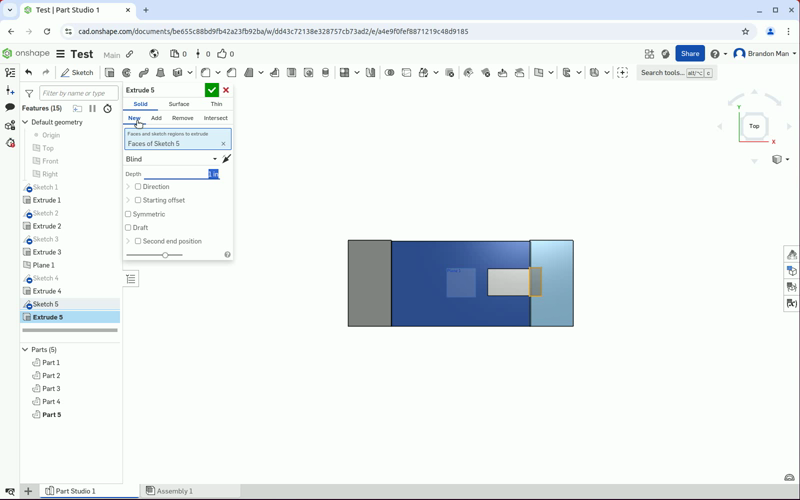
text(-0.241)
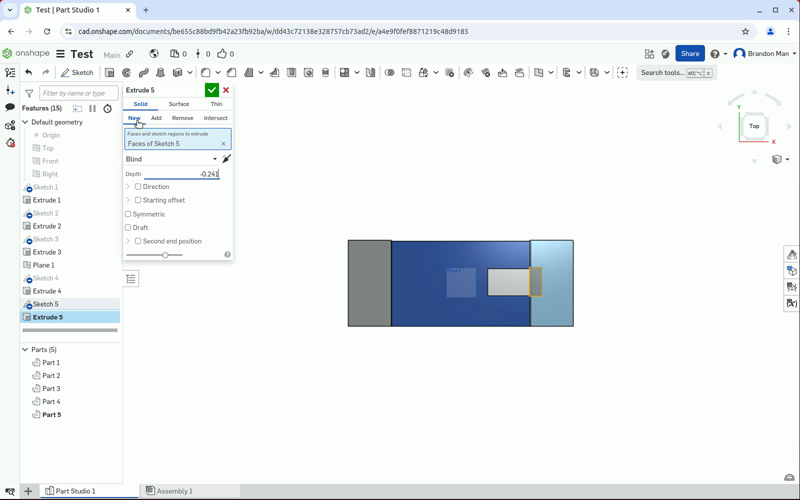
key(enter)
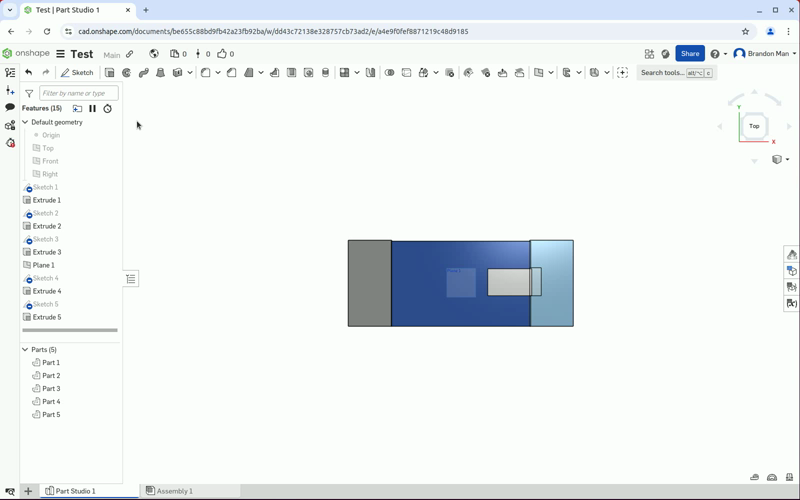
key(shift+h)
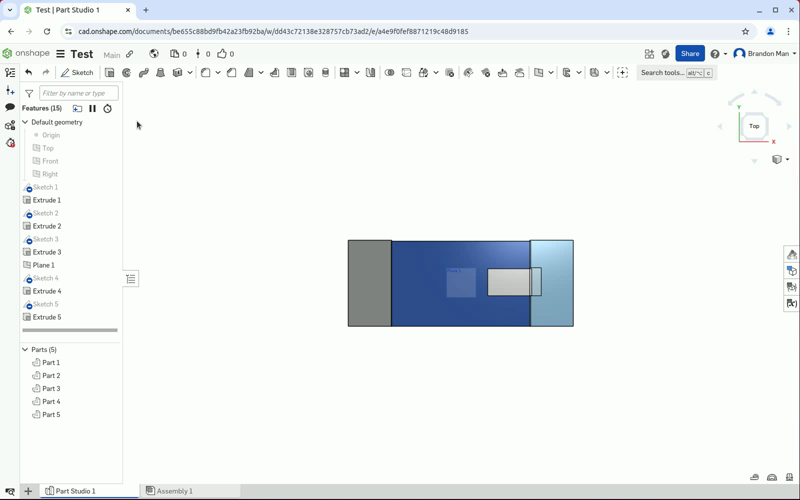
key(shift+h)
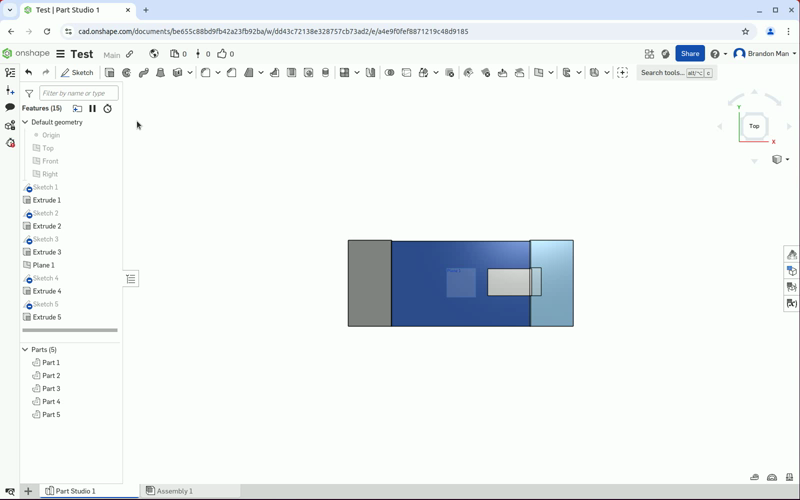
key(shift+7)
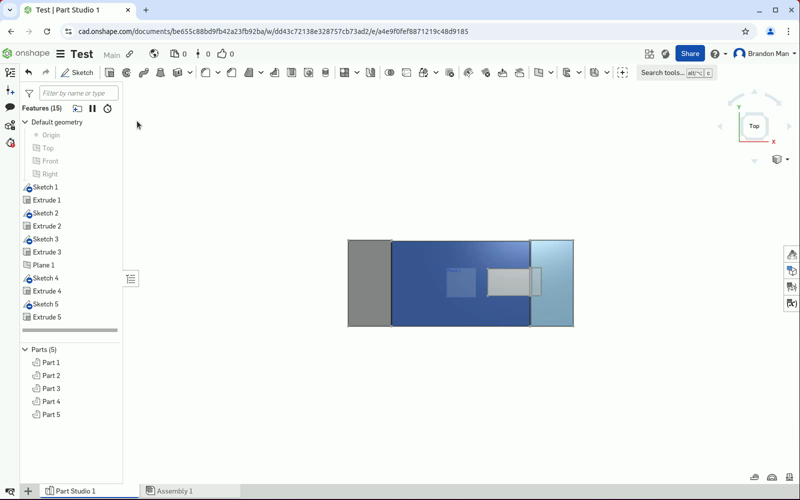
key(up, 3)
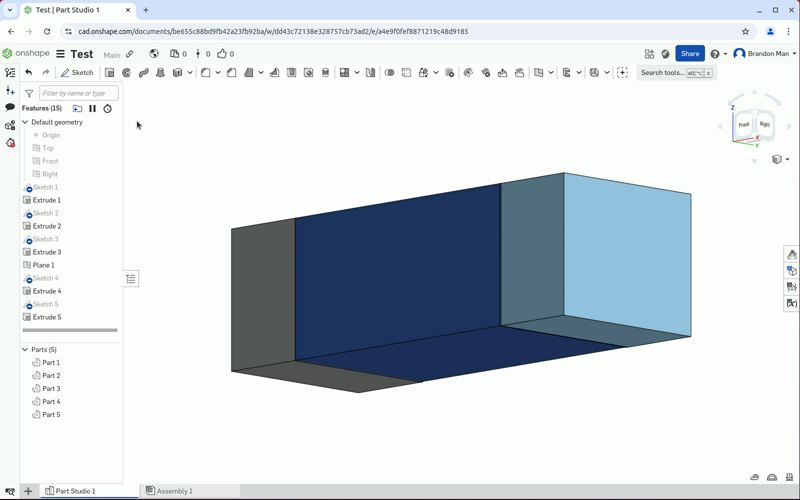
key(left, 3)
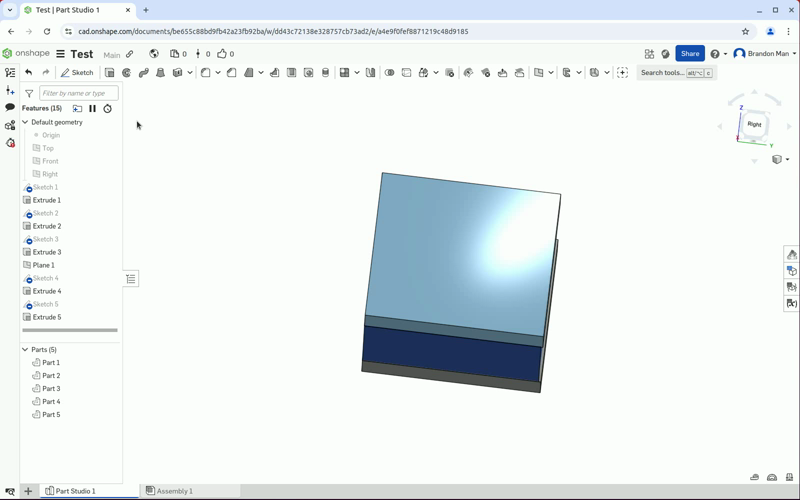
key(right, 3)
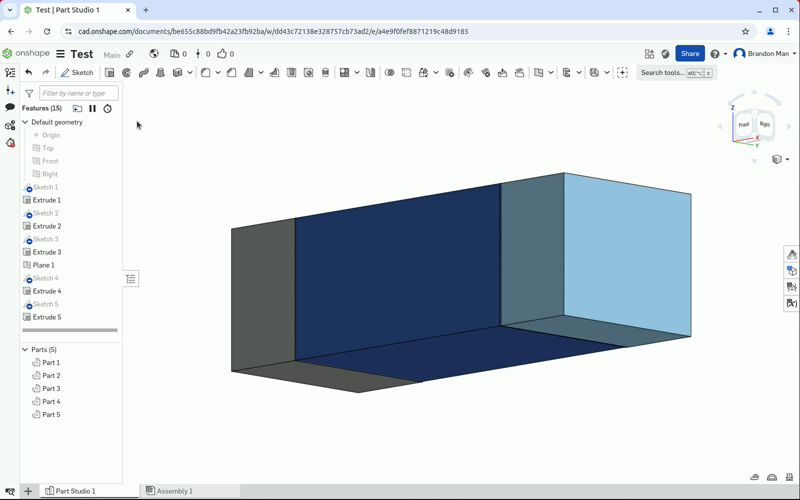
key(down, 3)
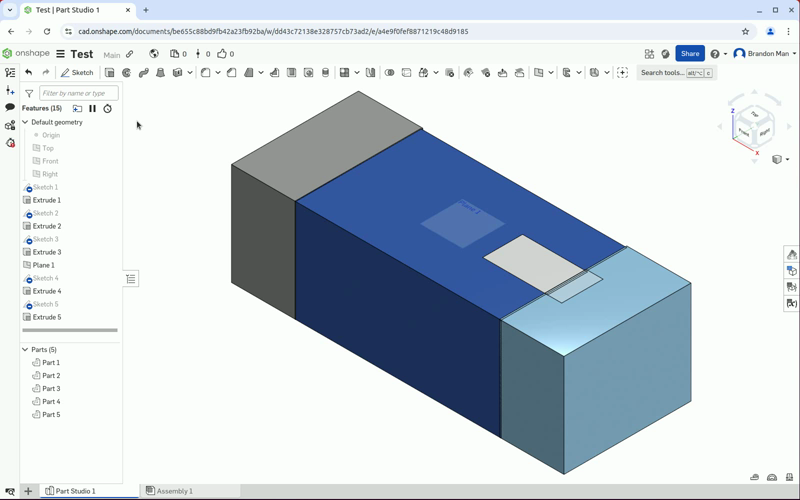
mouse_move(73, 189)
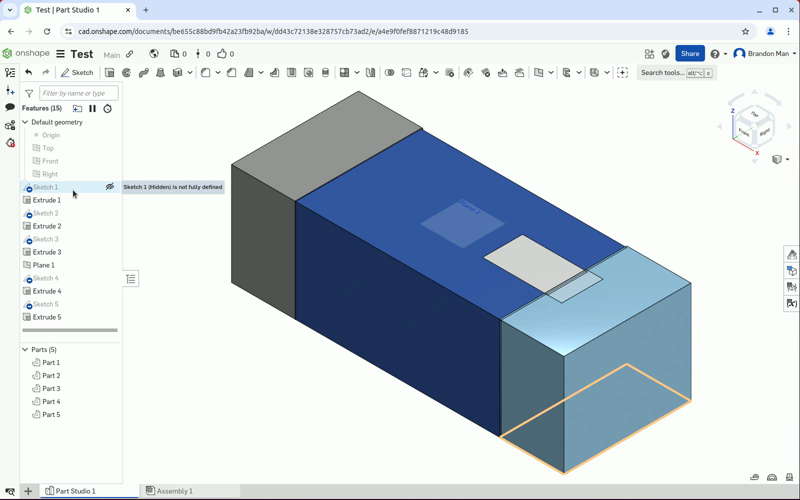
click(73, 189)